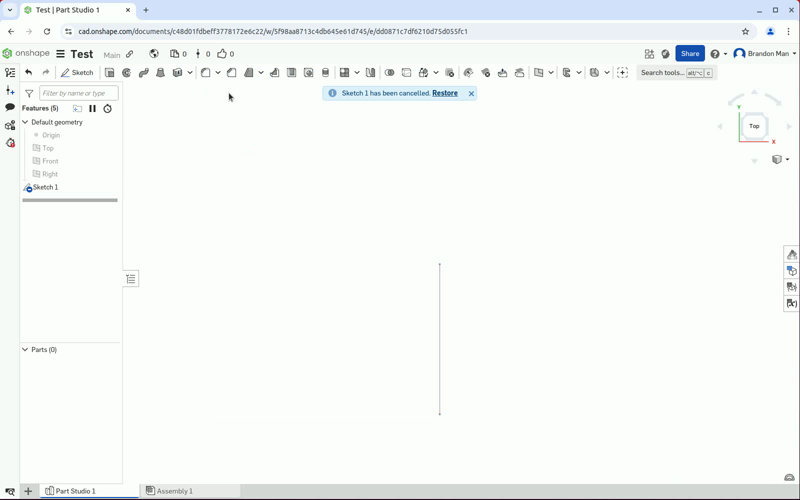
key(shift+h)
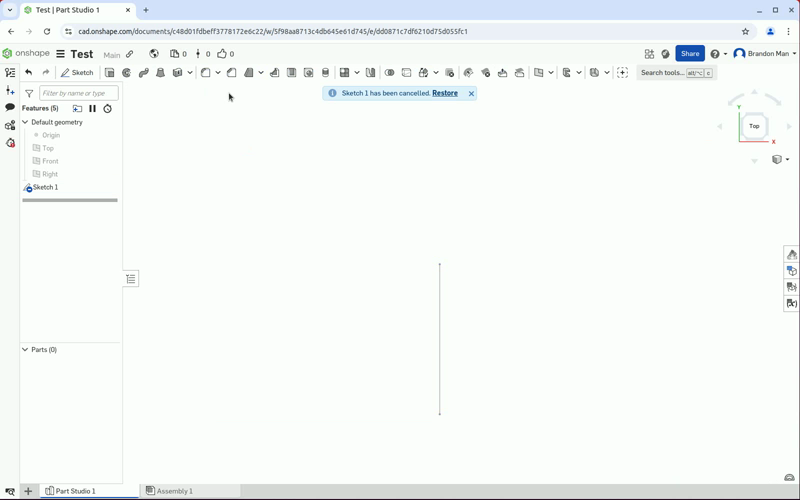
key(shift+s)
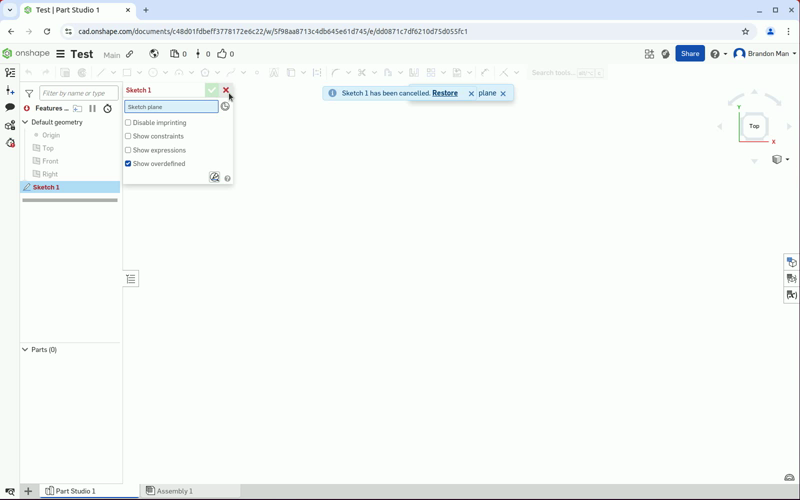
mouse_move(73, 150)
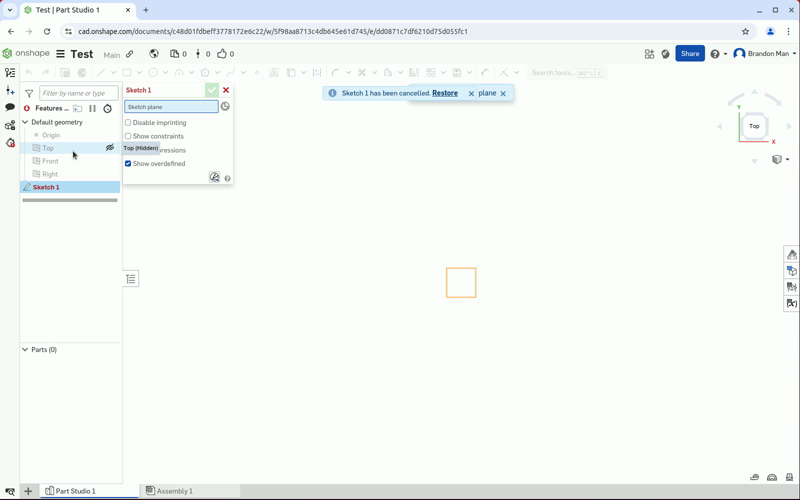
click(73, 150)
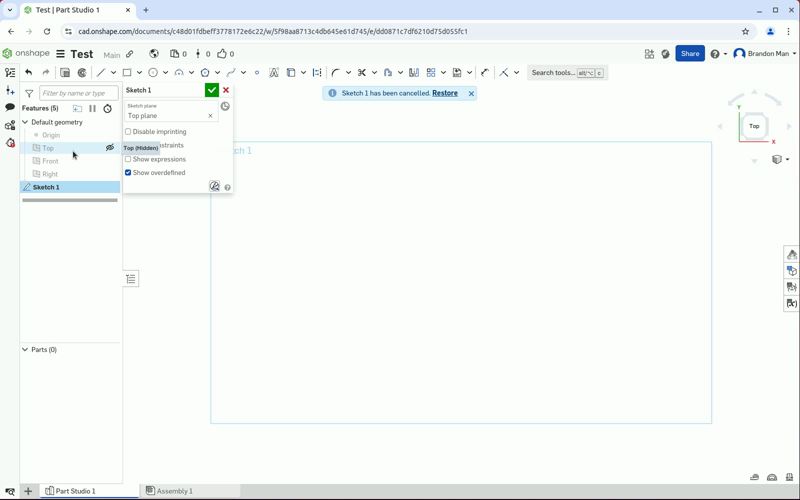
mouse_move(73, 352)
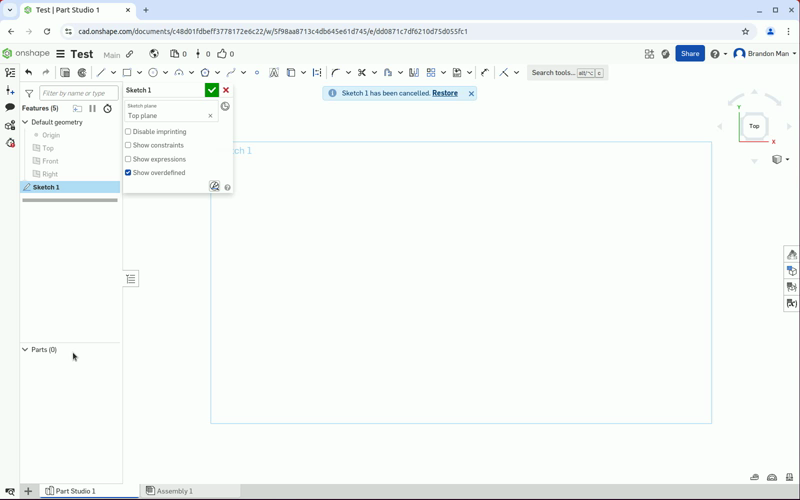
key(y)
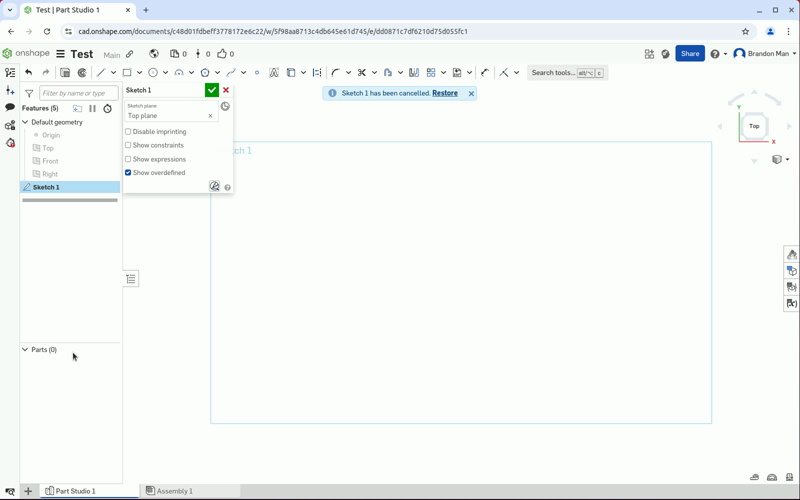
key(a)
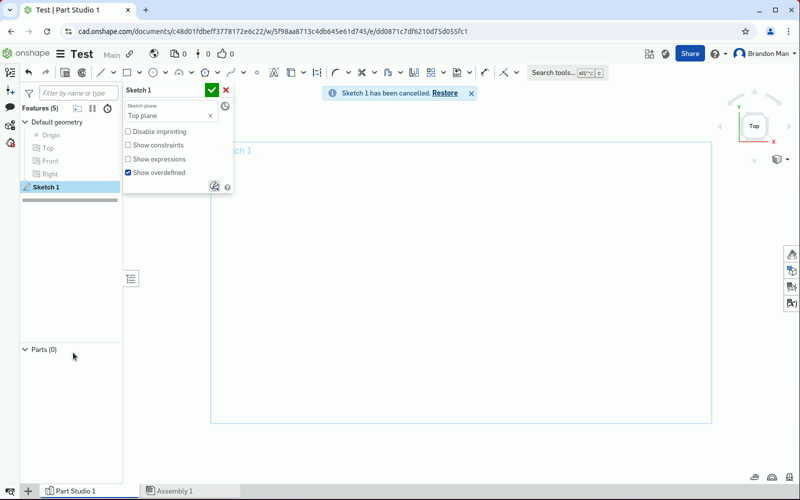
key_down(shift)
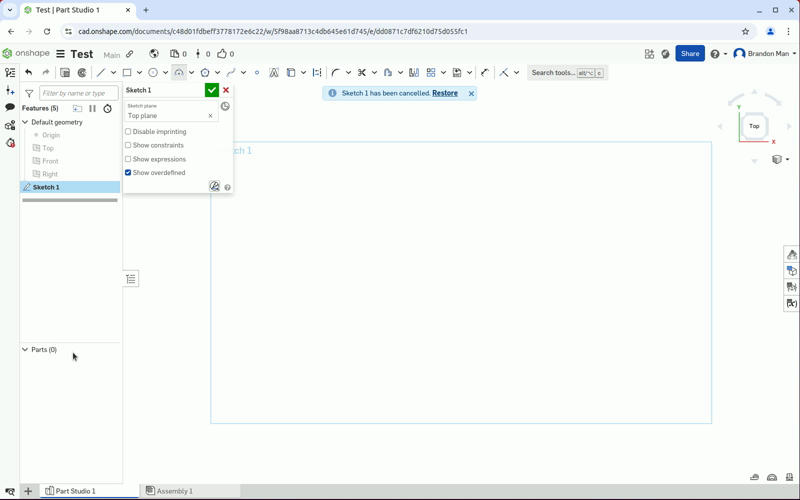
mouse_move(537, 346)
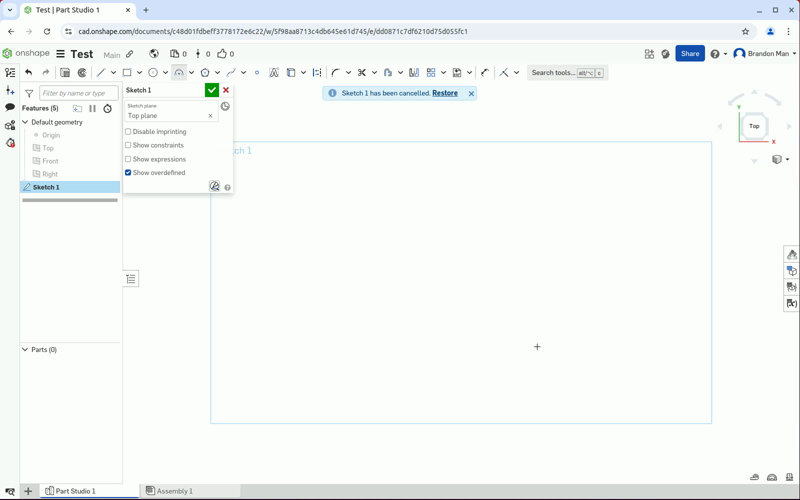
click(537, 346)
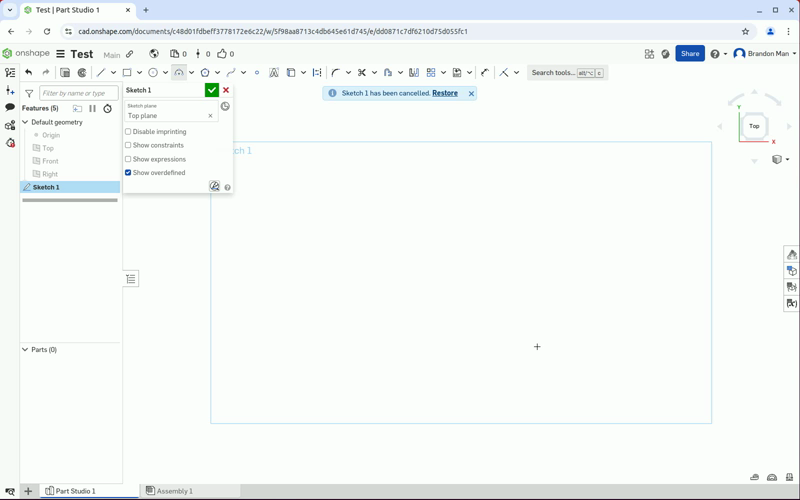
key_up(shift)
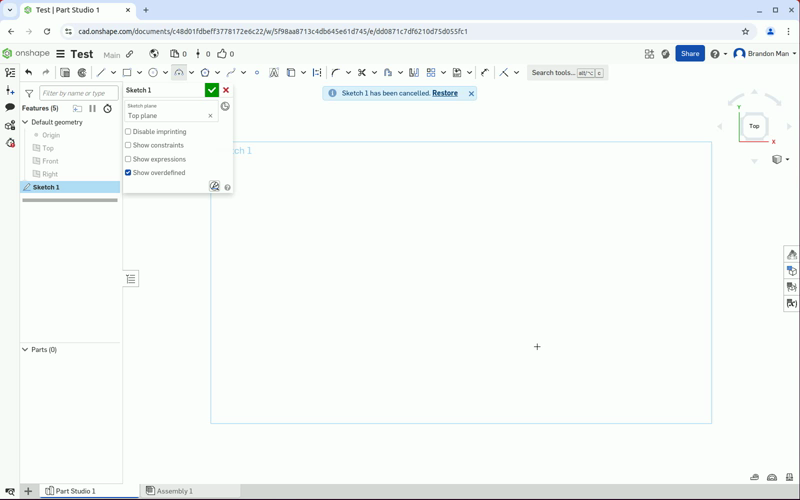
key_down(shift)
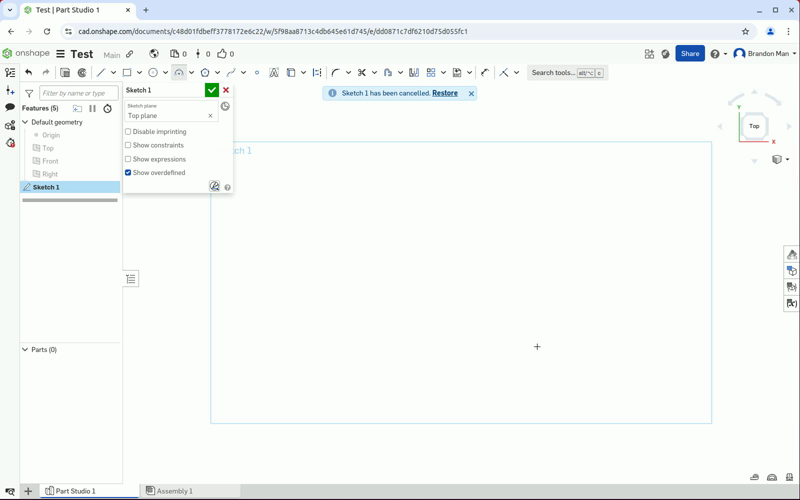
mouse_move(560, 282)
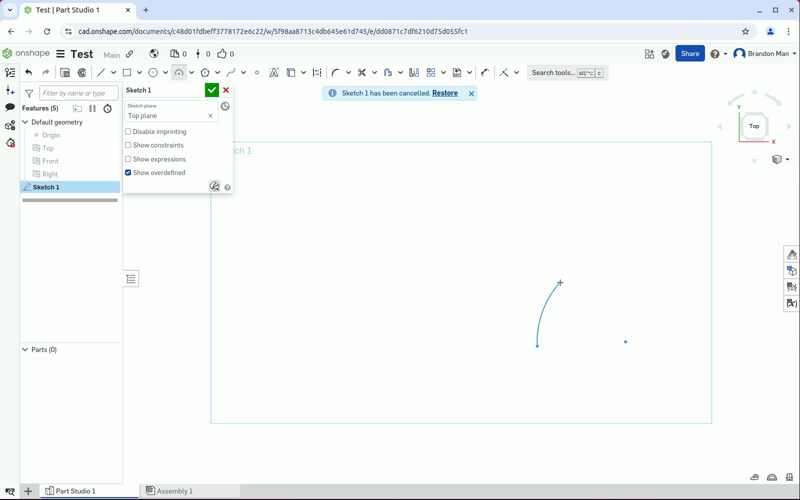
click(560, 282)
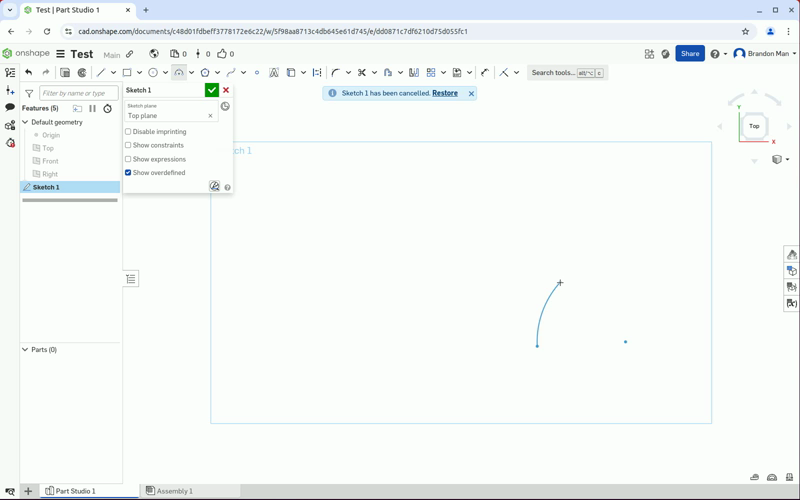
mouse_move(567, 321)
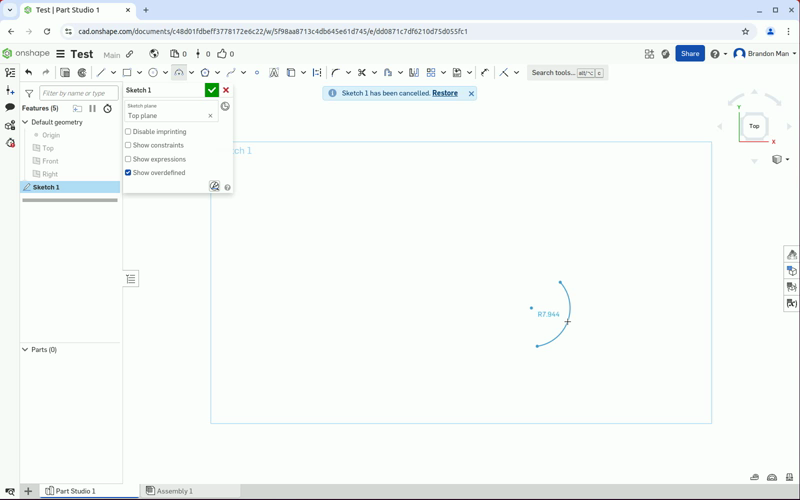
click(567, 321)
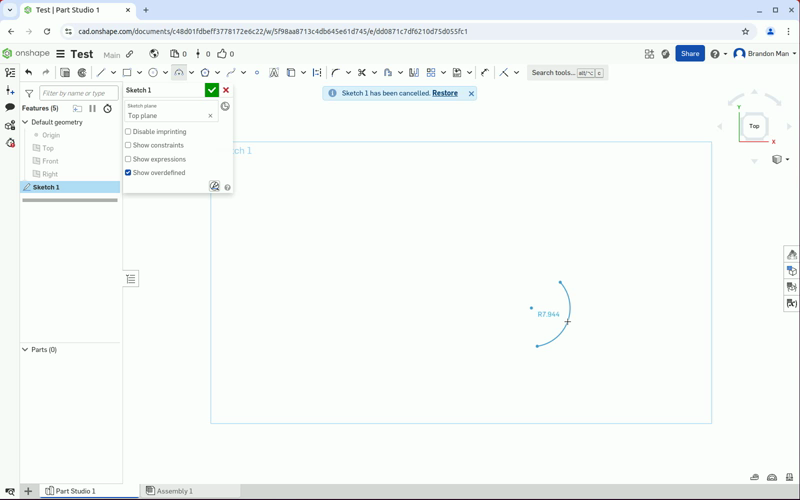
key_up(shift)
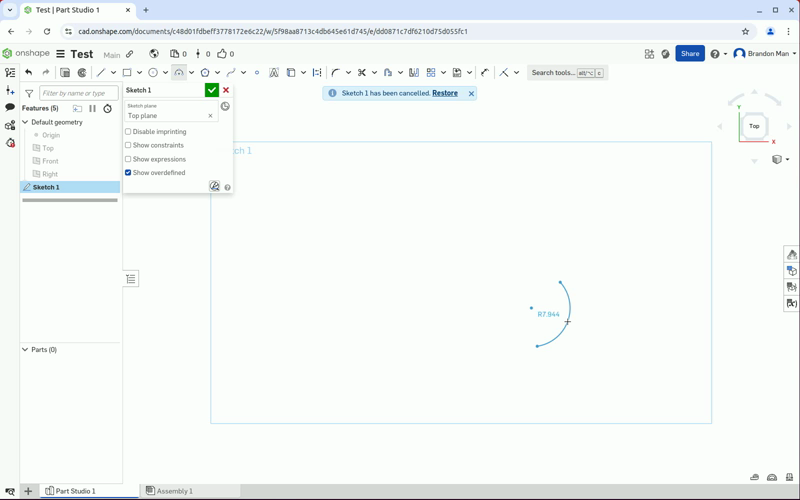
key(esc)
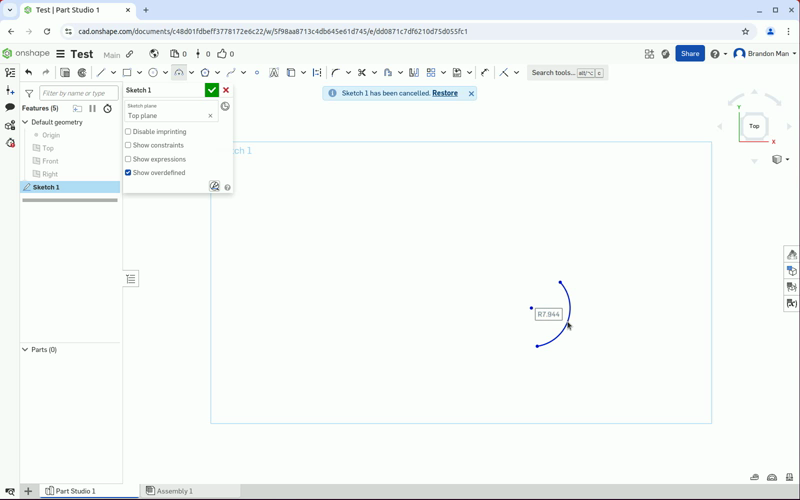
key(l)
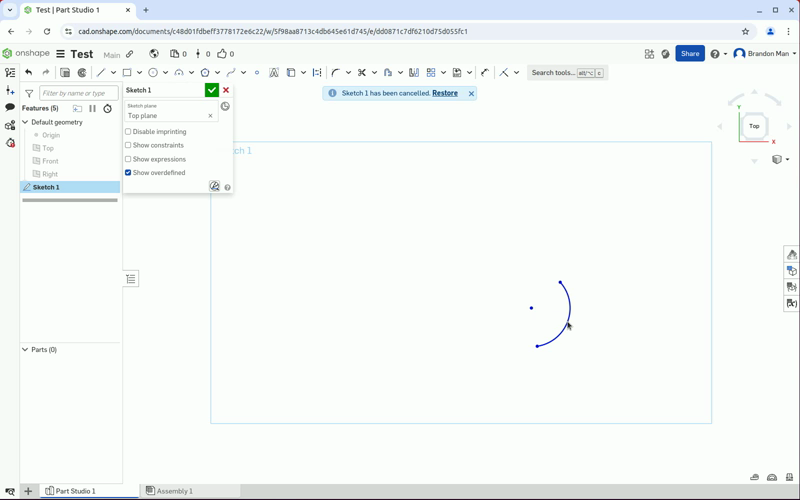
mouse_move(560, 282)
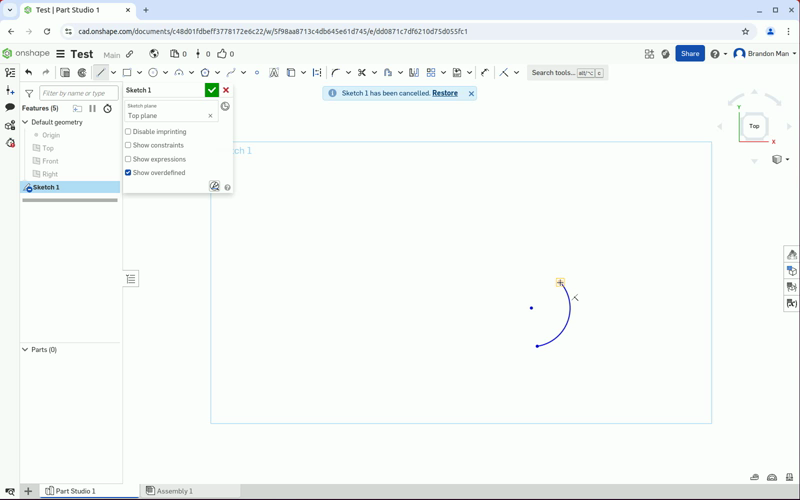
click(560, 282)
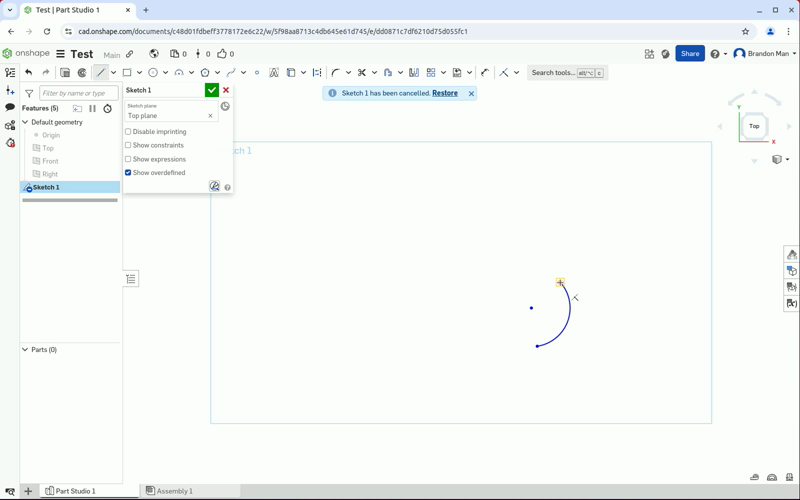
key_down(shift)
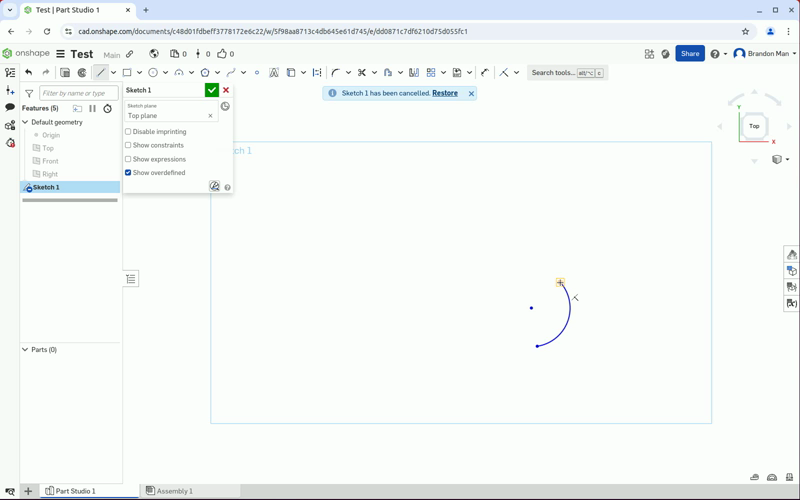
mouse_move(537, 346)
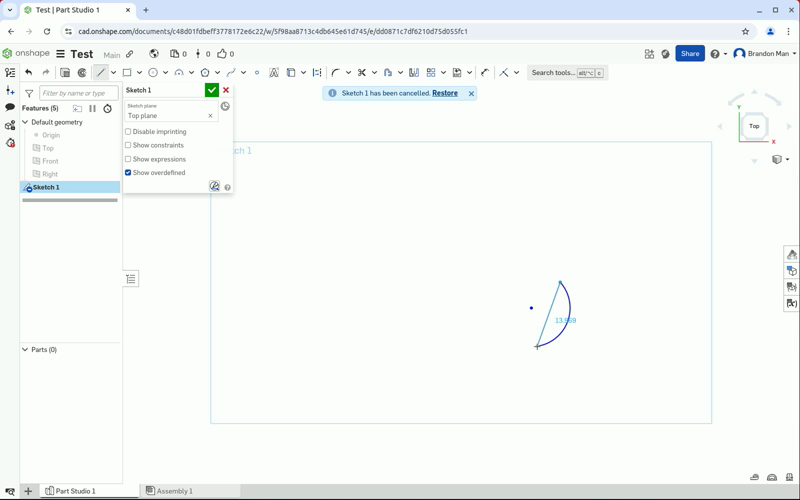
key_up(shift)
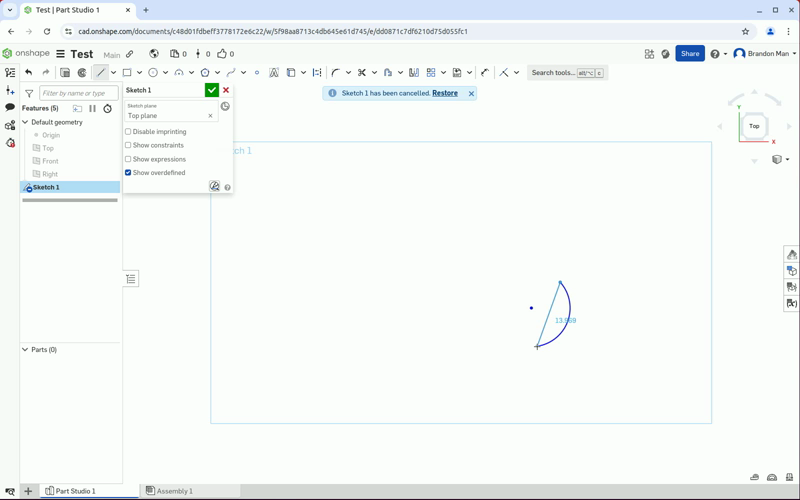
click(537, 346)
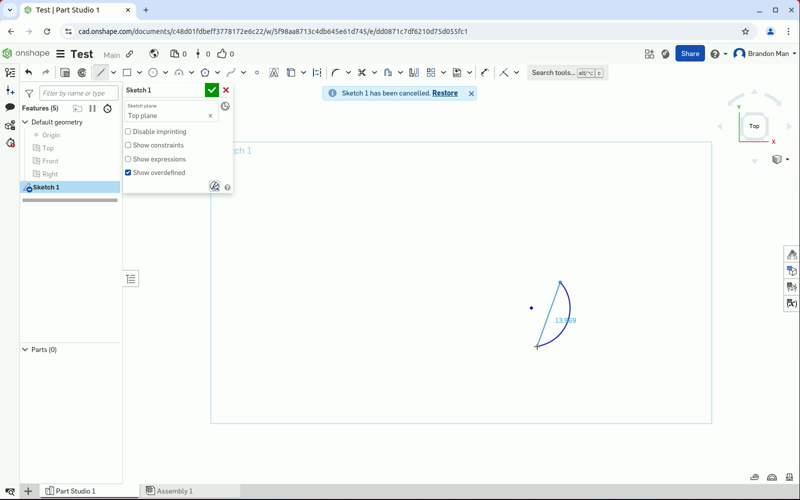
key(esc)
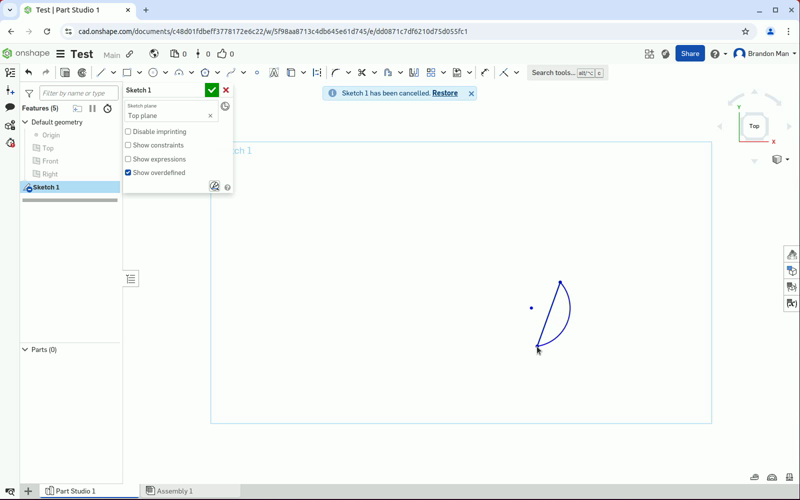
mouse_move(557, 320)
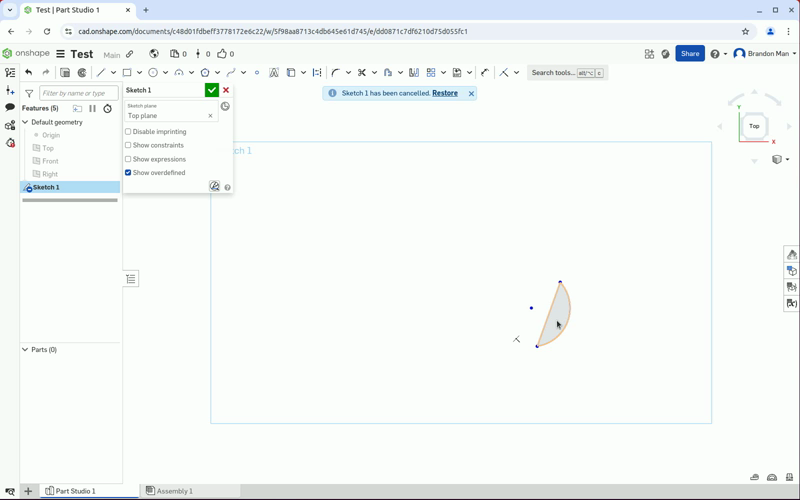
scroll(6)
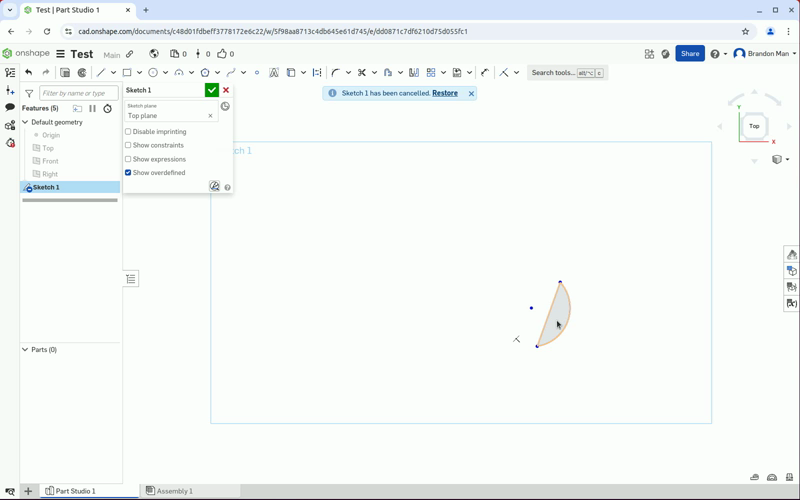
scroll(6)
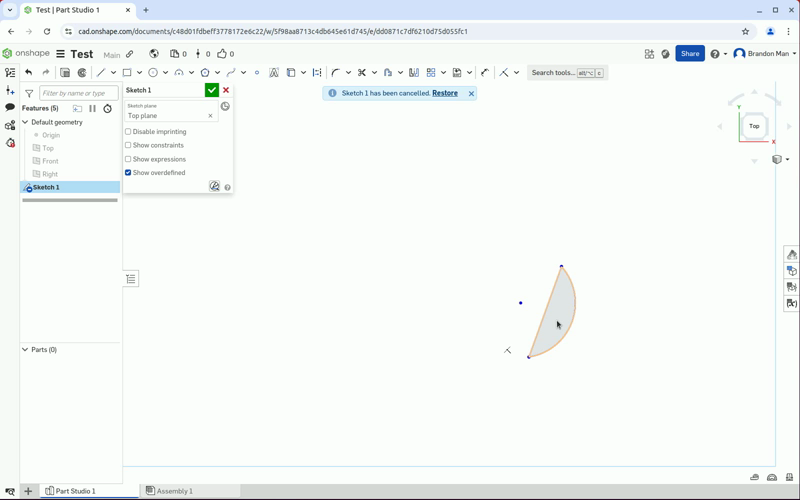
scroll(6)
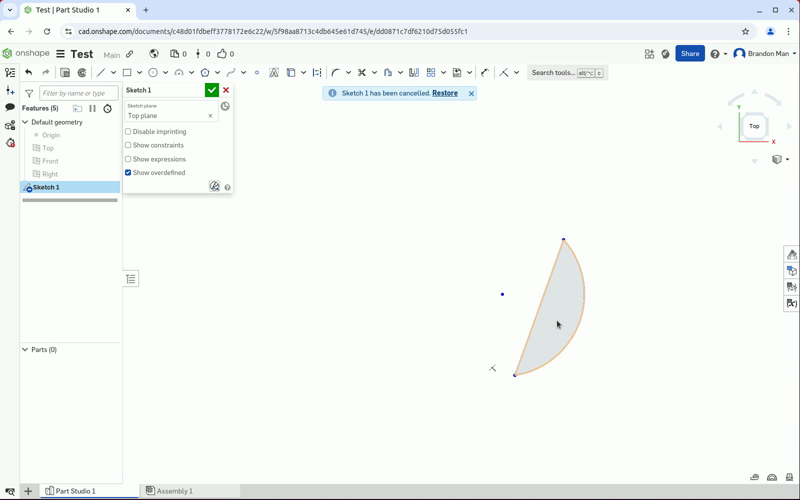
scroll(6)
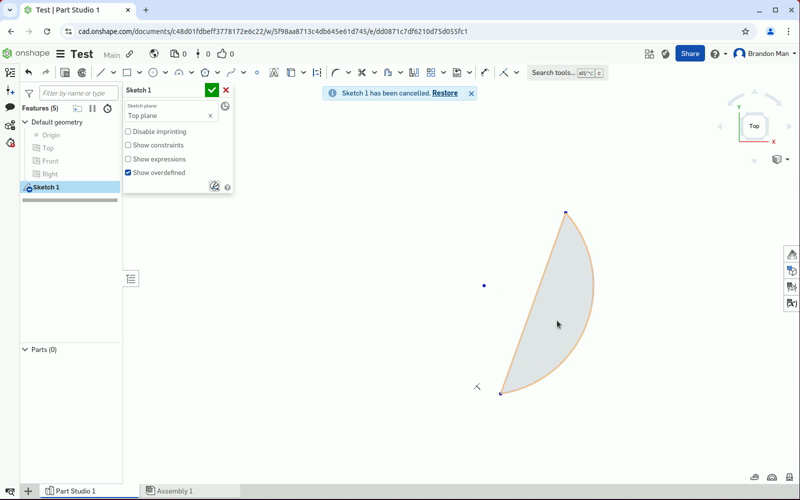
scroll(6)
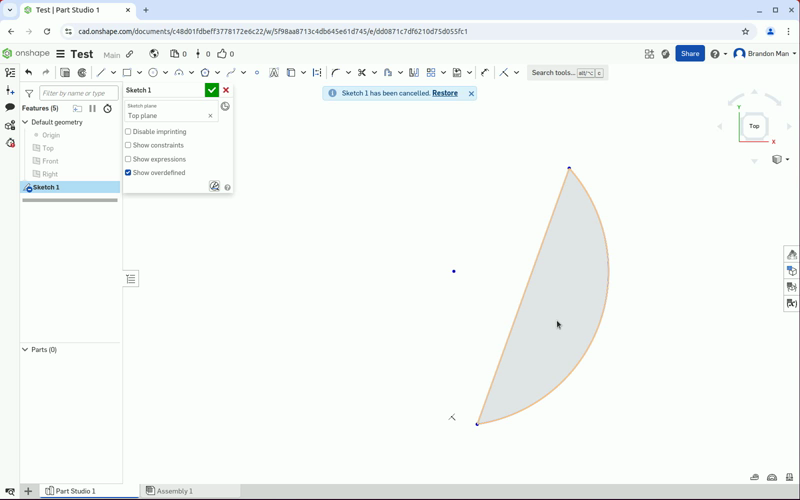
scroll(6)
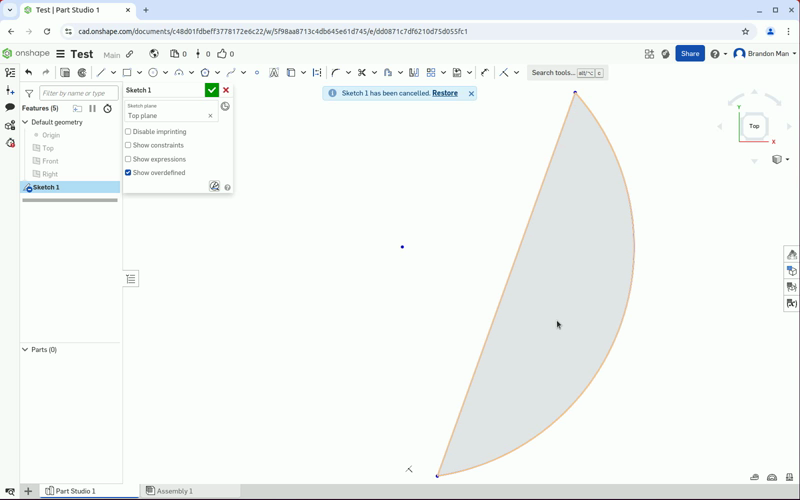
scroll(6)
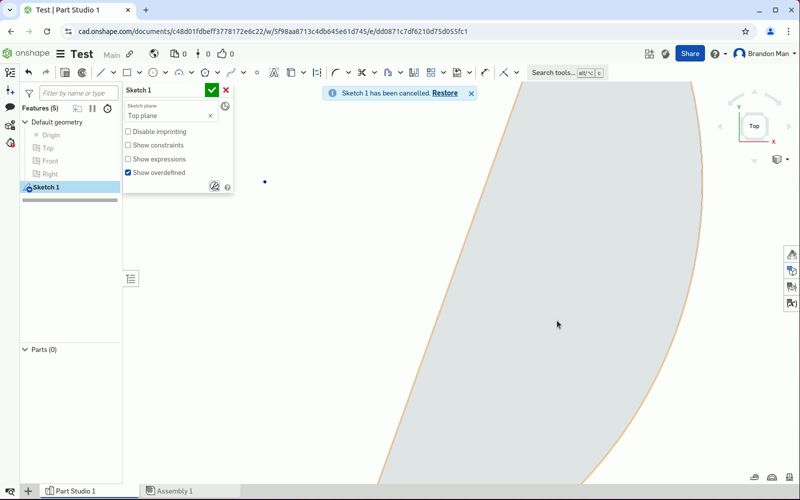
click(557, 320)
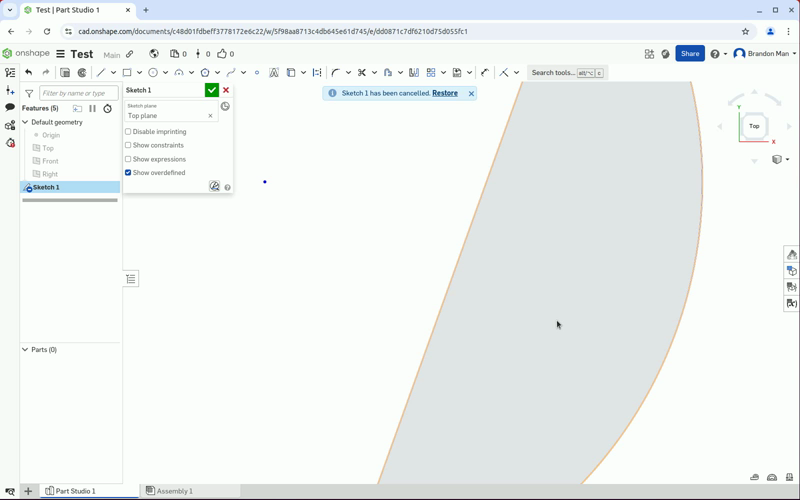
scroll(-6)
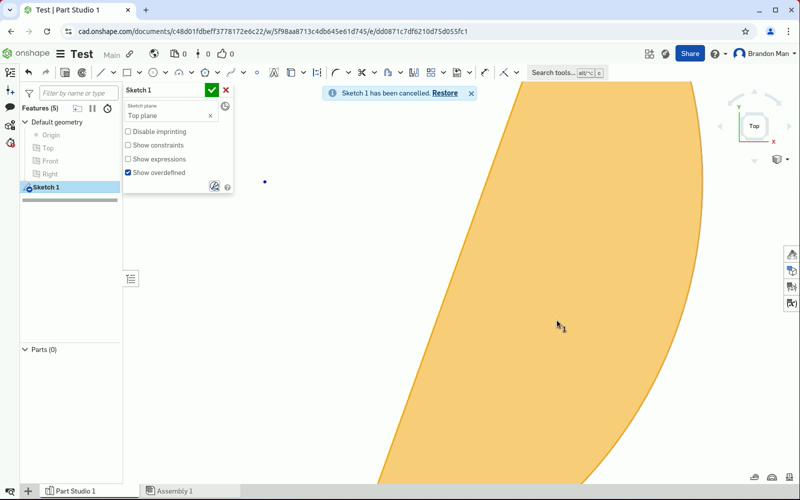
scroll(-6)
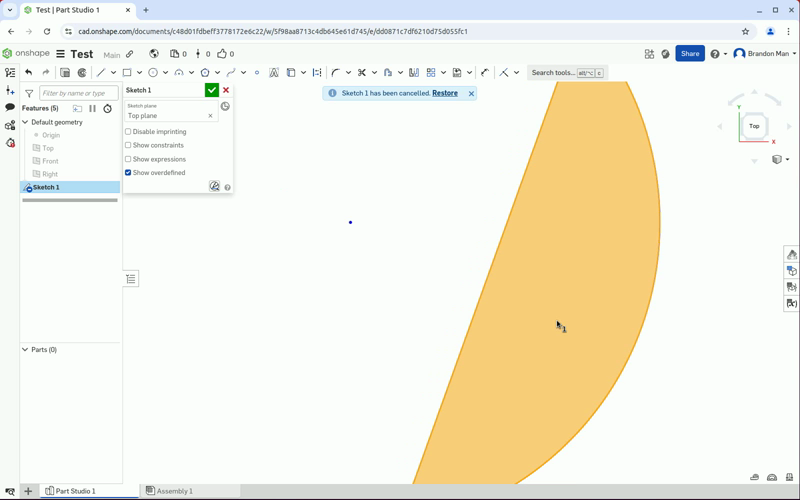
scroll(-6)
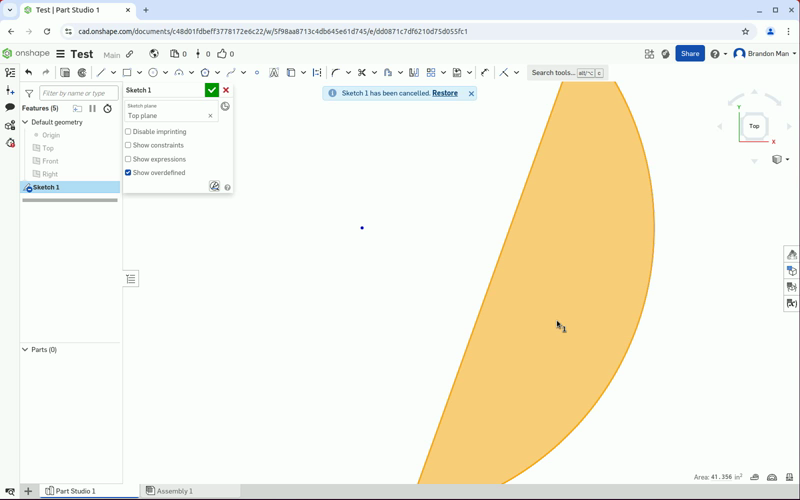
scroll(-6)
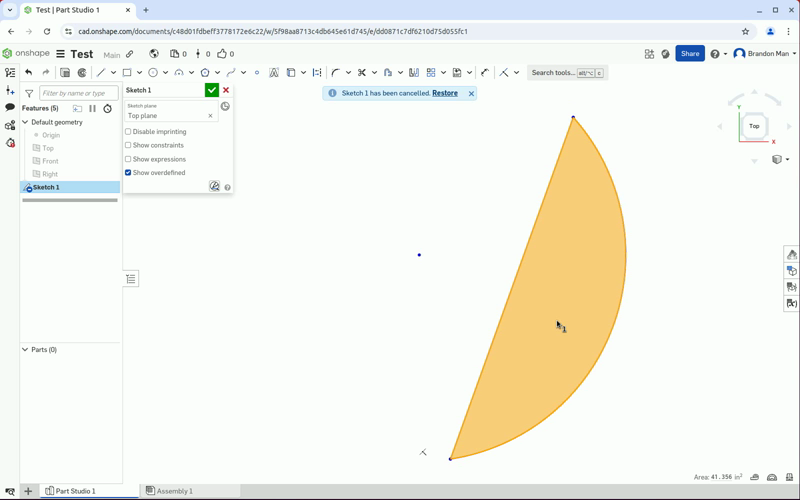
scroll(-6)
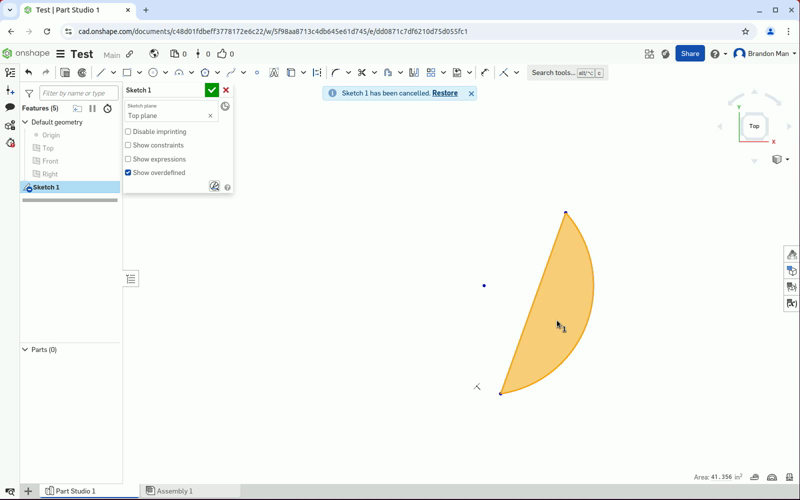
scroll(-6)
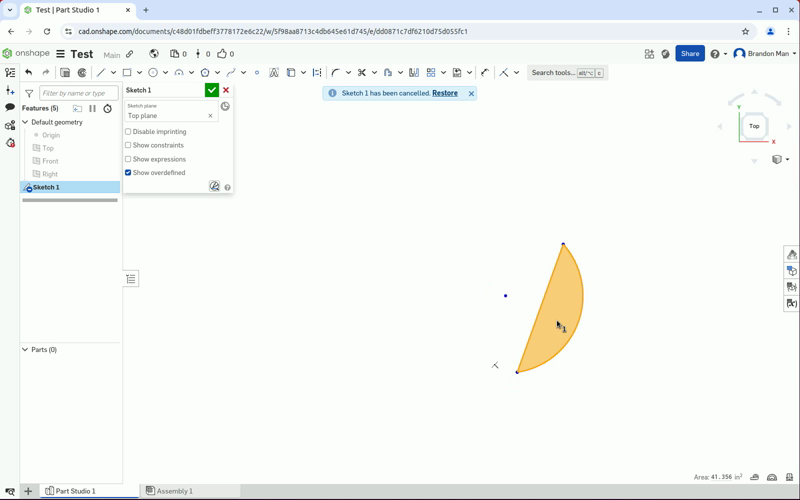
scroll(-6)
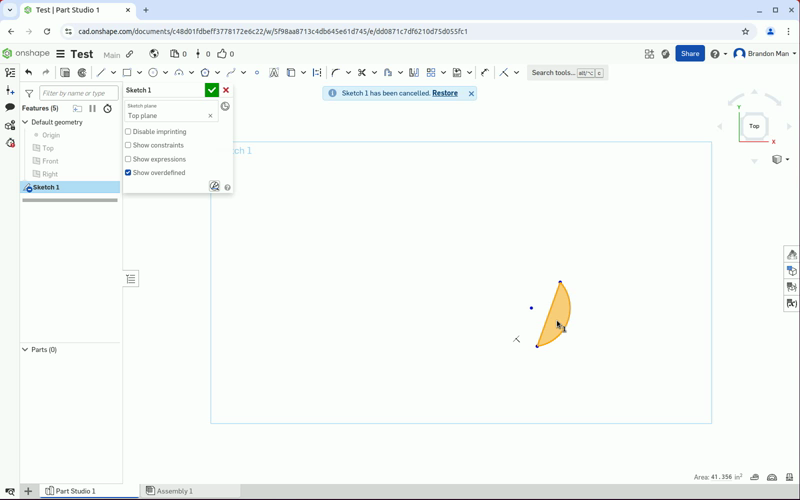
mouse_move(73, 352)
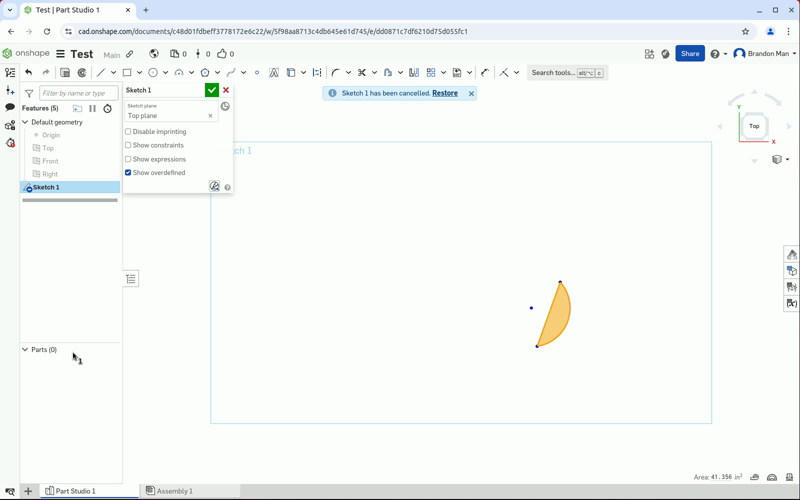
key(shift+y)
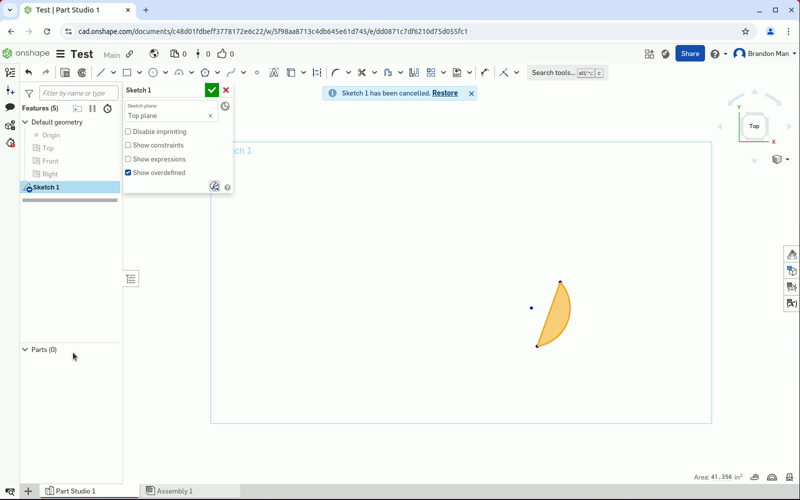
key(shift+e)
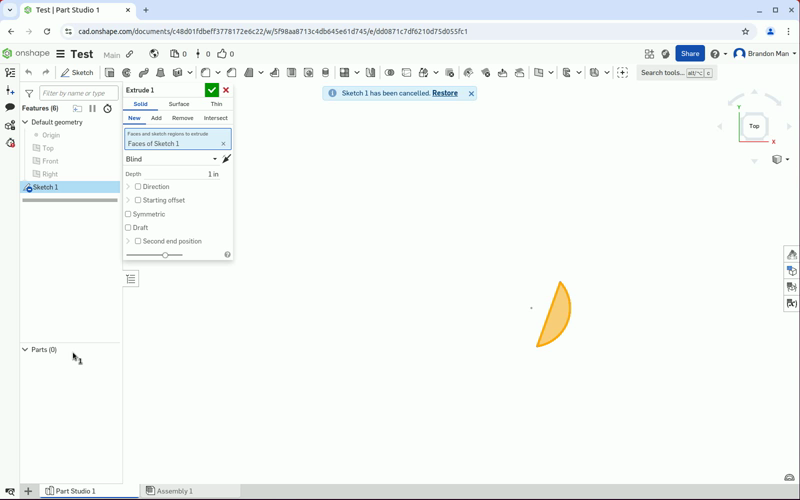
mouse_move(143, 106)
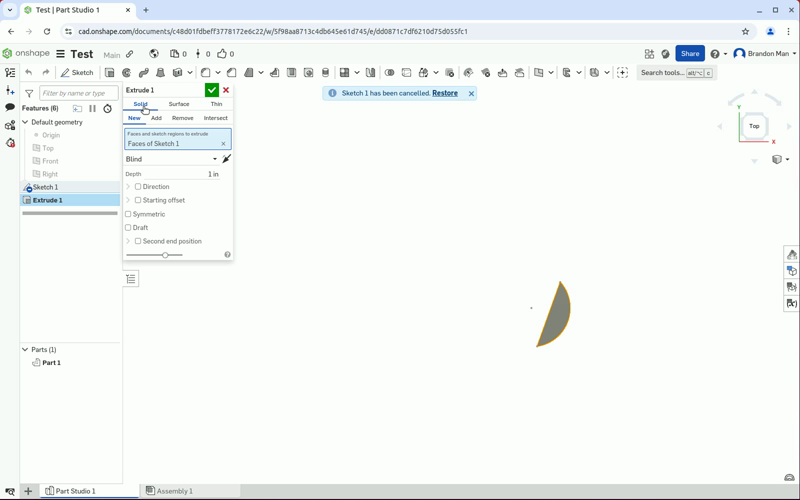
click(143, 106)
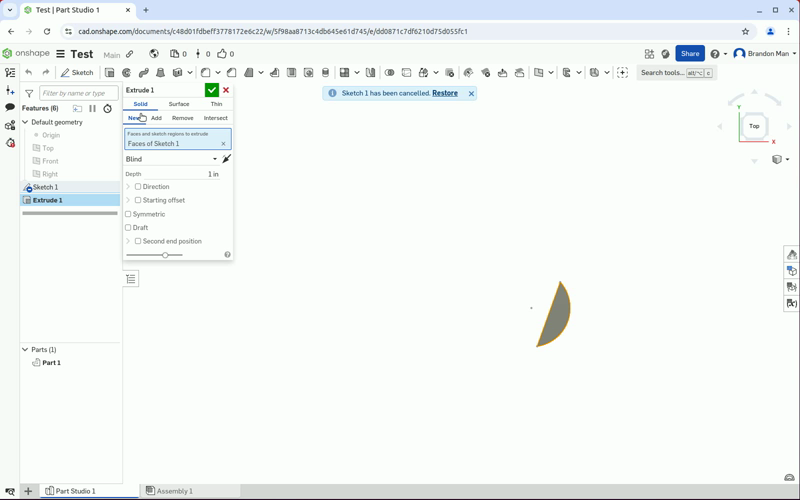
mouse_move(137, 120)
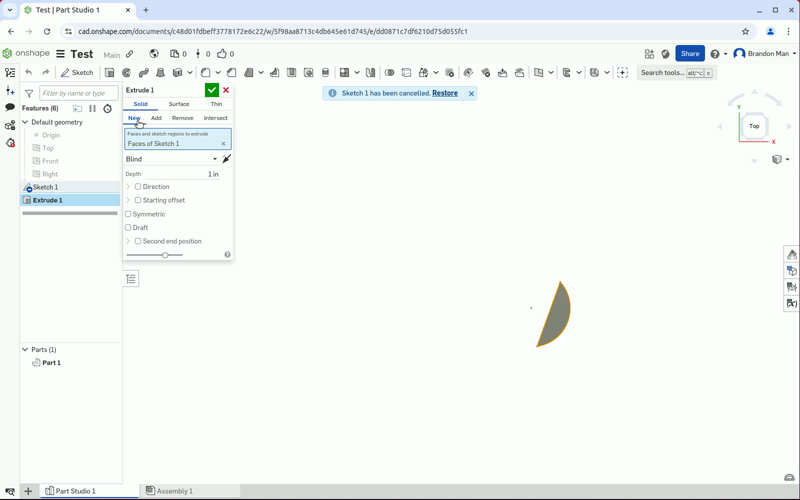
click(137, 120)
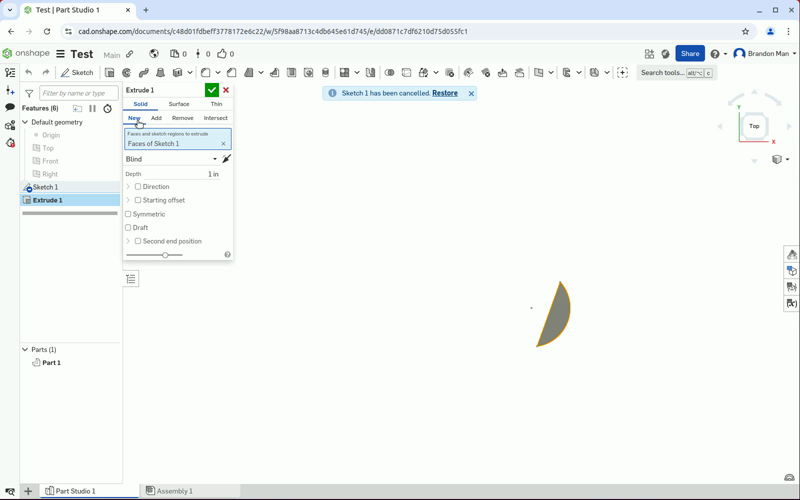
key(tab, 4)
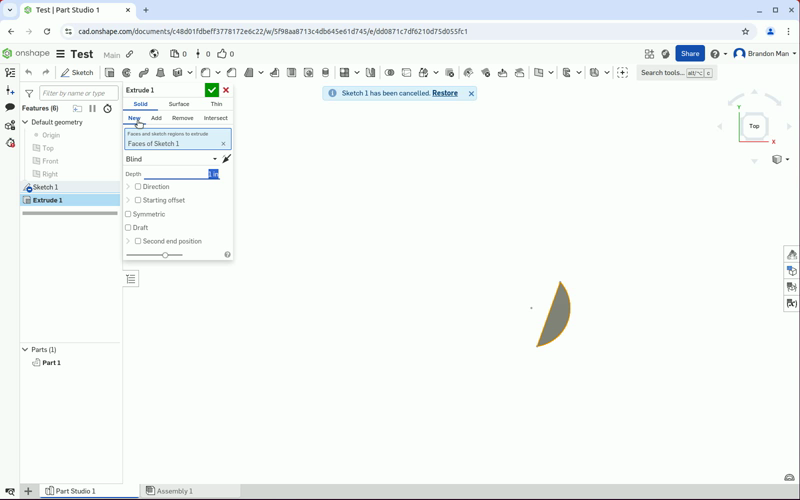
text(14.202)
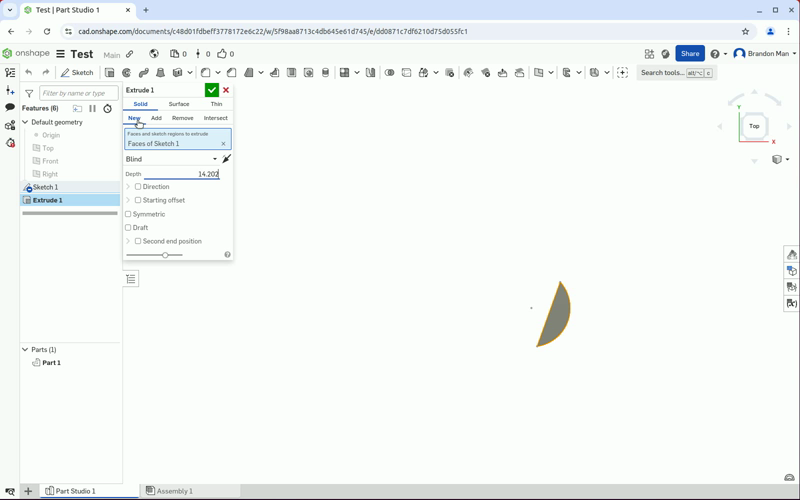
key(enter)
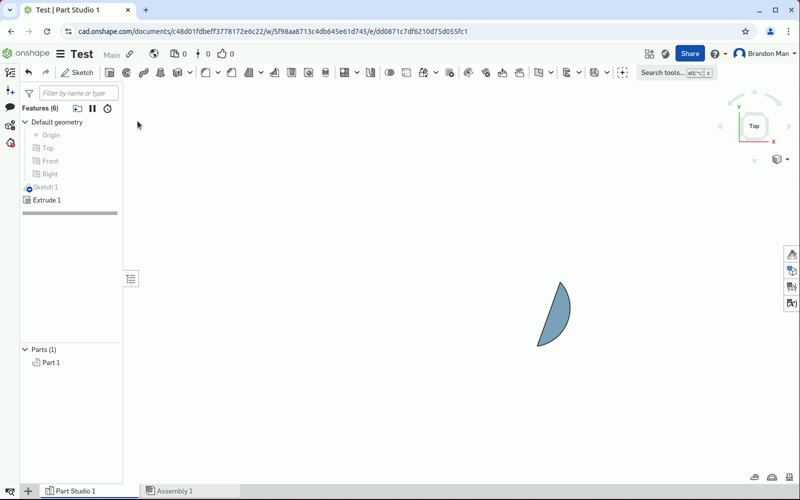
key(shift+h)
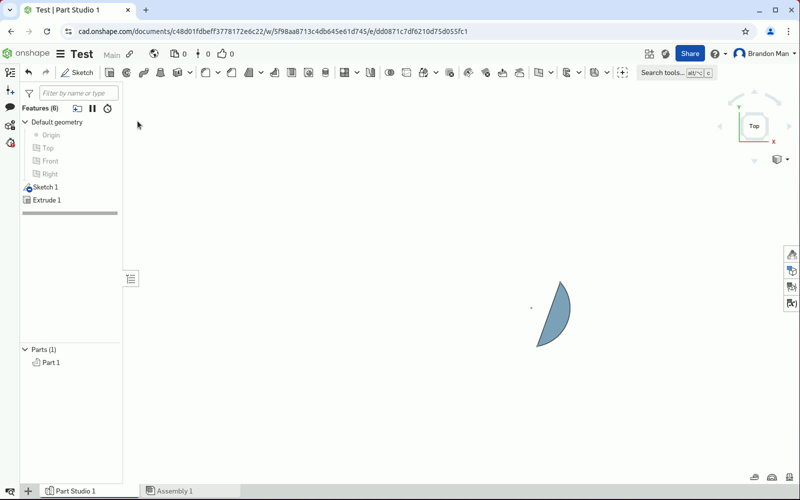
key(shift+h)
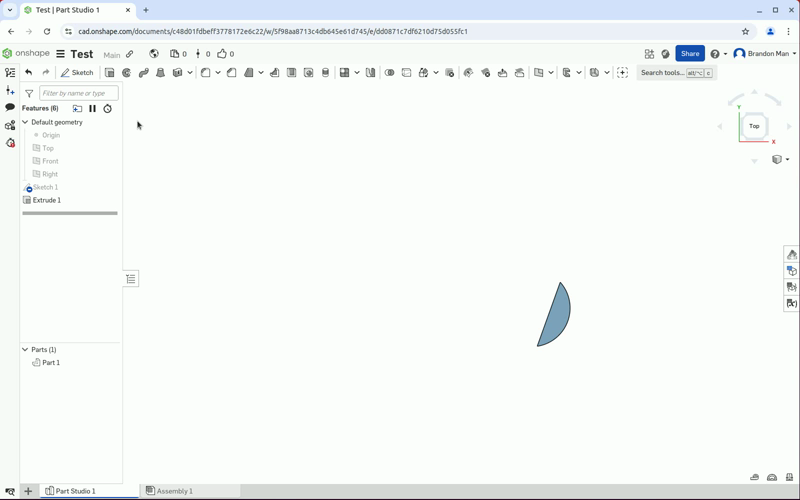
mouse_move(73, 189)
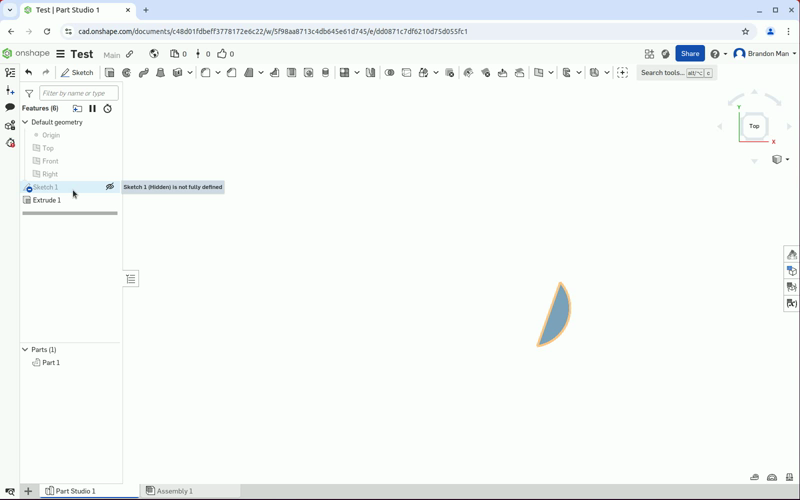
click(73, 189)
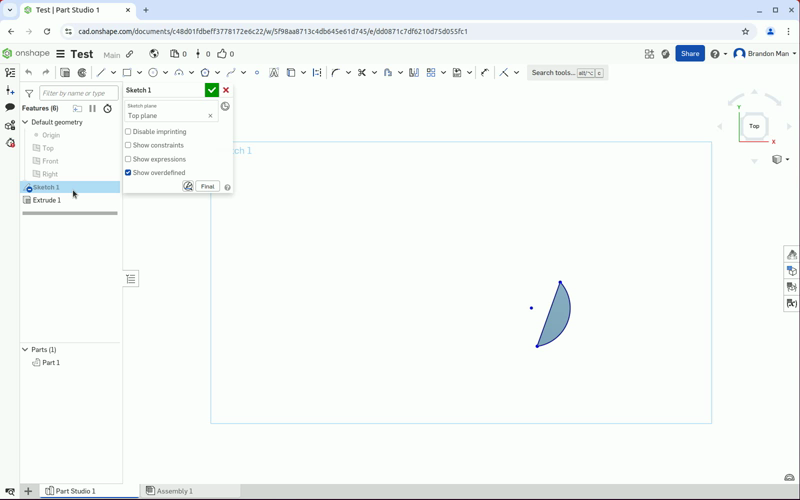
mouse_move(229, 92)
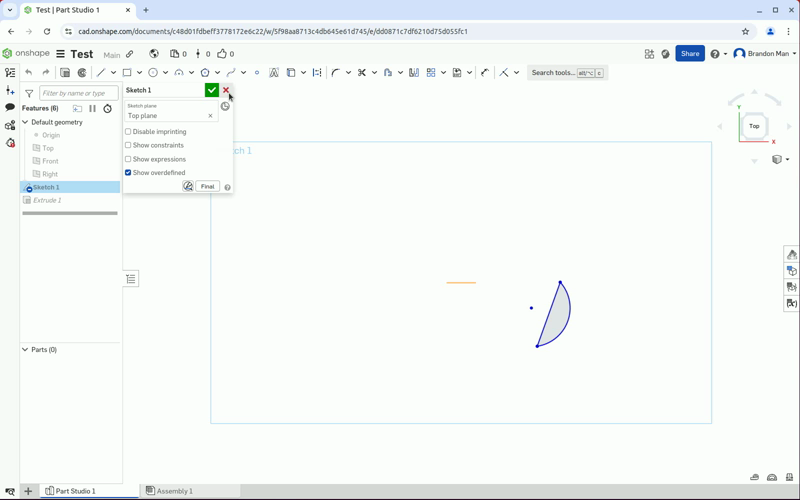
click(229, 92)
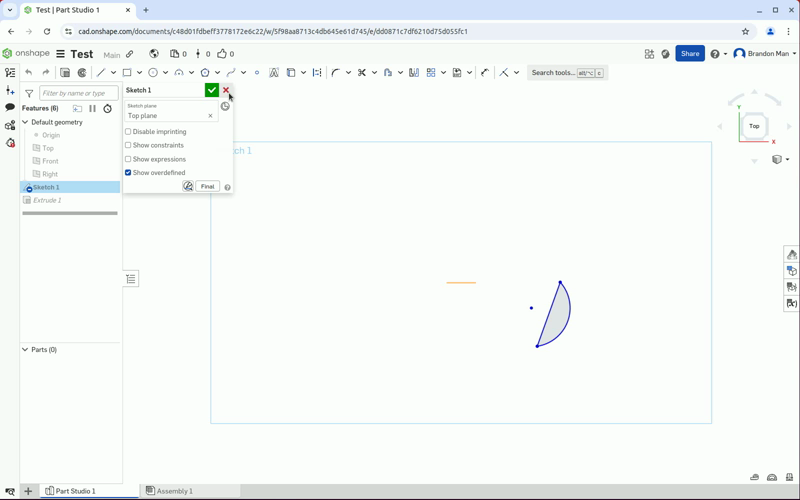
key(shift+s)
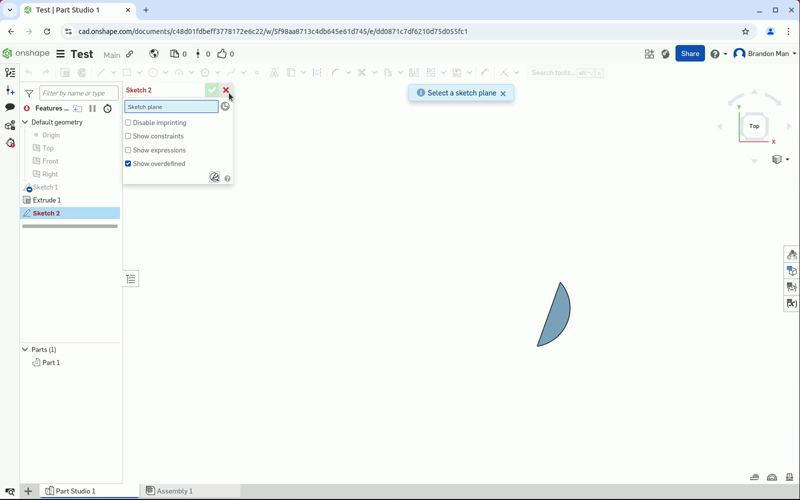
mouse_move(73, 150)
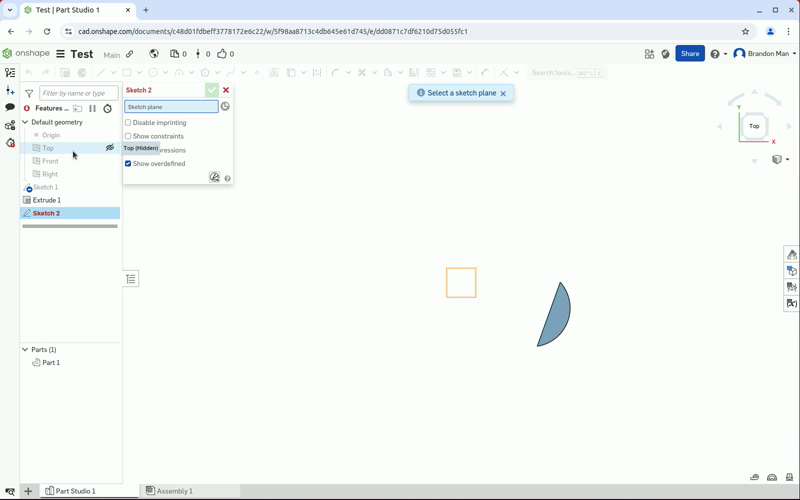
click(73, 150)
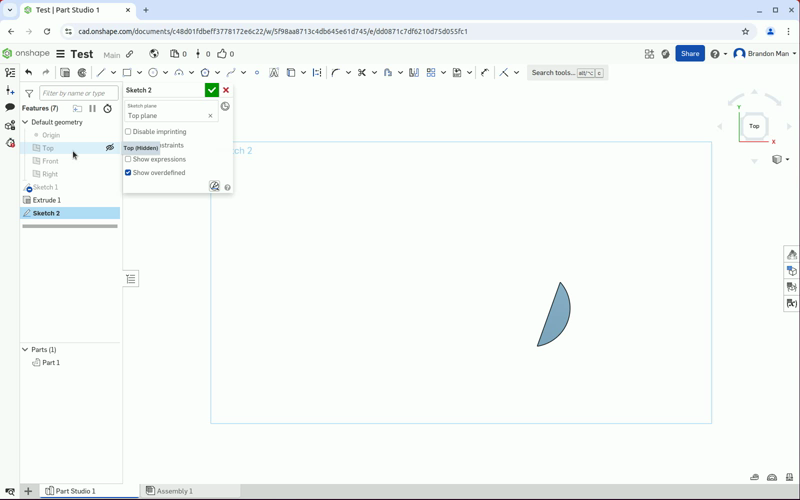
mouse_move(73, 352)
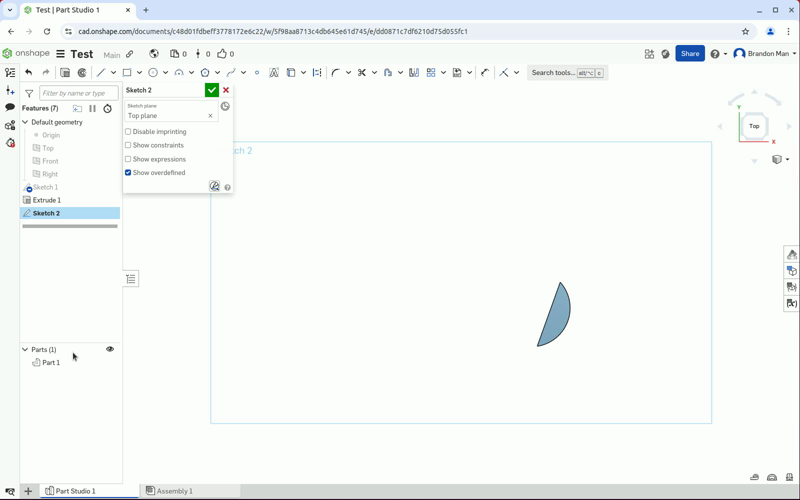
key(y)
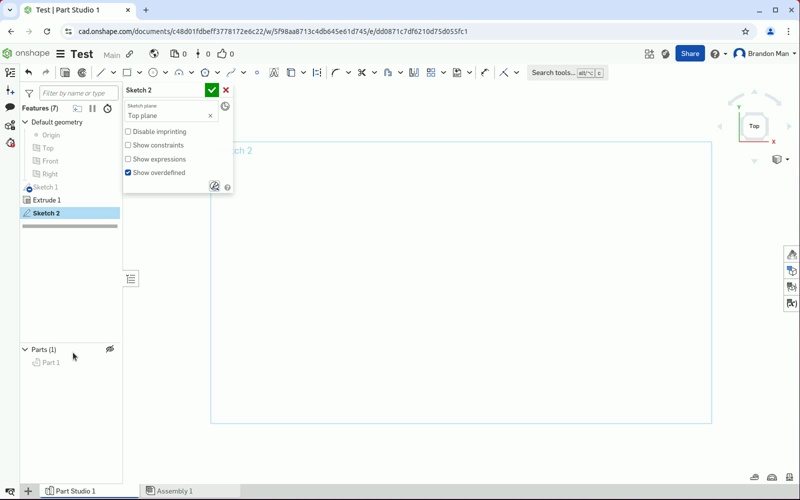
key(l)
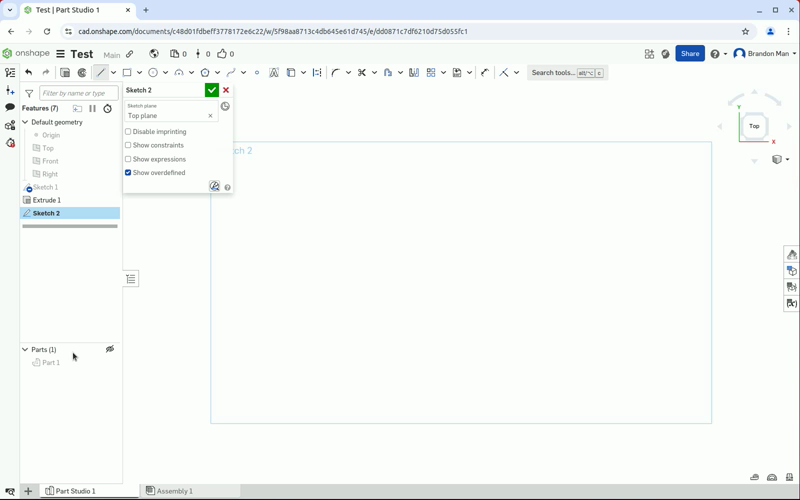
key_down(shift)
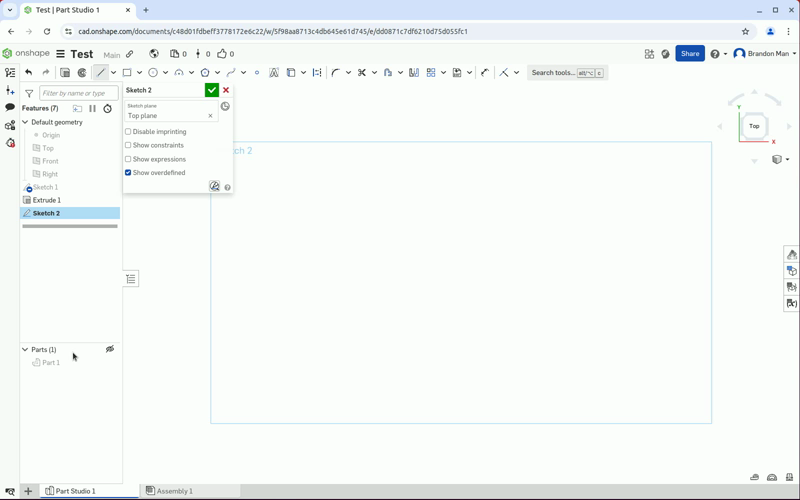
mouse_move(411, 197)
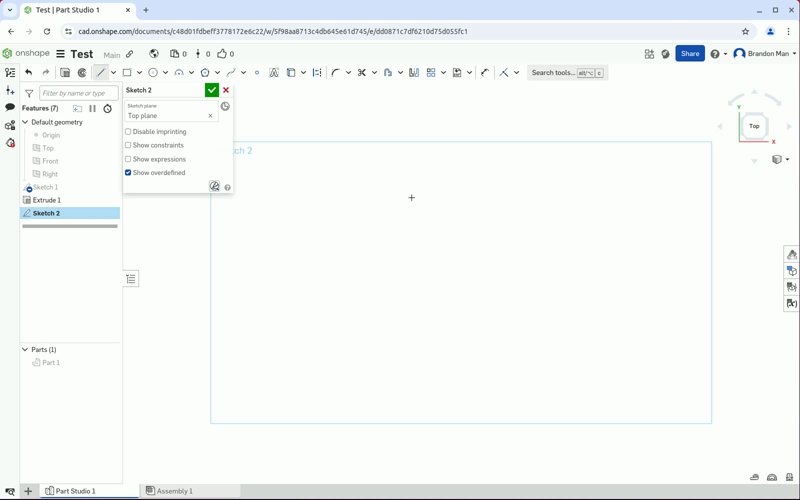
click(411, 197)
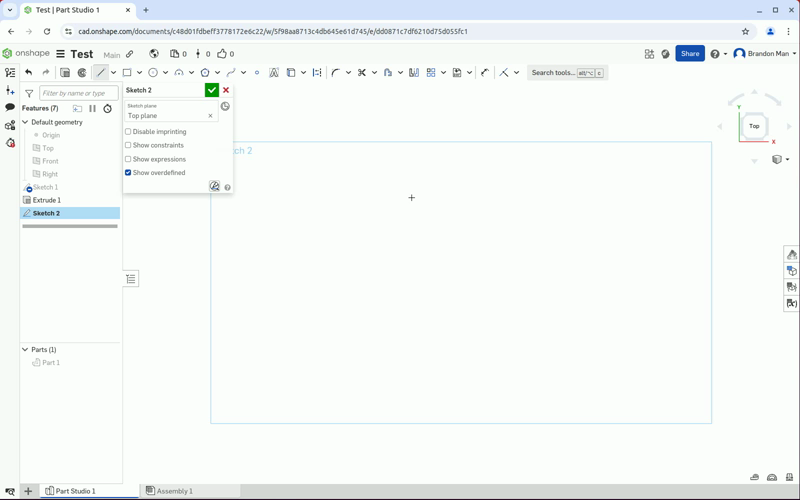
key_up(shift)
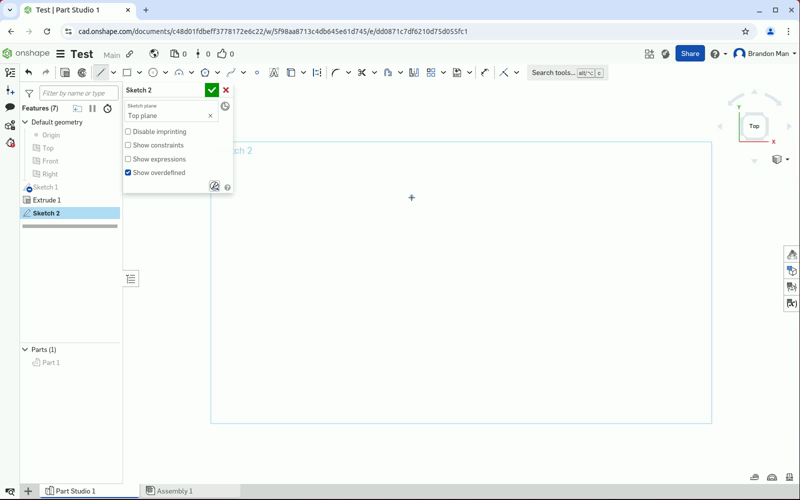
key_down(shift)
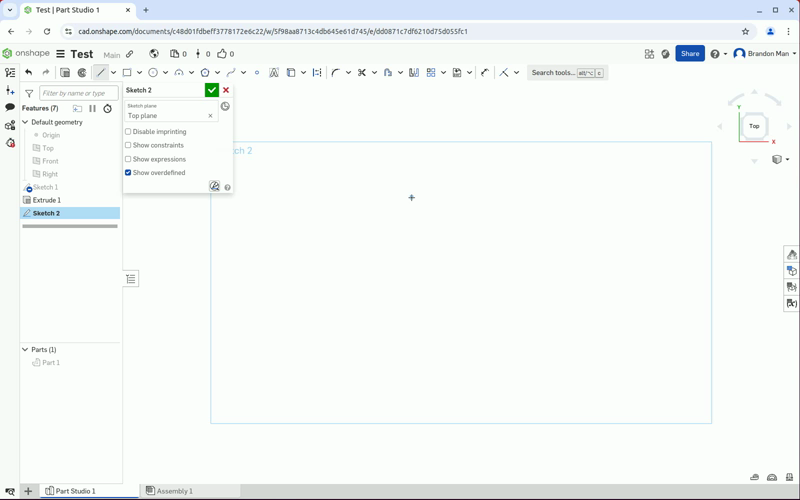
mouse_move(478, 185)
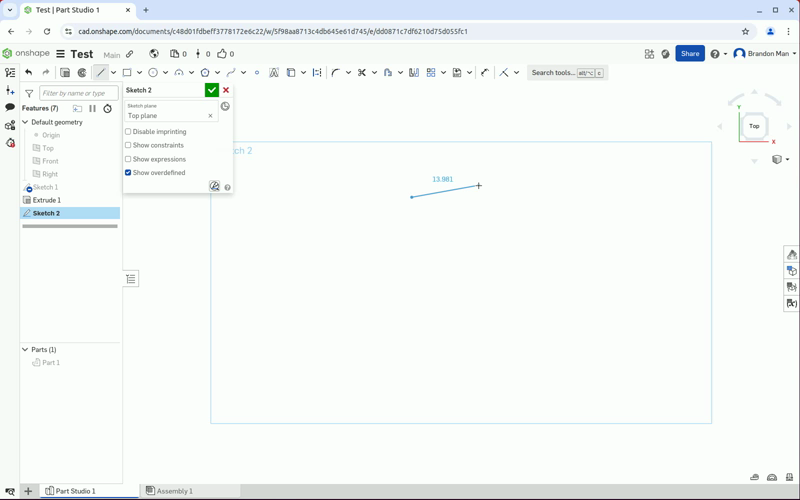
click(478, 185)
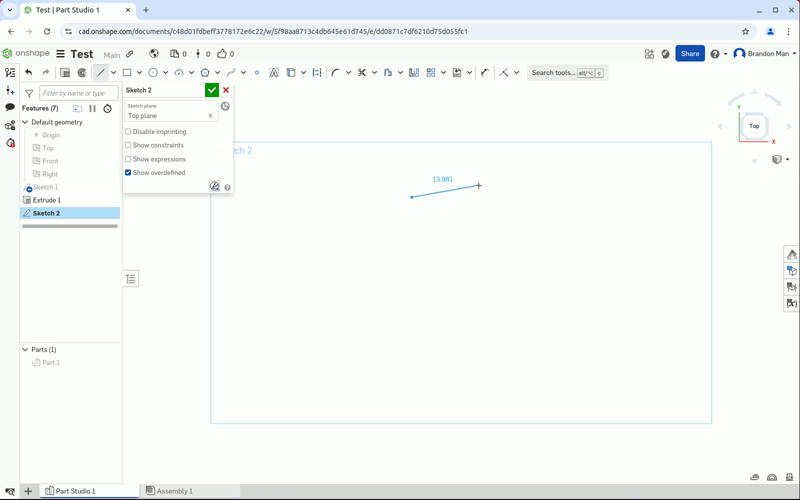
key_up(shift)
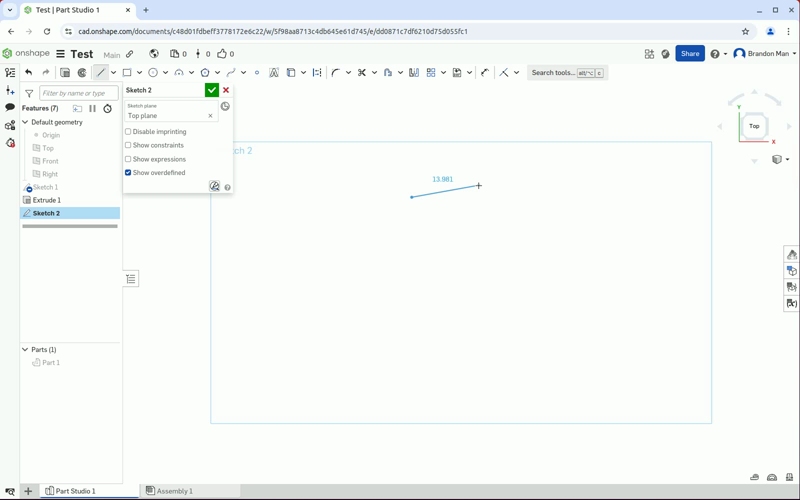
key(esc)
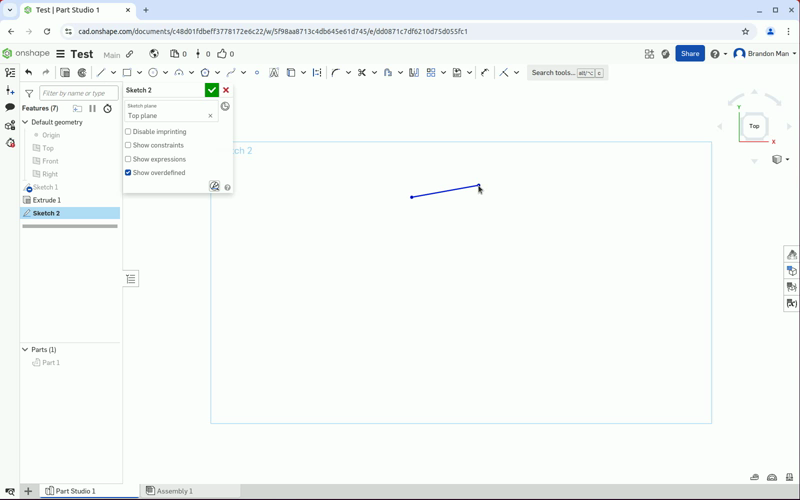
key(a)
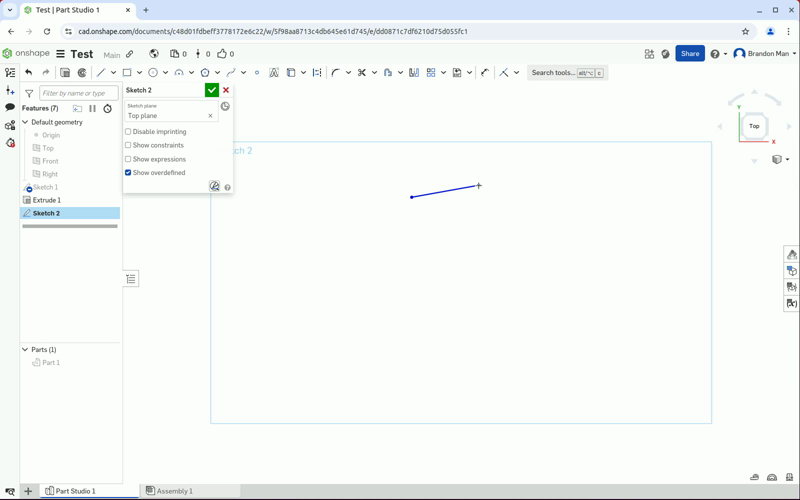
mouse_move(478, 185)
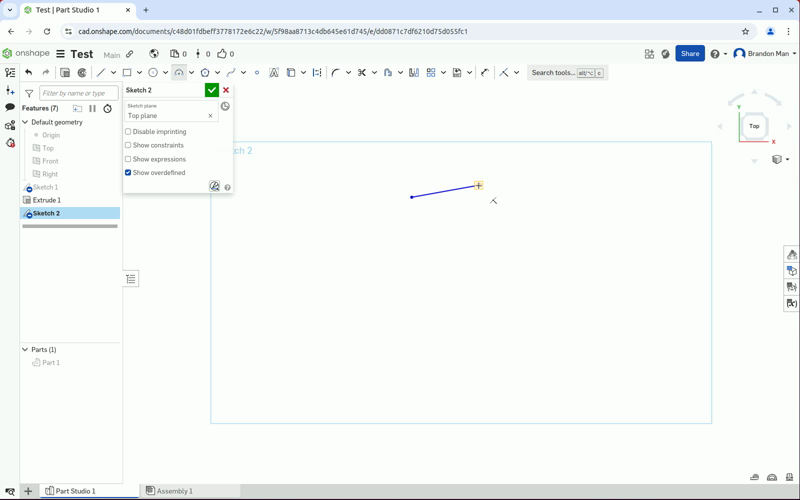
click(478, 185)
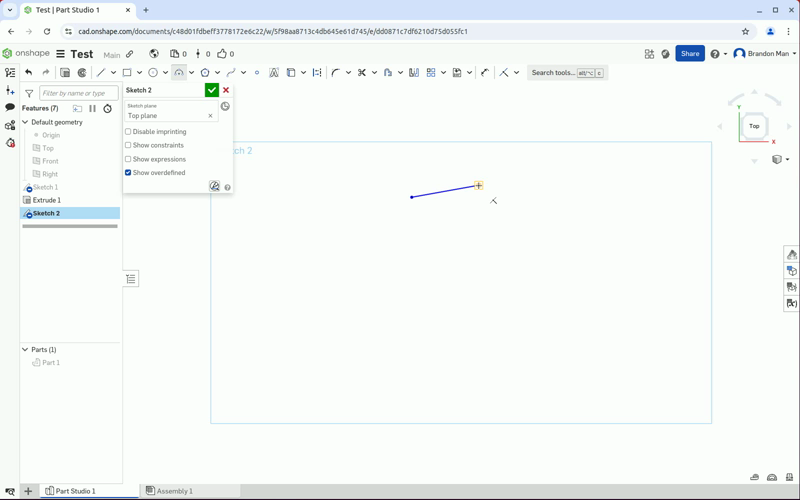
mouse_move(411, 197)
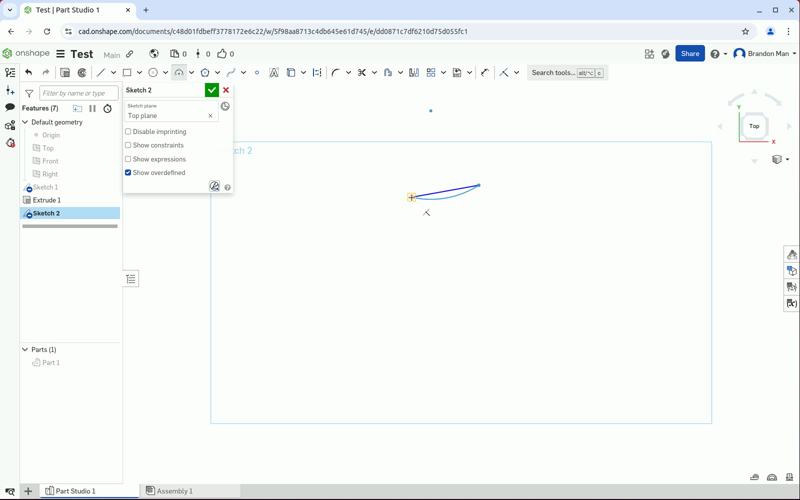
click(411, 197)
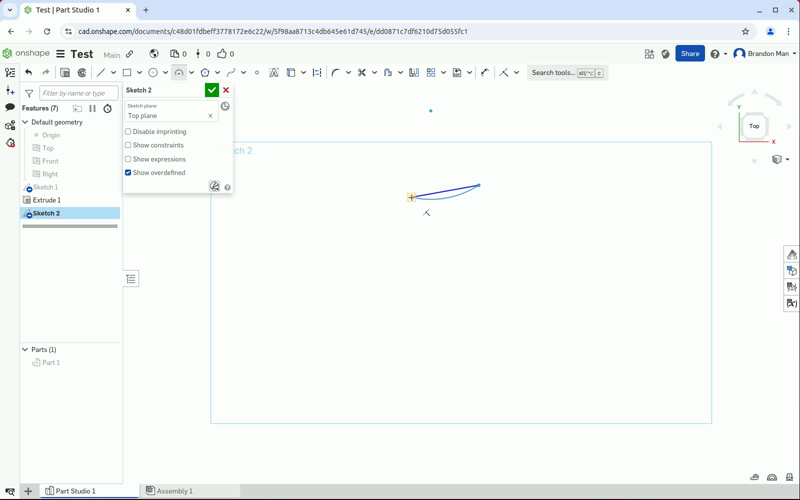
key_down(shift)
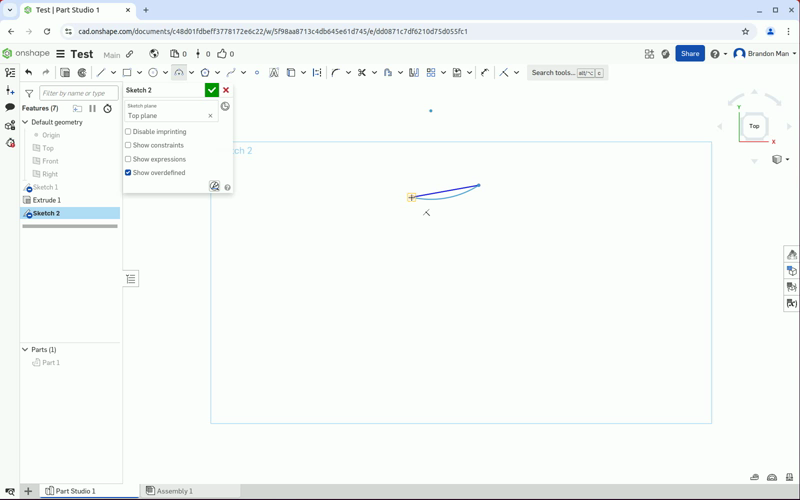
mouse_move(441, 171)
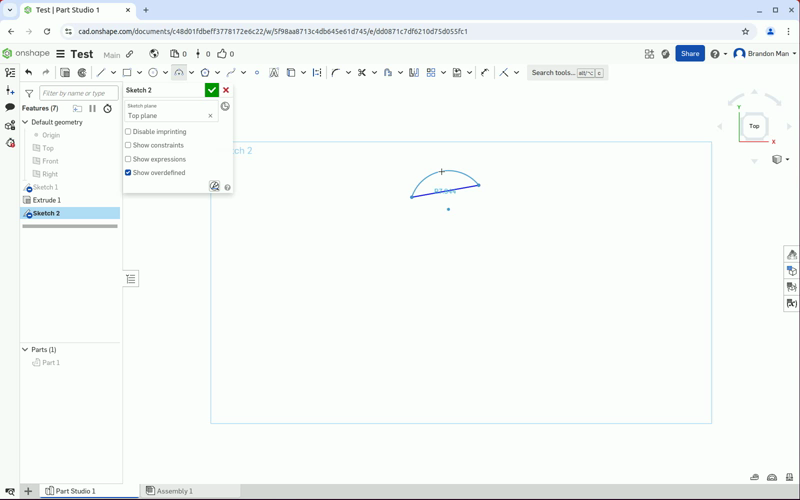
click(441, 171)
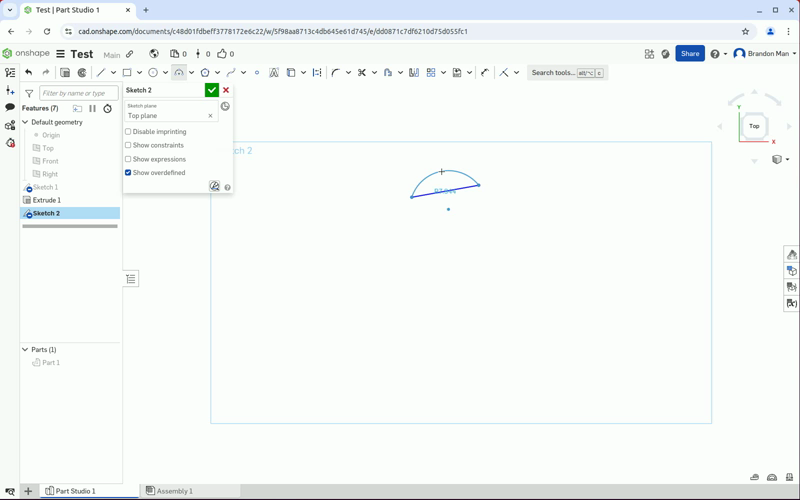
key_up(shift)
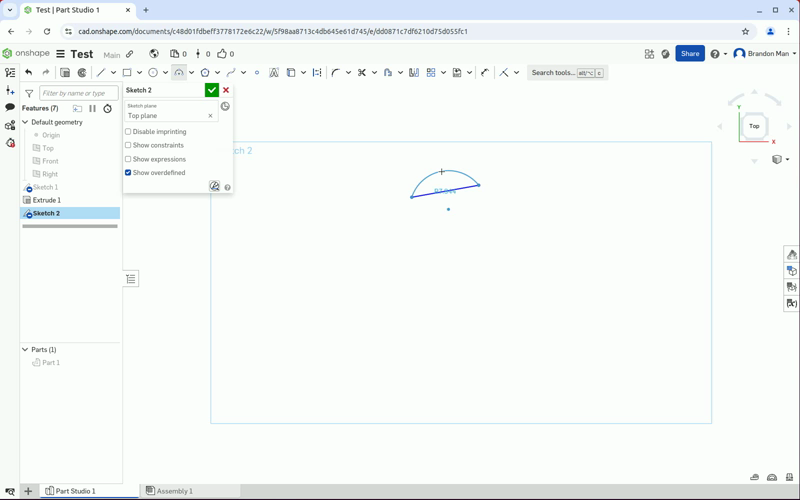
key(esc)
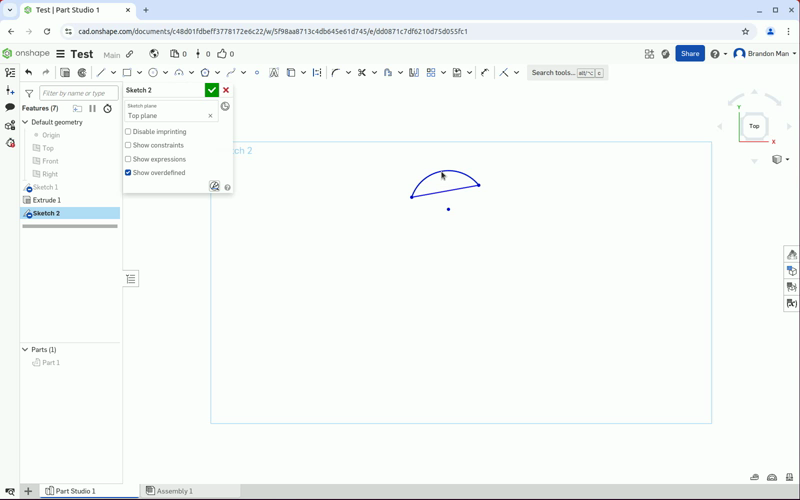
mouse_move(427, 191)
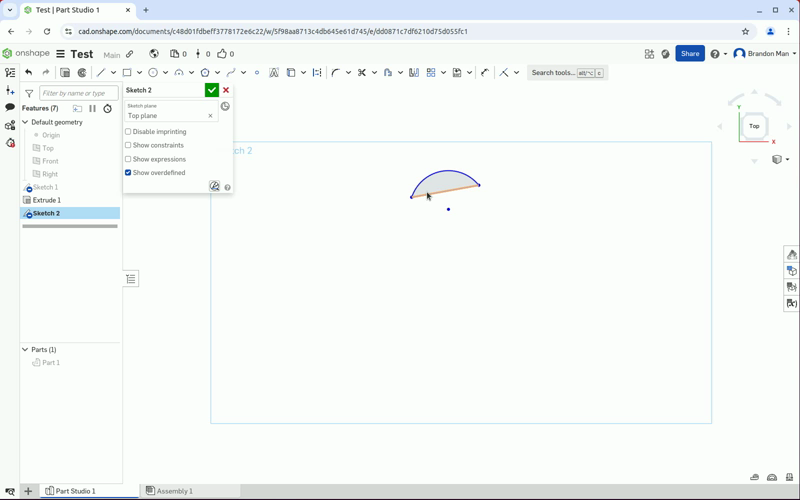
scroll(6)
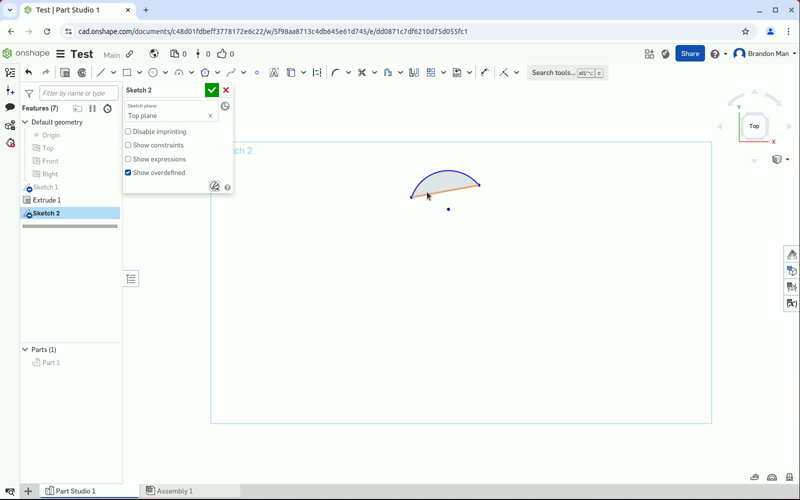
scroll(6)
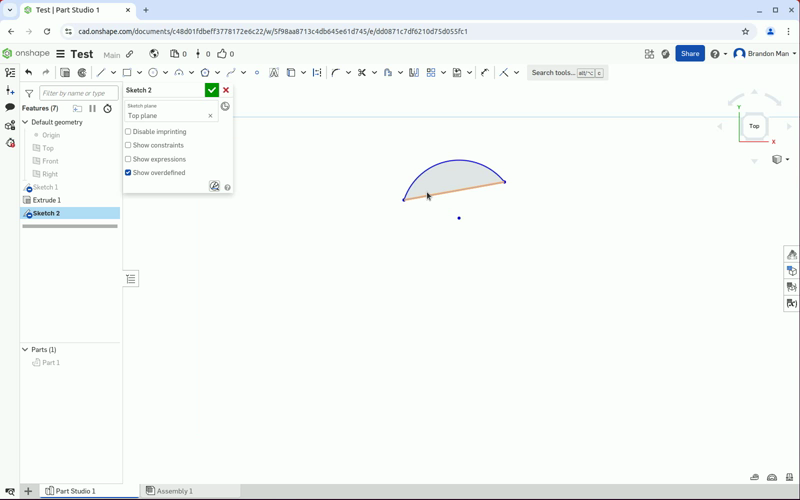
scroll(6)
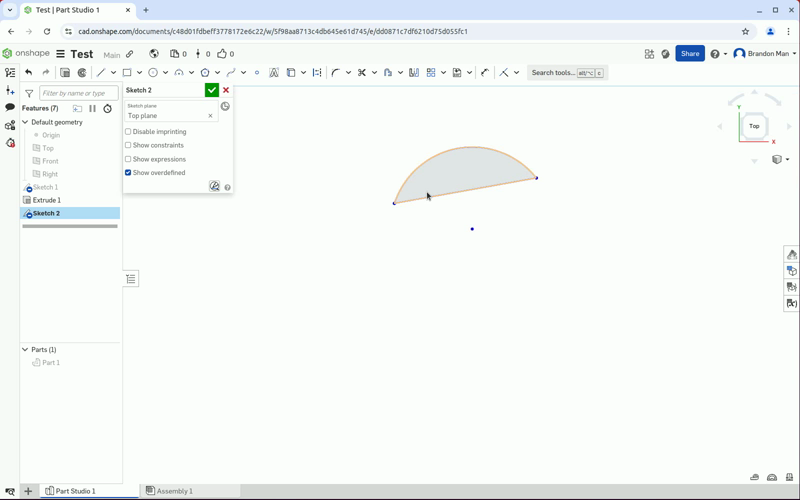
scroll(6)
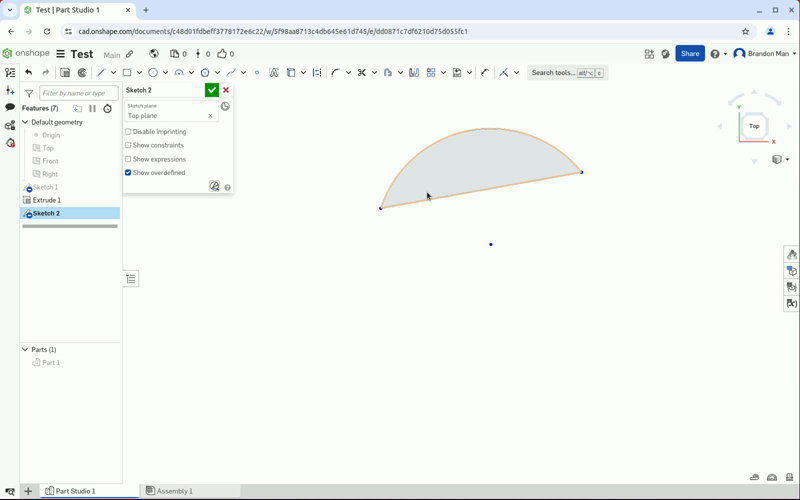
scroll(6)
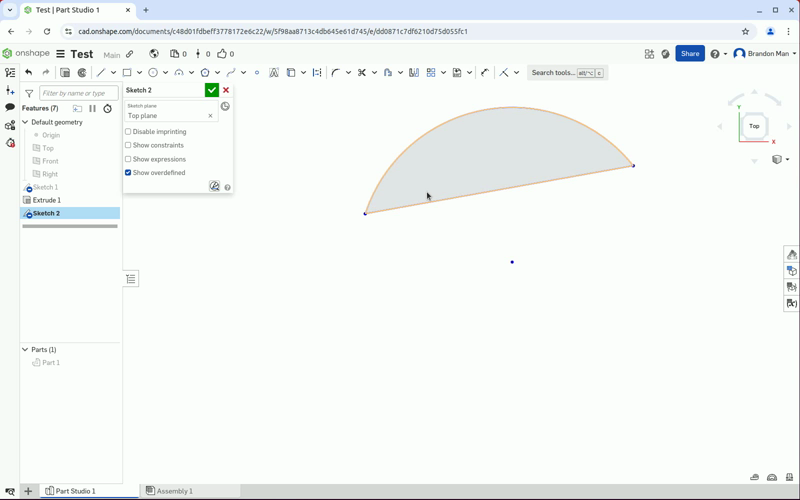
scroll(6)
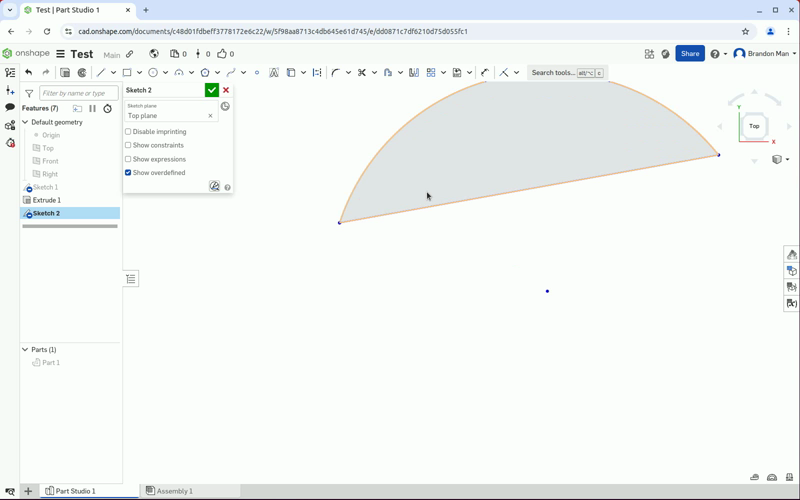
scroll(6)
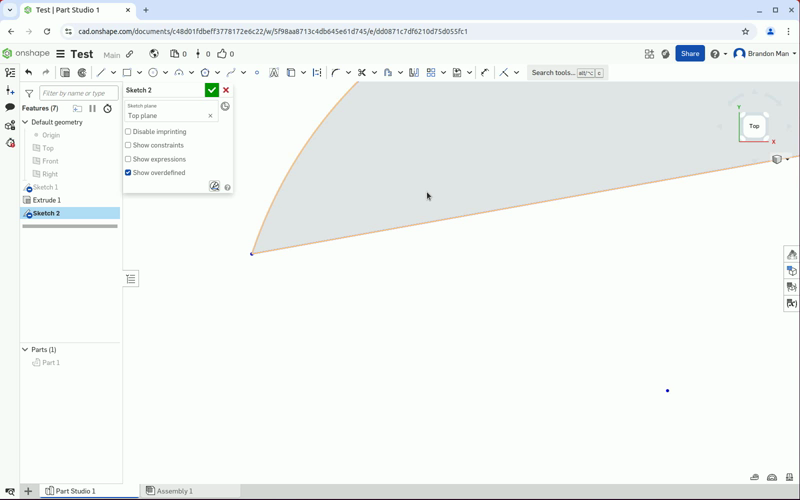
click(427, 191)
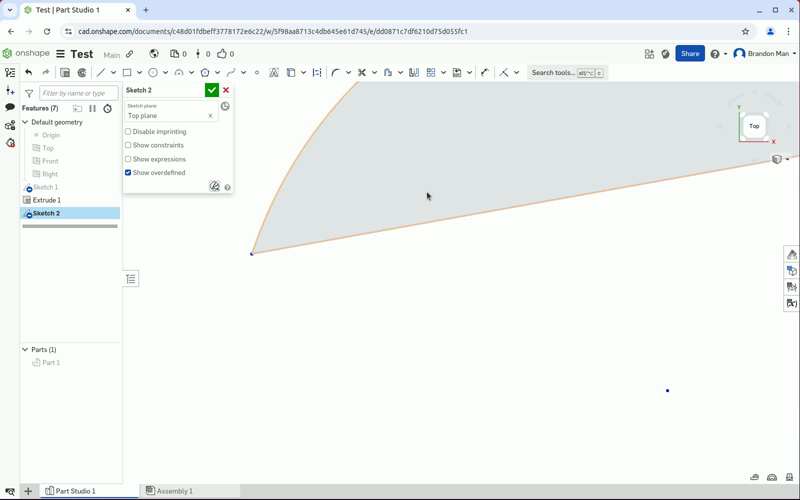
scroll(-6)
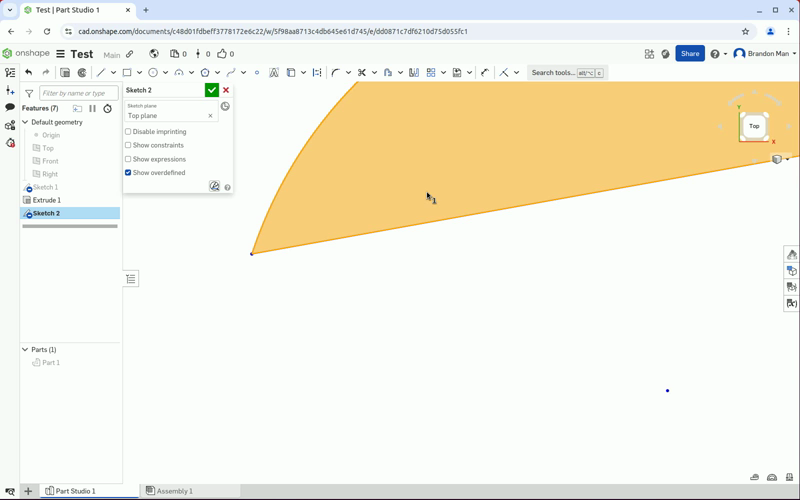
scroll(-6)
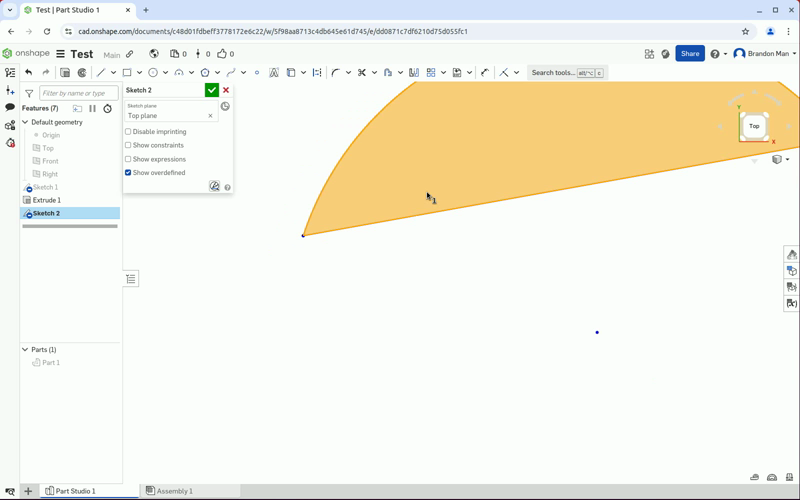
scroll(-6)
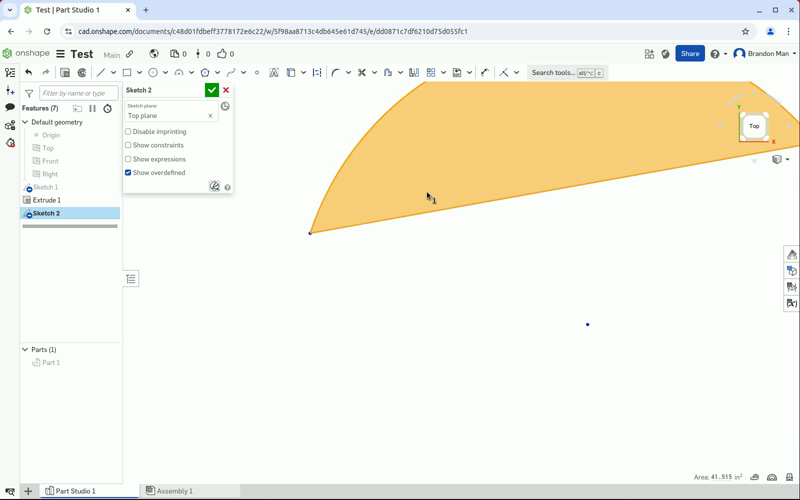
scroll(-6)
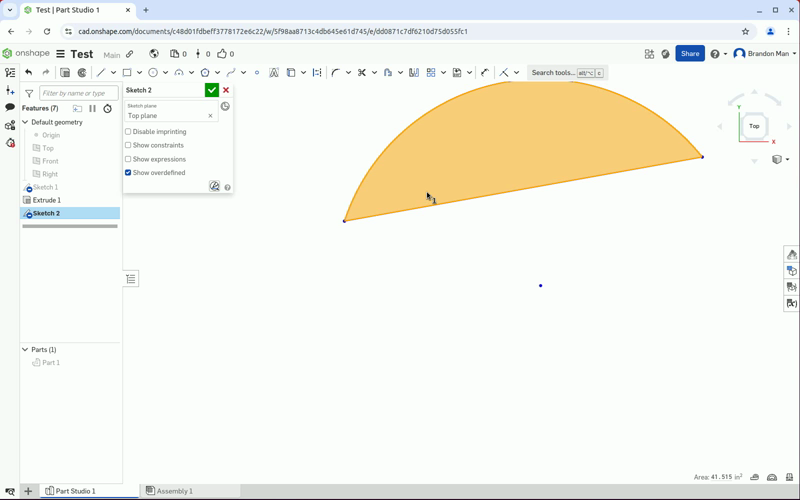
scroll(-6)
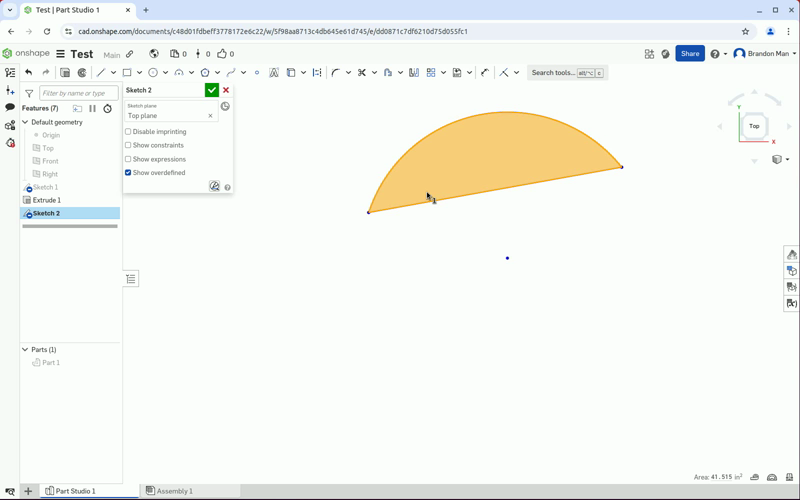
scroll(-6)
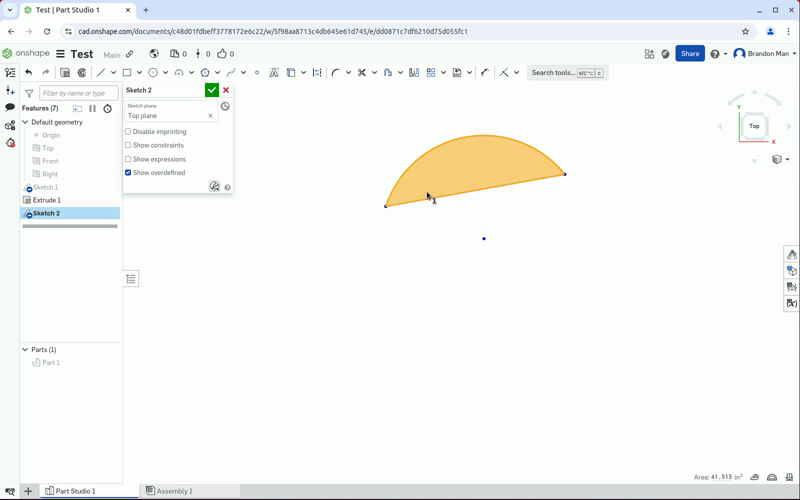
scroll(-6)
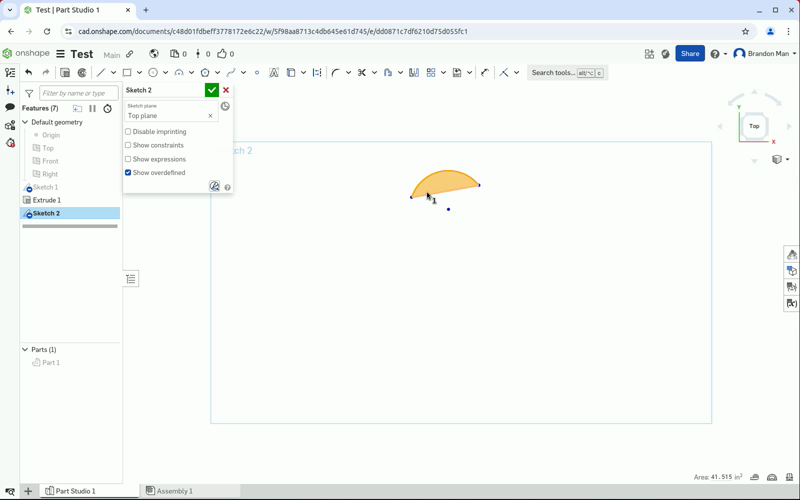
mouse_move(73, 352)
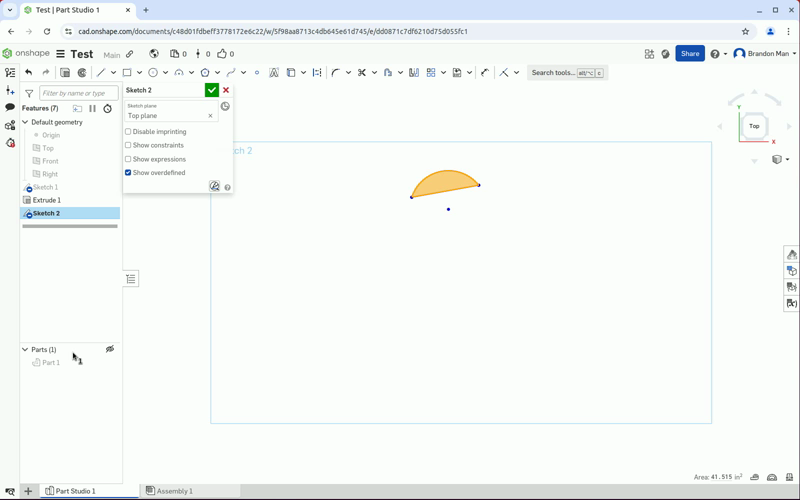
key(shift+y)
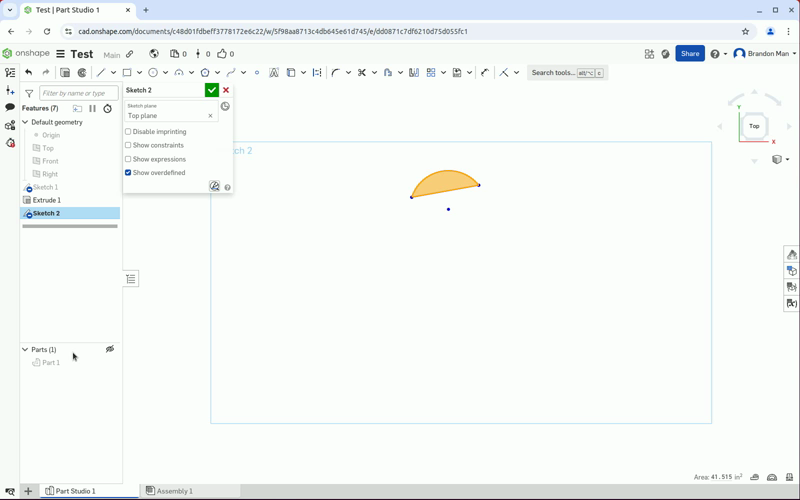
key(shift+e)
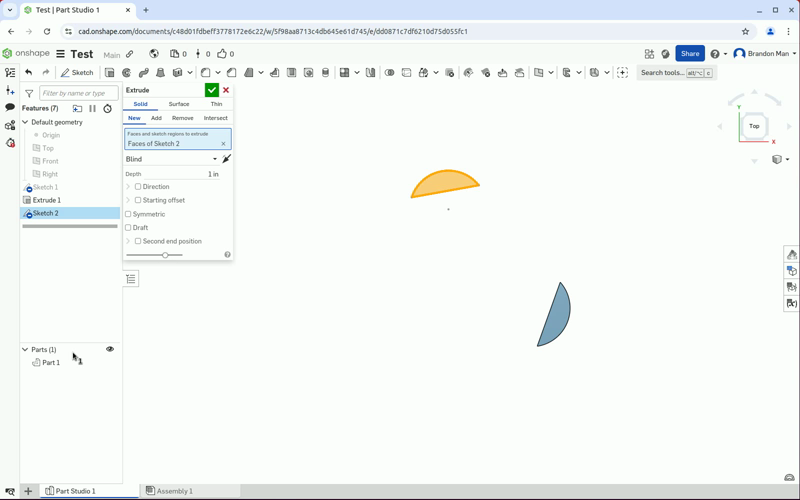
mouse_move(143, 106)
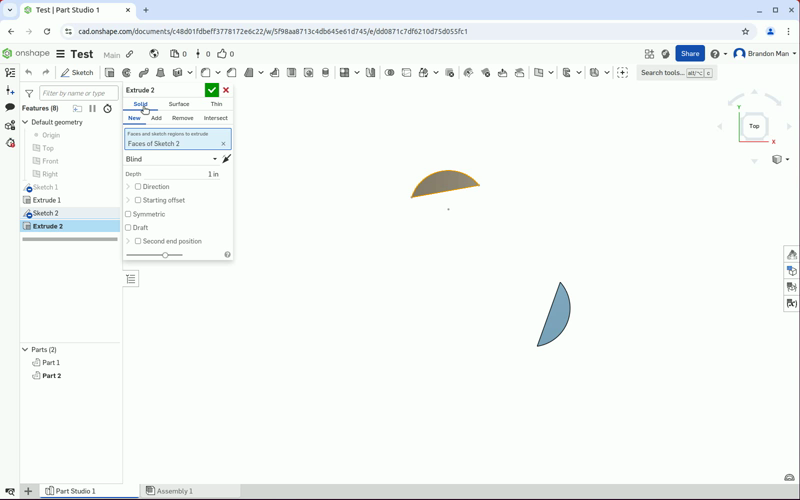
click(143, 106)
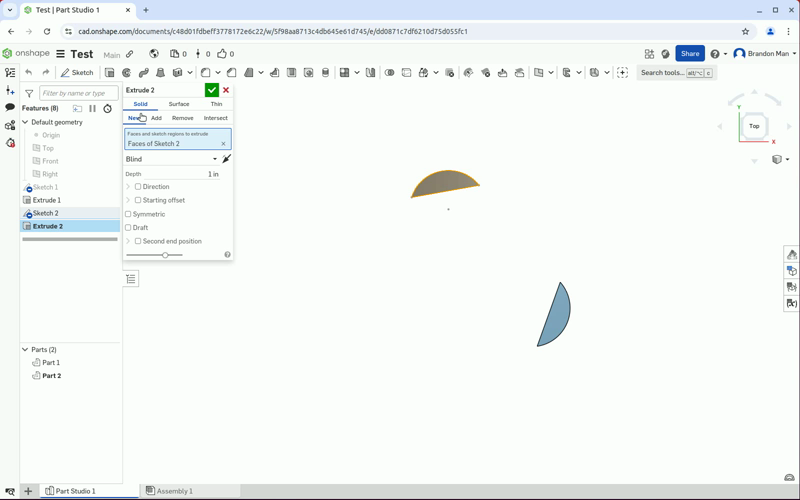
mouse_move(137, 120)
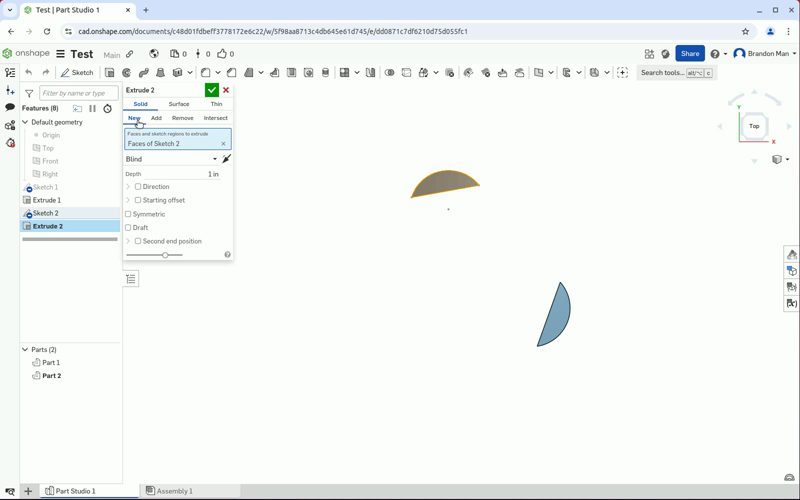
click(137, 120)
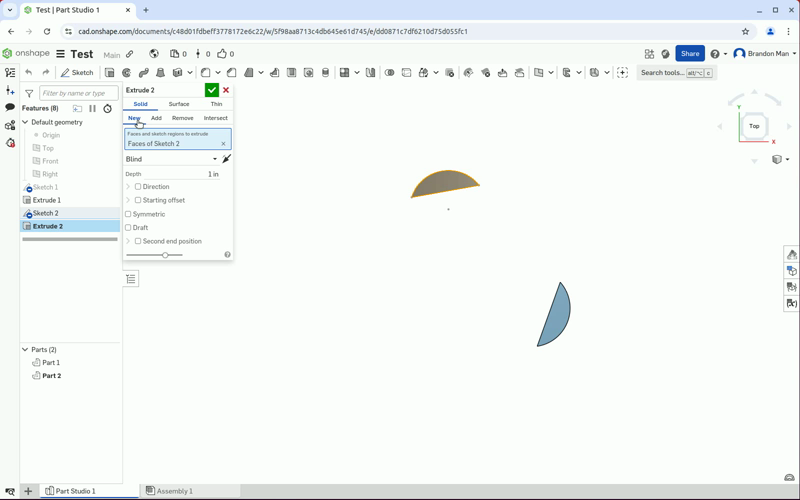
key(tab, 4)
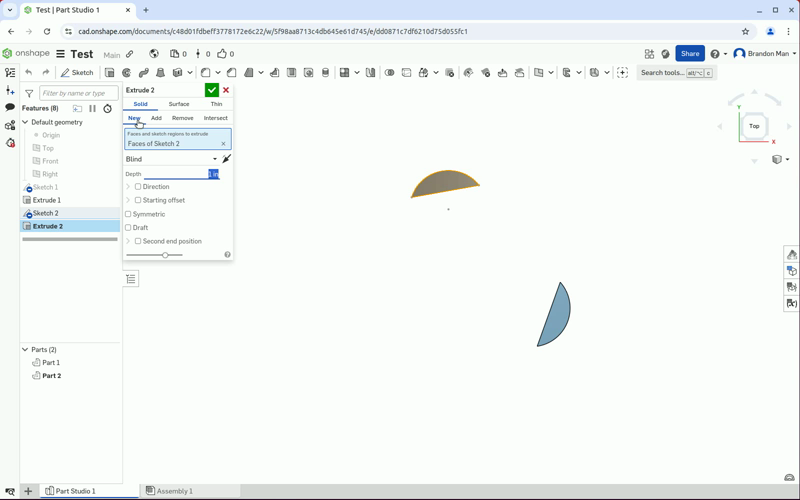
text(14.202)
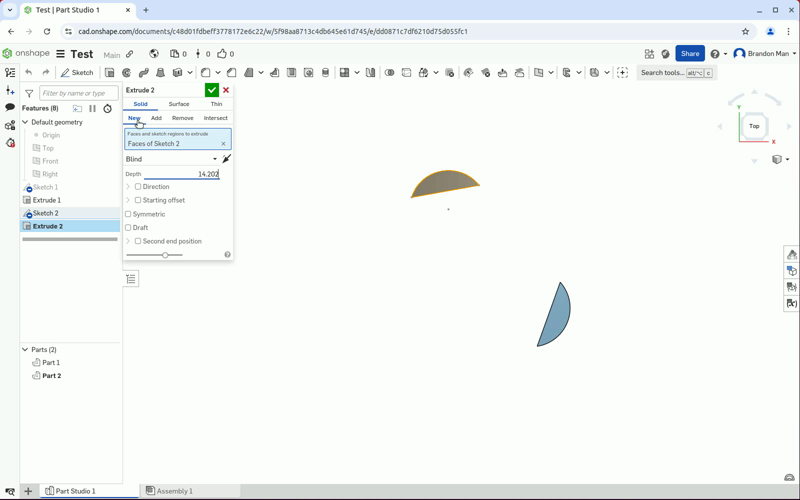
key(enter)
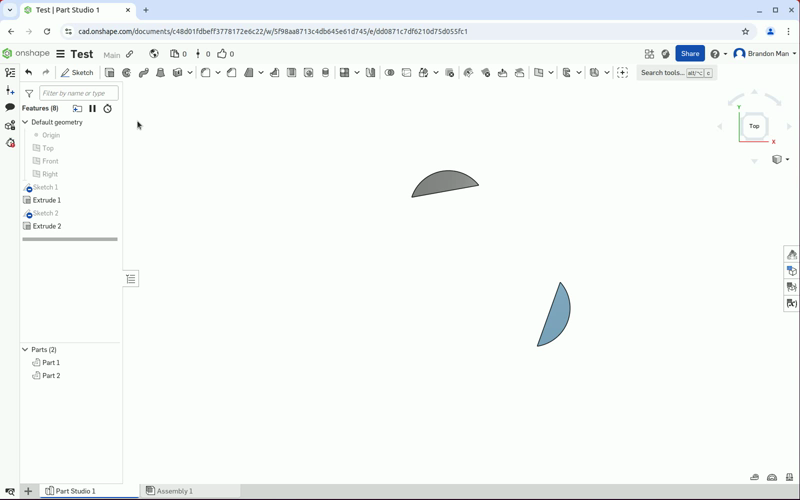
key(shift+h)
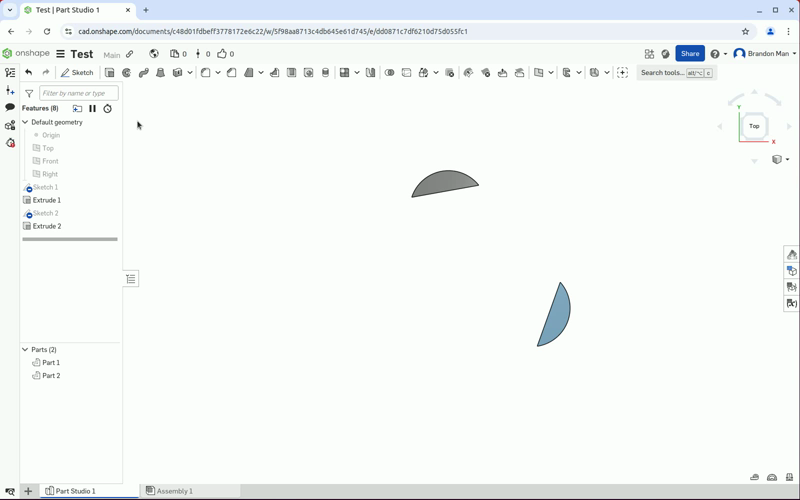
key(shift+h)
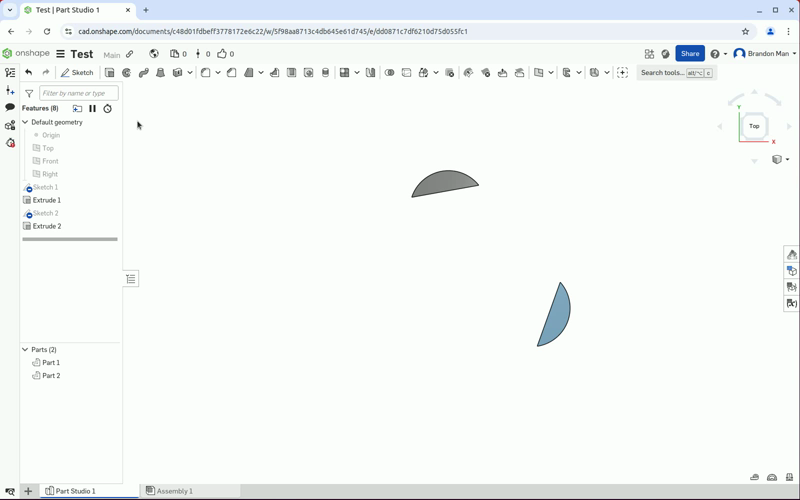
mouse_move(73, 189)
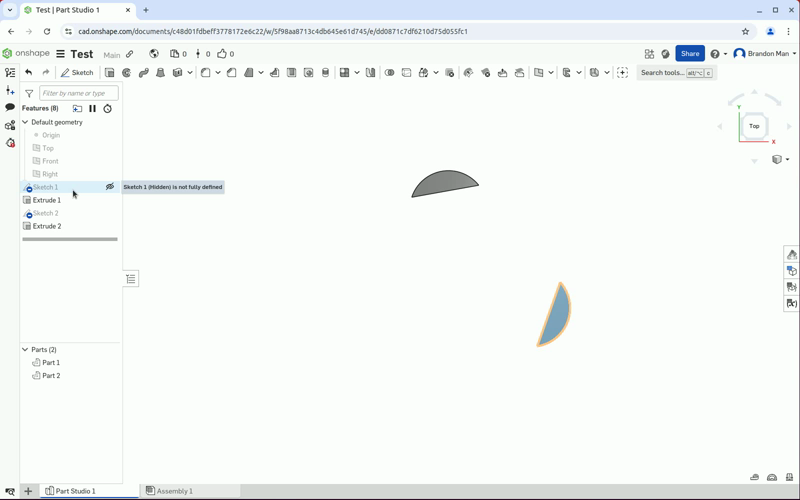
click(73, 189)
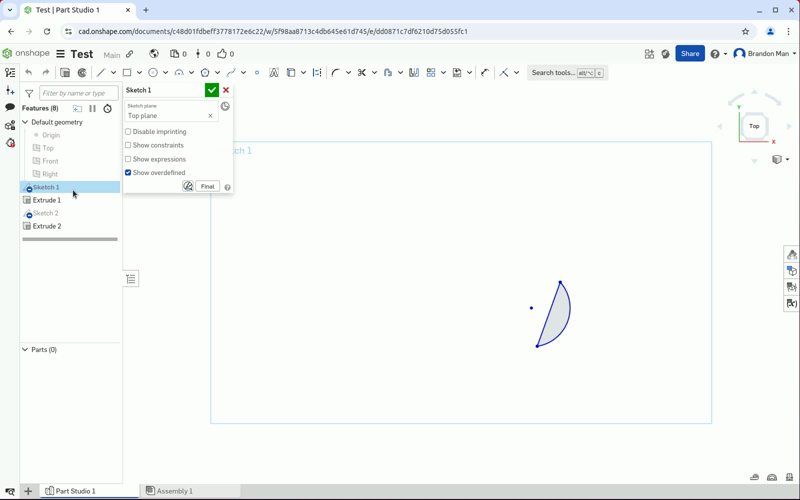
mouse_move(229, 92)
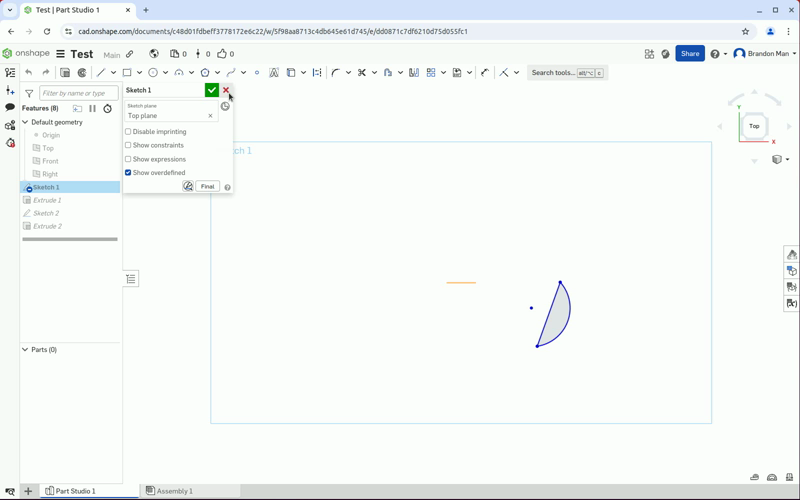
click(229, 92)
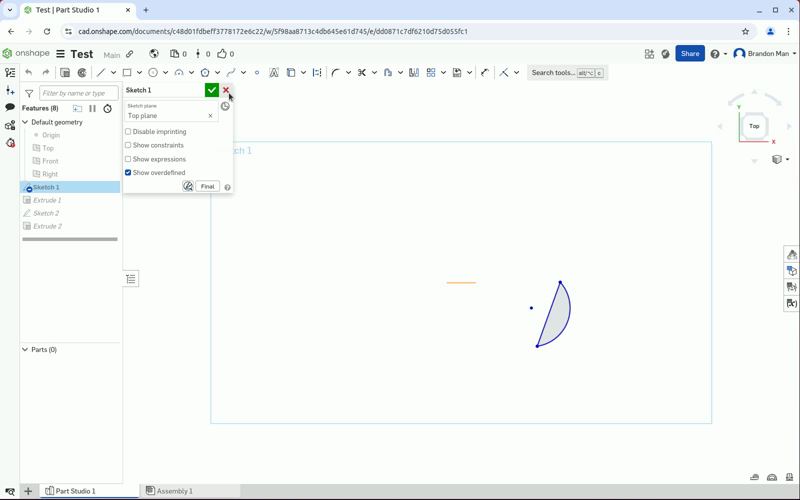
key(shift+s)
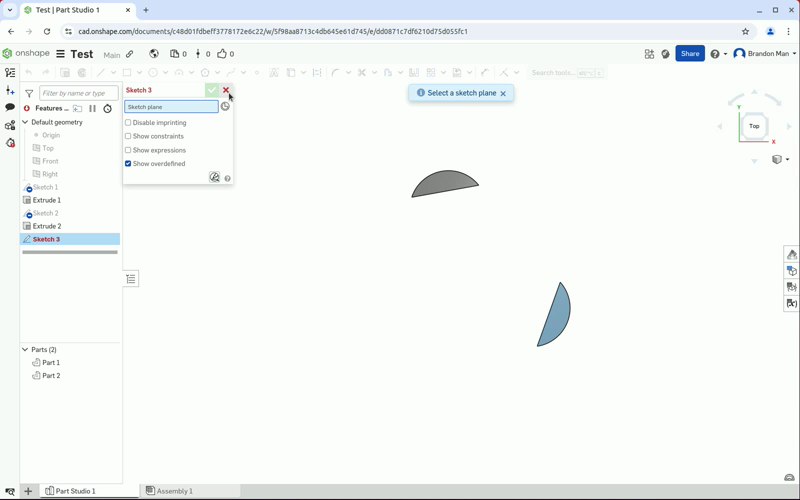
mouse_move(73, 150)
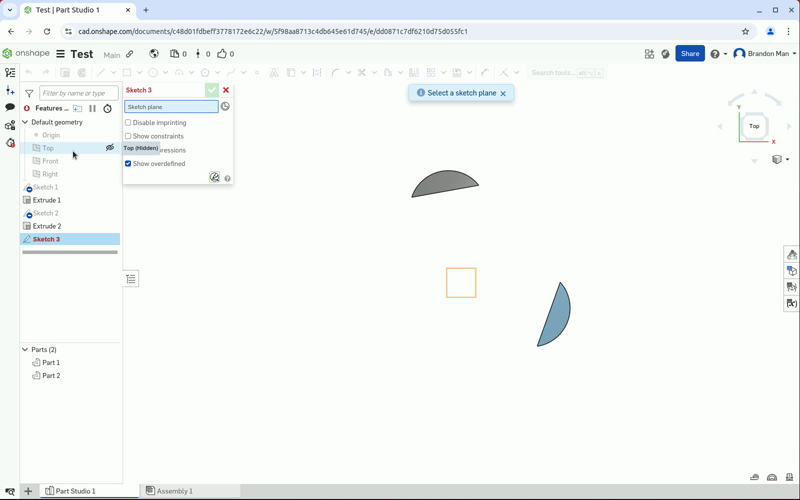
click(73, 150)
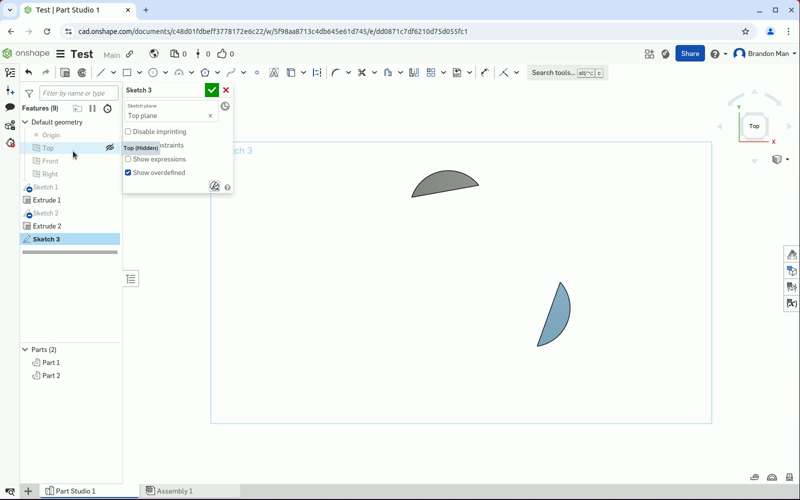
mouse_move(73, 352)
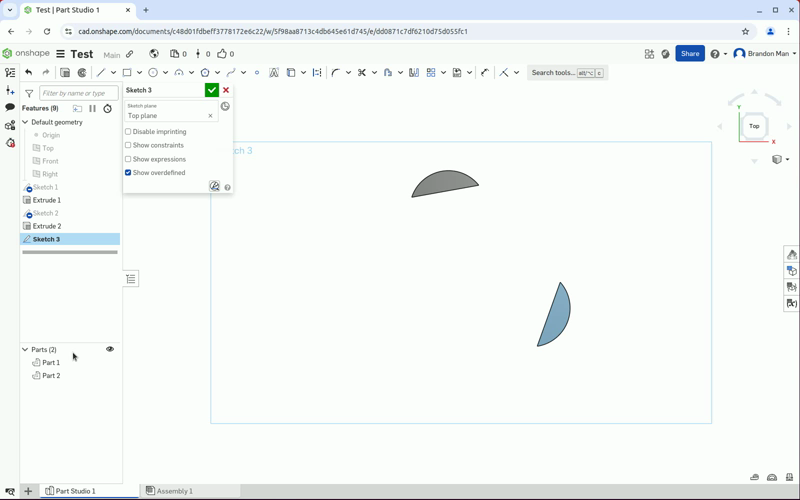
key(y)
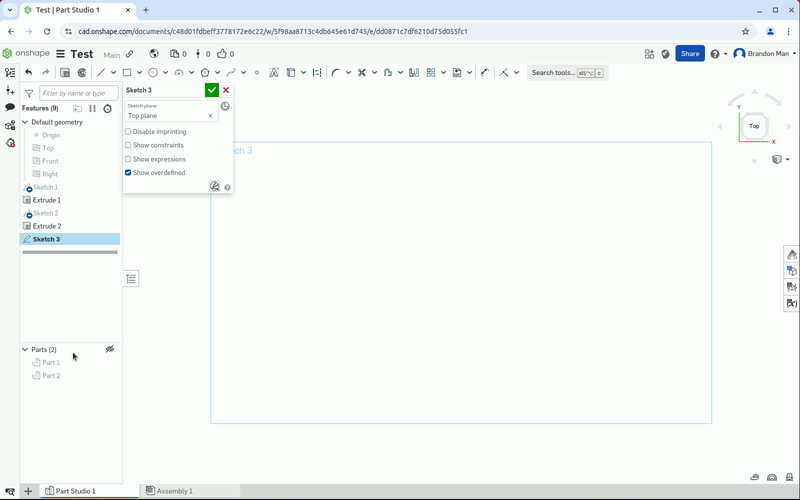
key(a)
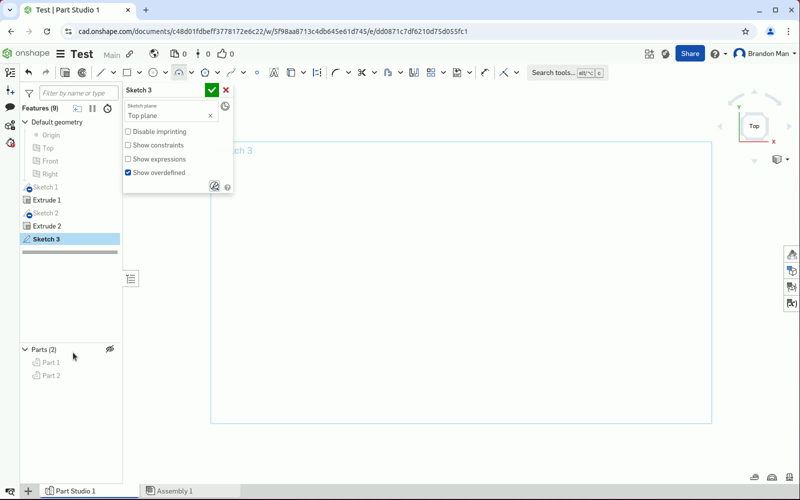
key_down(shift)
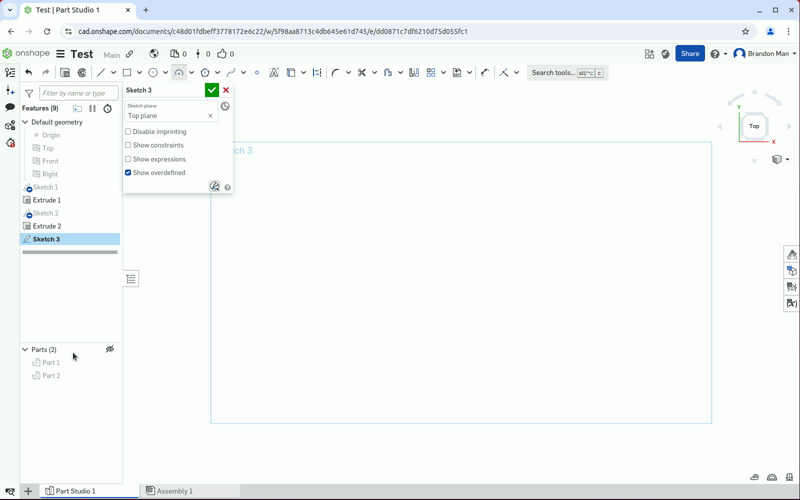
mouse_move(366, 316)
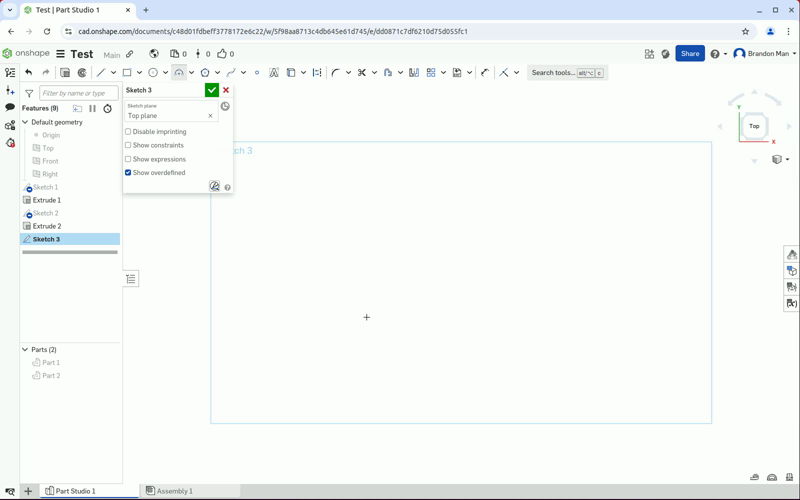
click(366, 316)
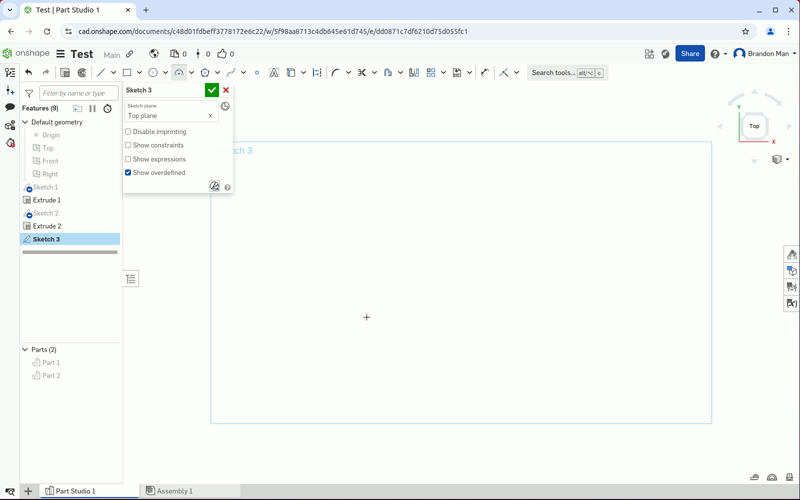
key_up(shift)
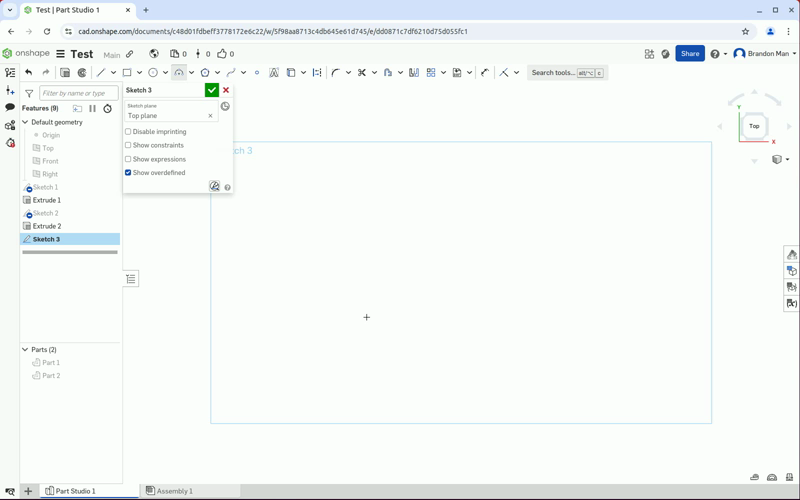
key_down(shift)
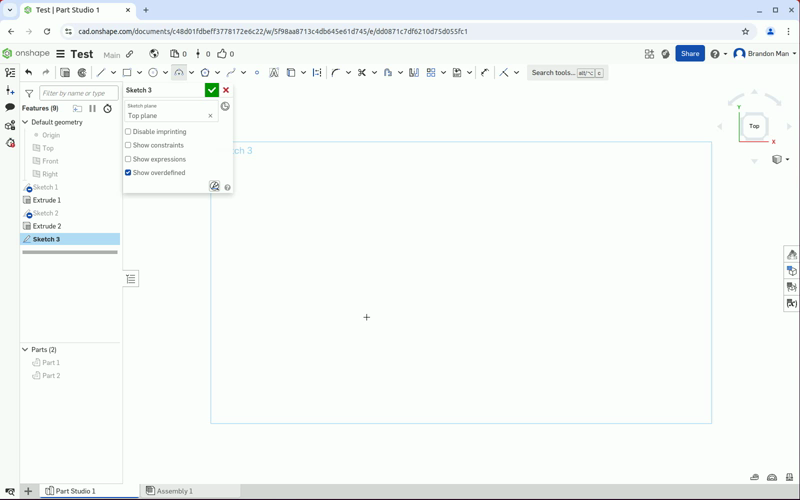
mouse_move(410, 369)
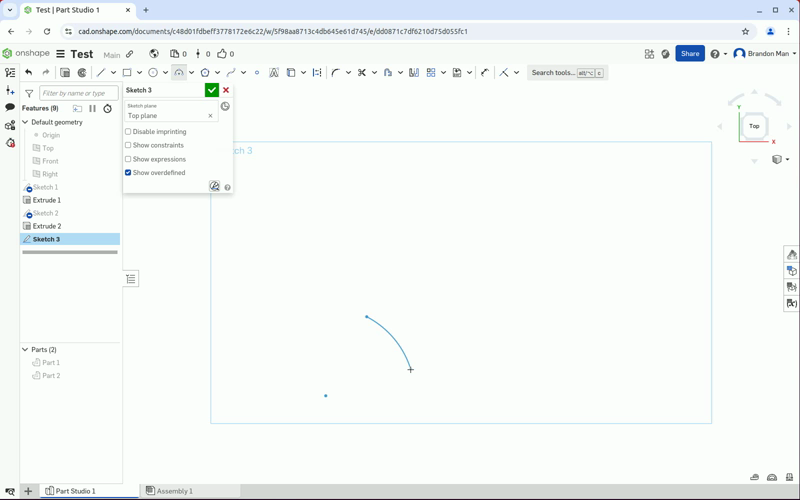
click(410, 369)
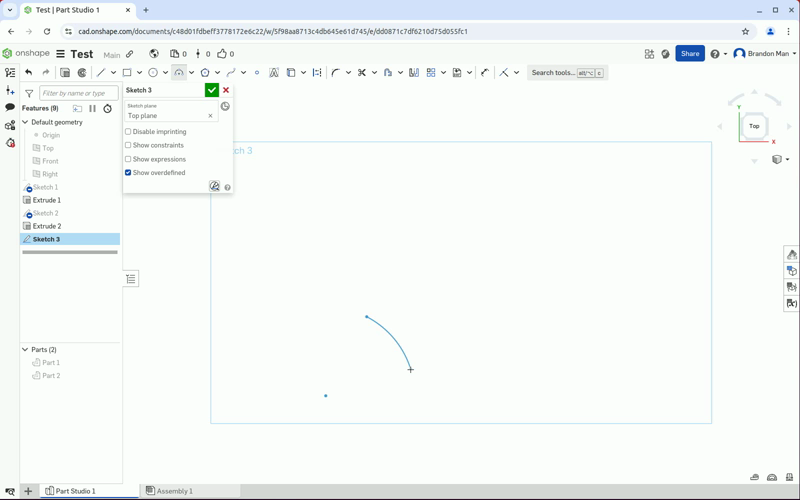
mouse_move(373, 356)
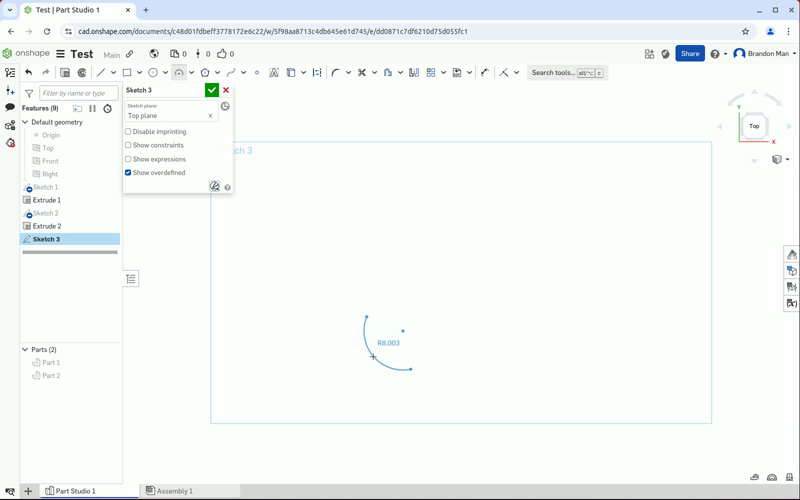
click(373, 356)
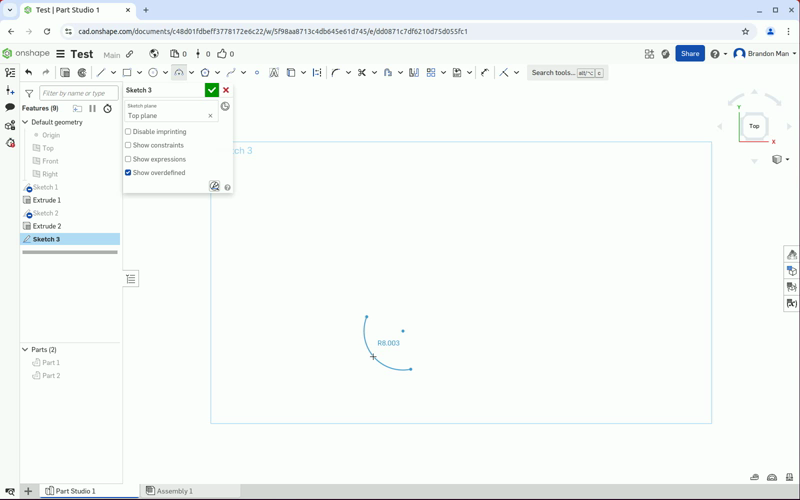
key_up(shift)
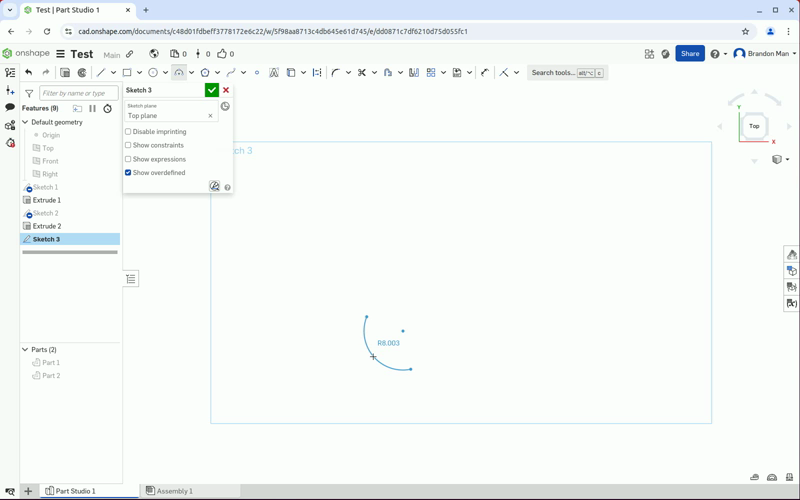
key(esc)
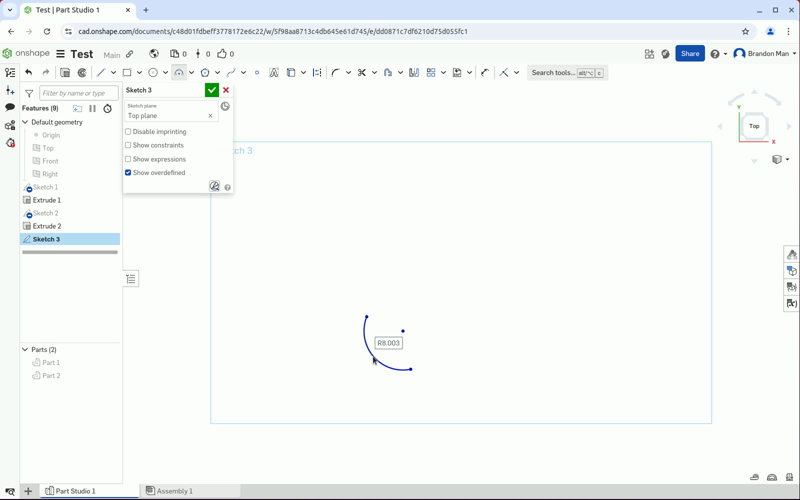
key(l)
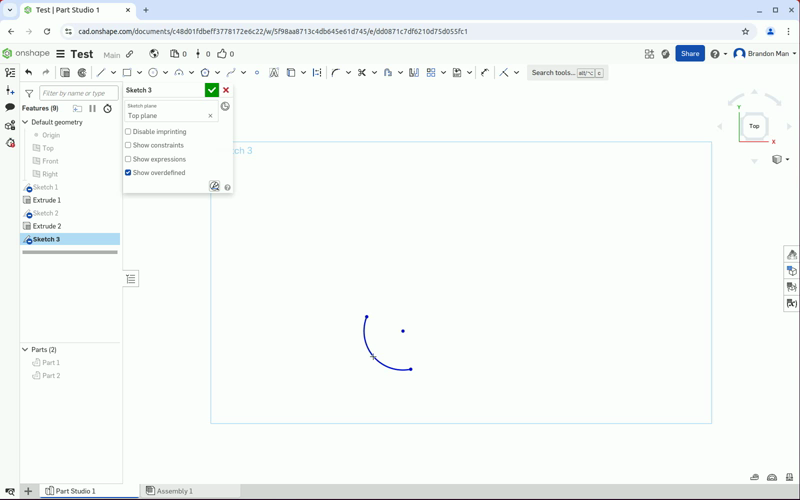
mouse_move(410, 369)
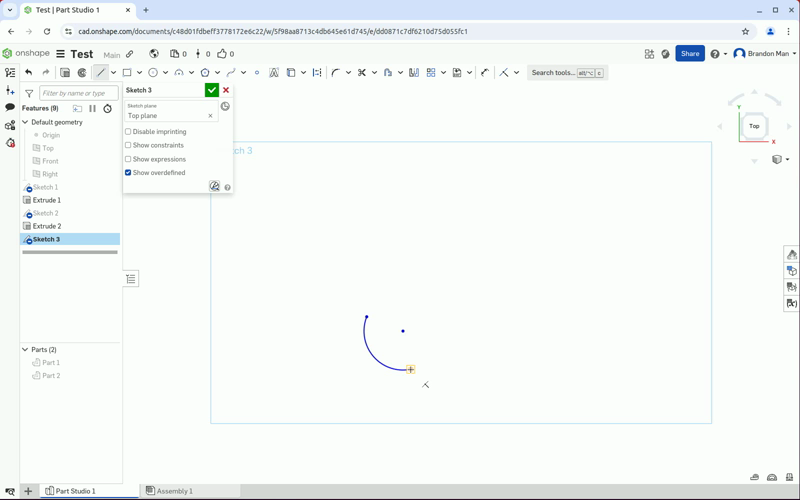
click(410, 369)
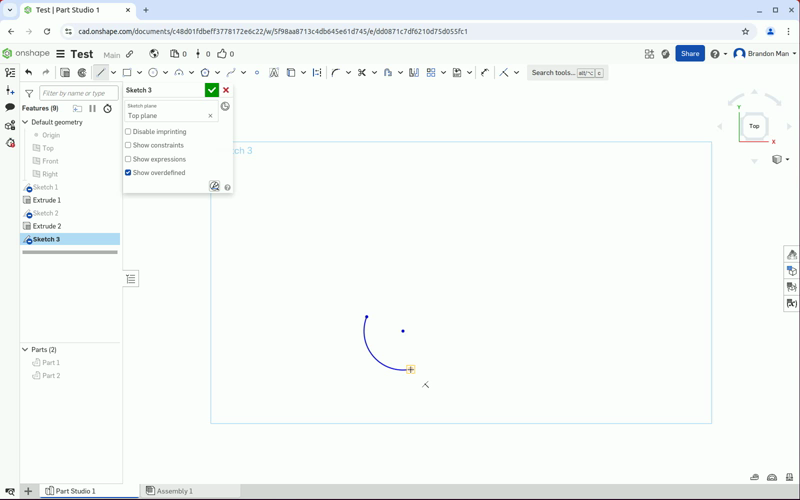
key_down(shift)
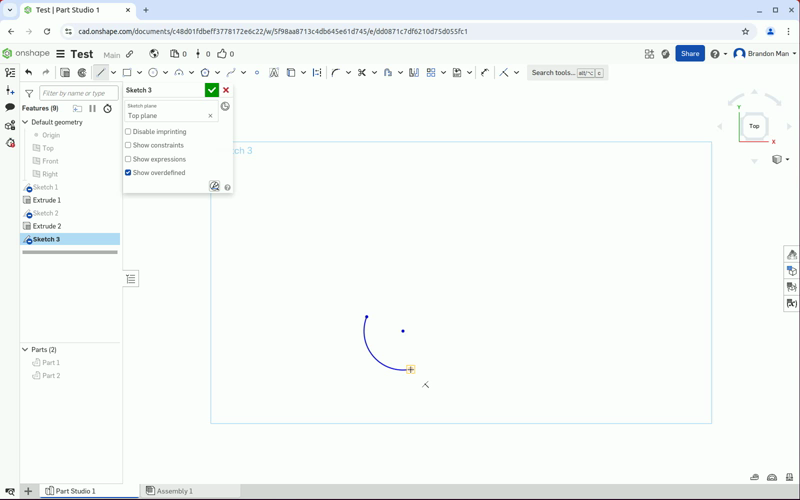
mouse_move(366, 316)
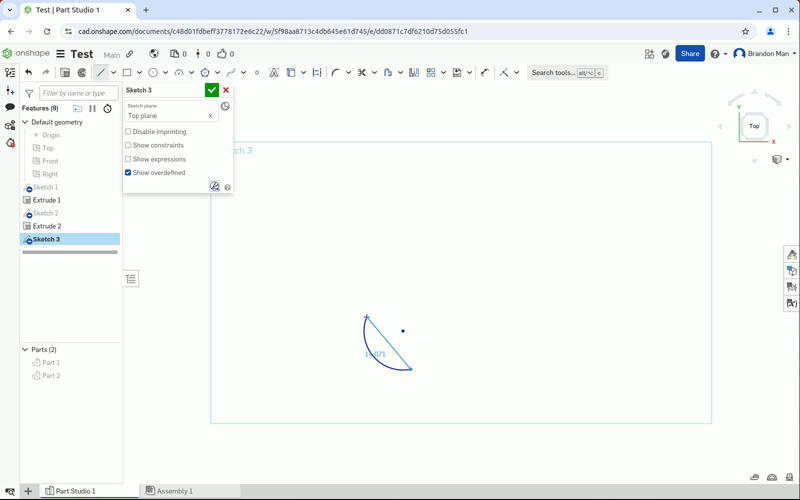
key_up(shift)
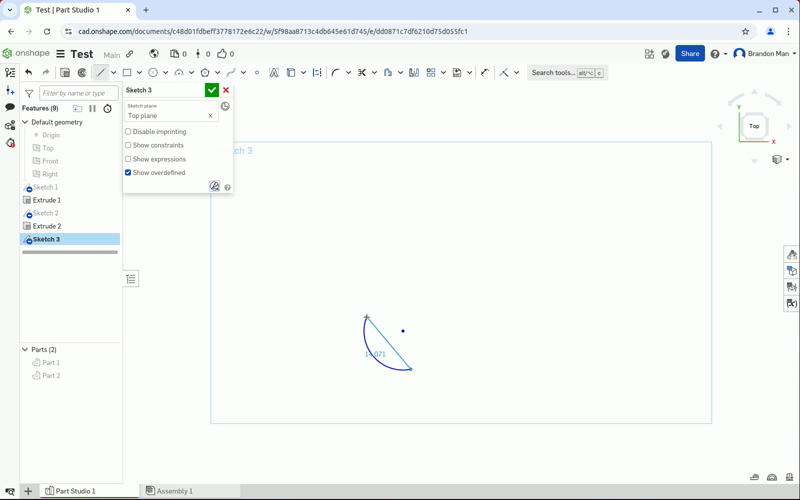
click(366, 316)
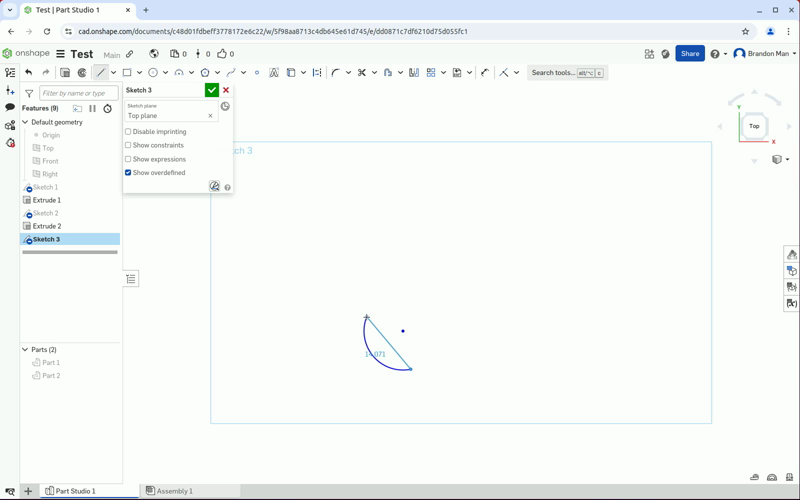
key(esc)
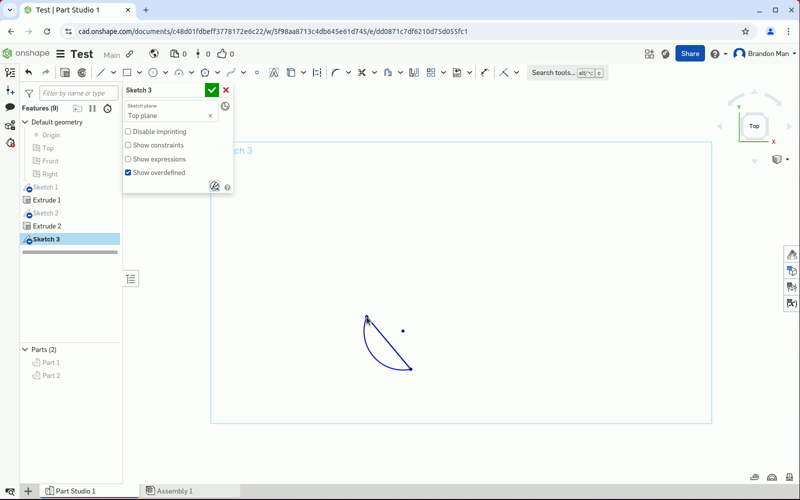
mouse_move(380, 346)
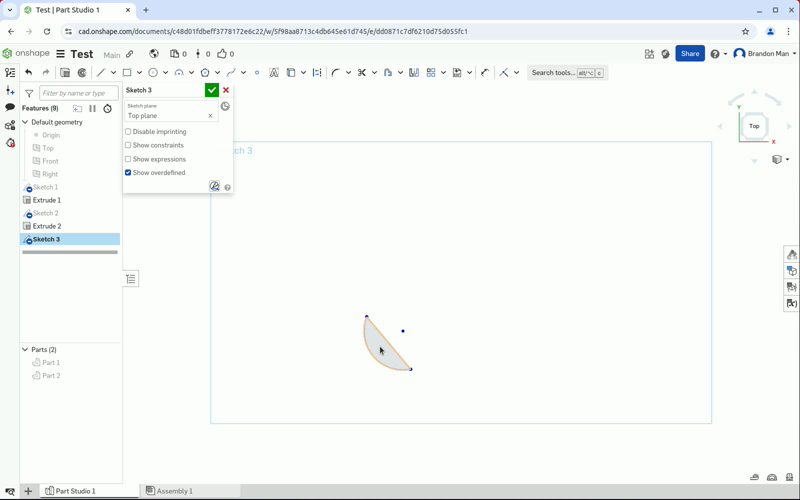
scroll(6)
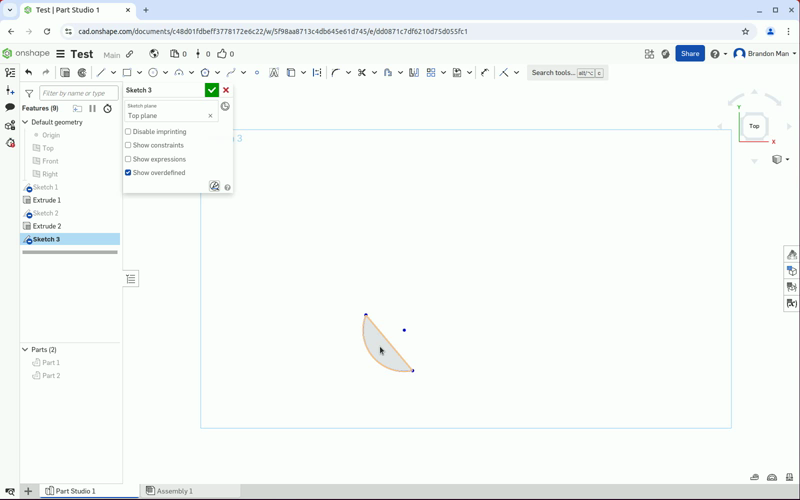
scroll(6)
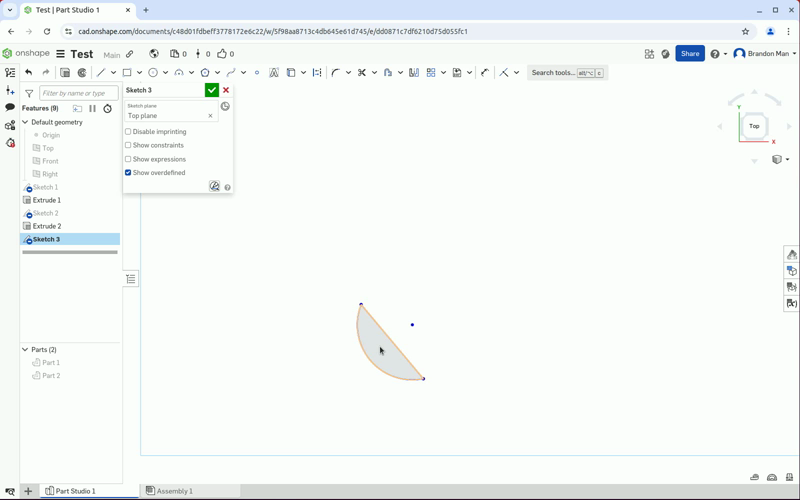
scroll(6)
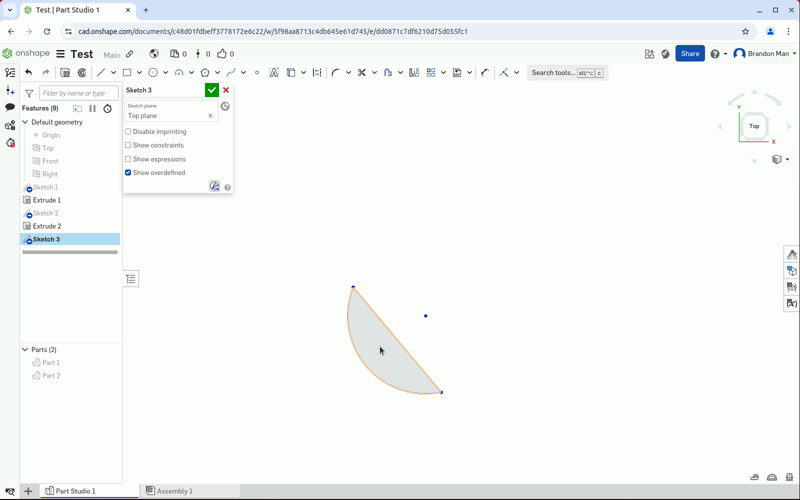
scroll(6)
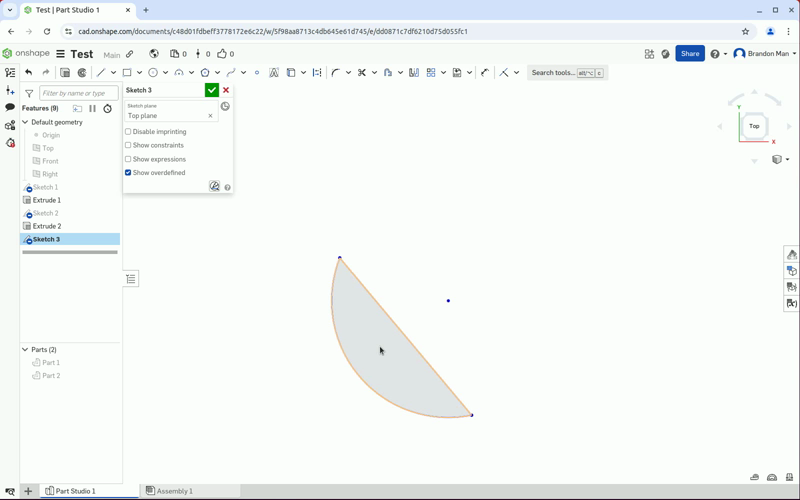
scroll(6)
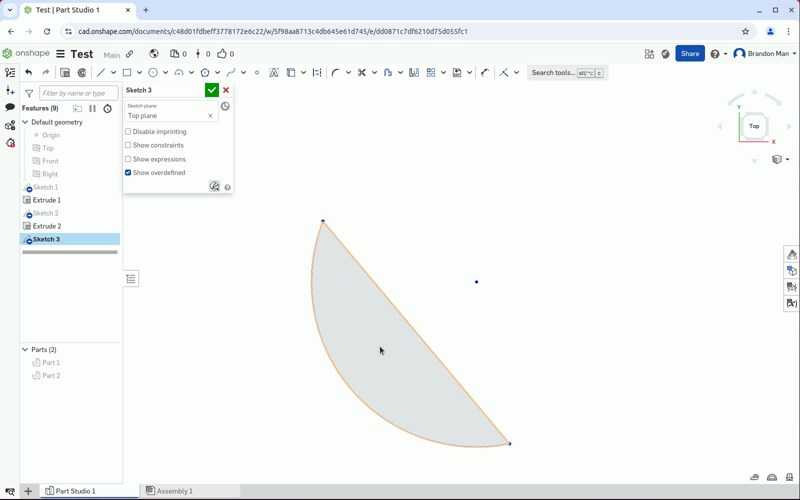
scroll(6)
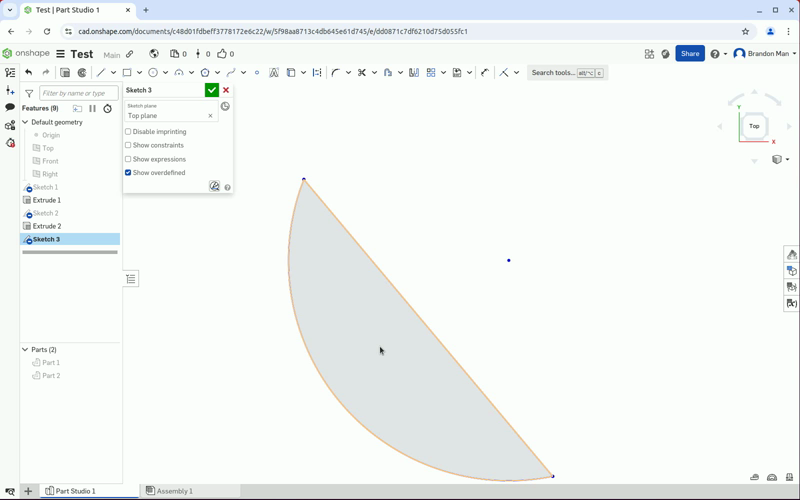
scroll(6)
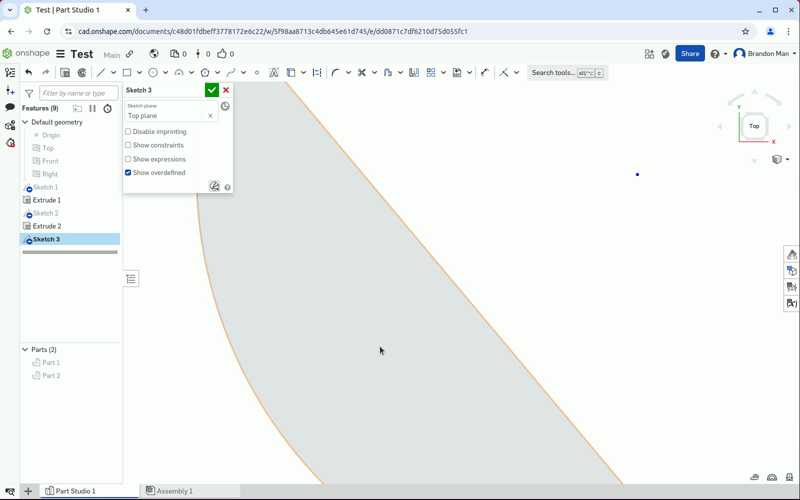
click(380, 346)
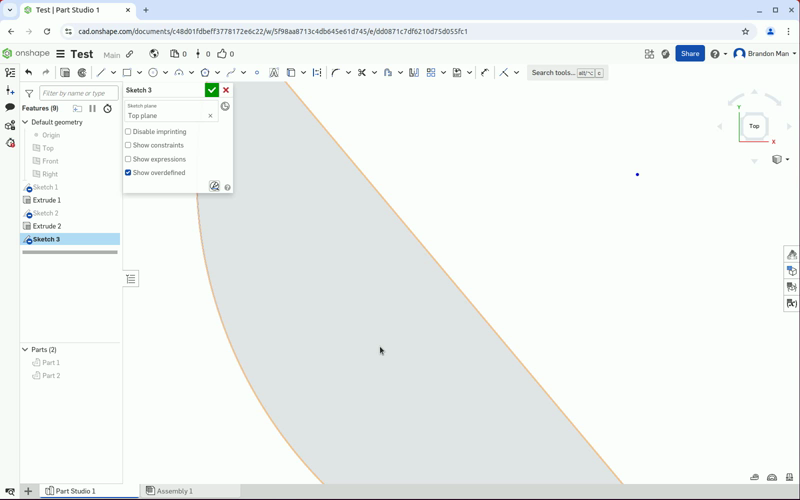
scroll(-6)
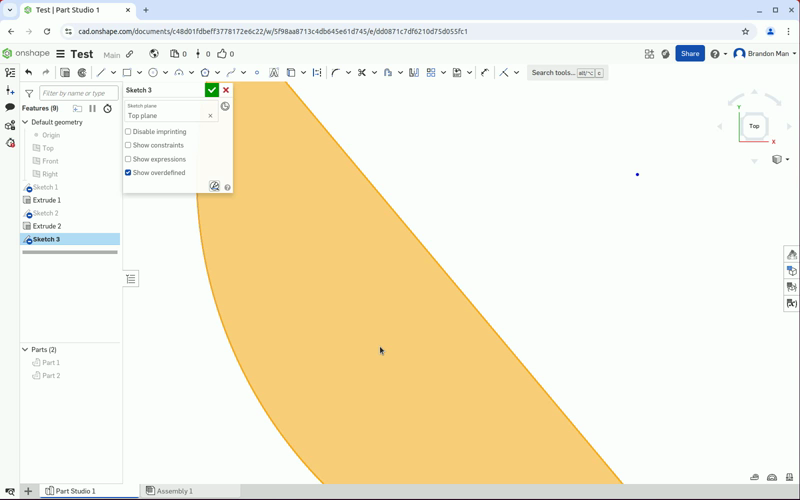
scroll(-6)
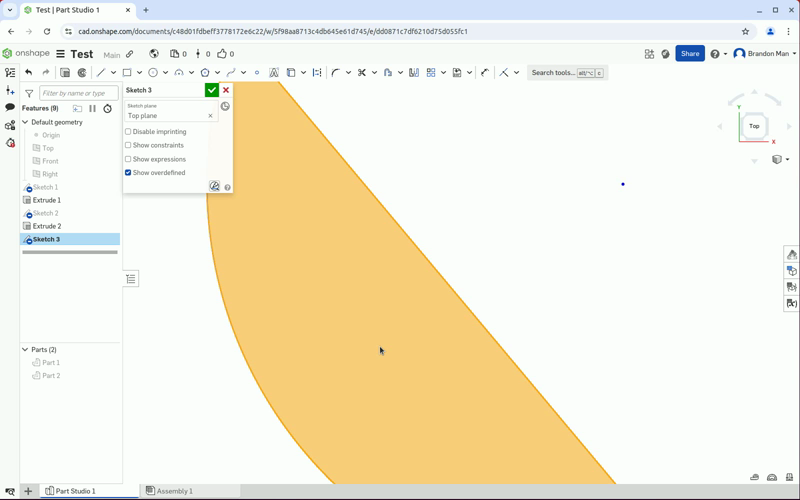
scroll(-6)
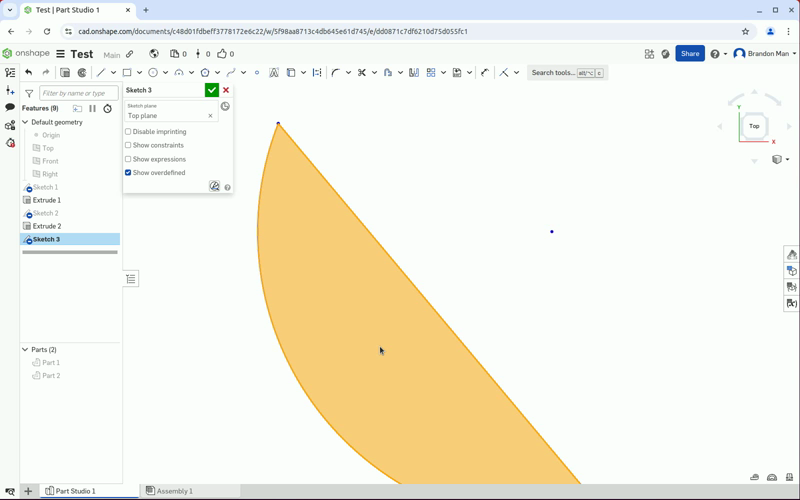
scroll(-6)
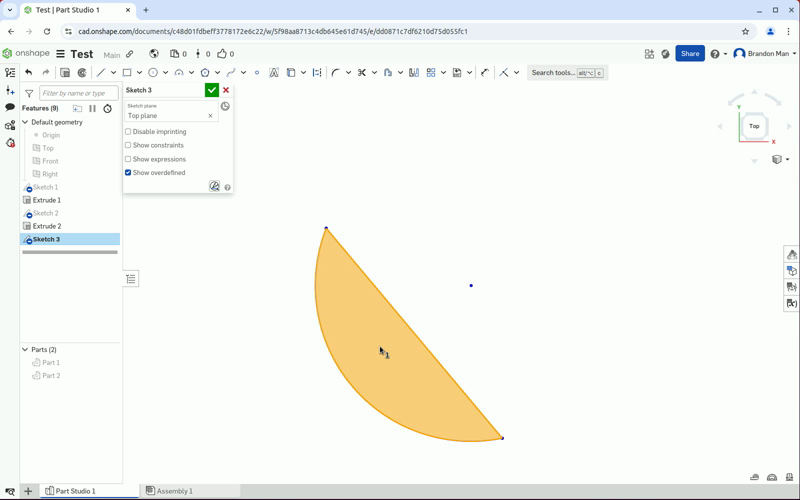
scroll(-6)
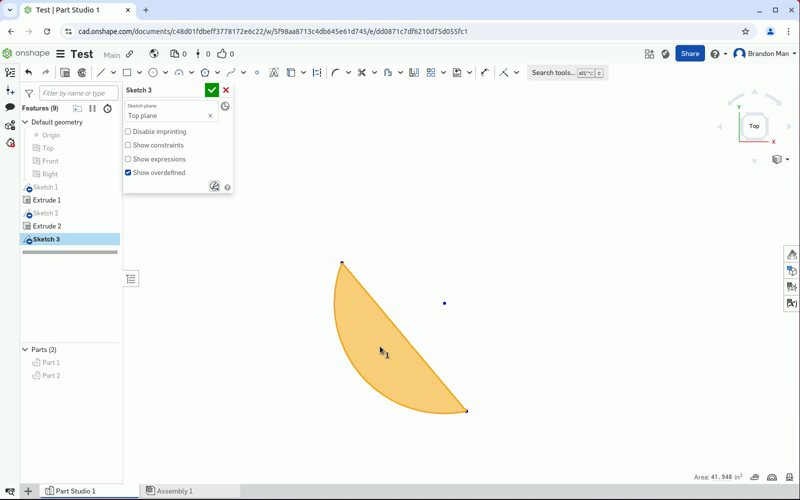
scroll(-6)
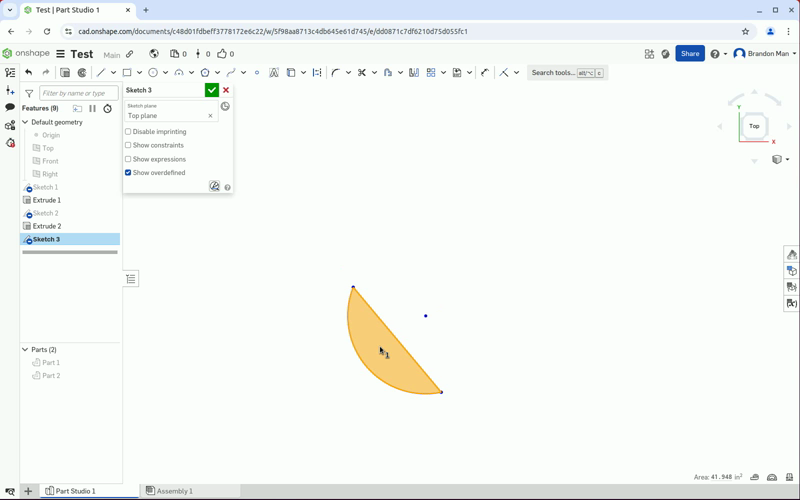
scroll(-6)
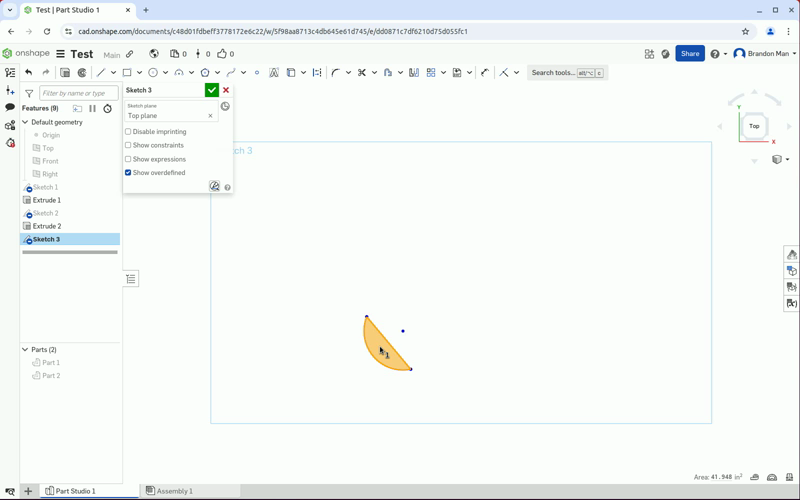
mouse_move(73, 352)
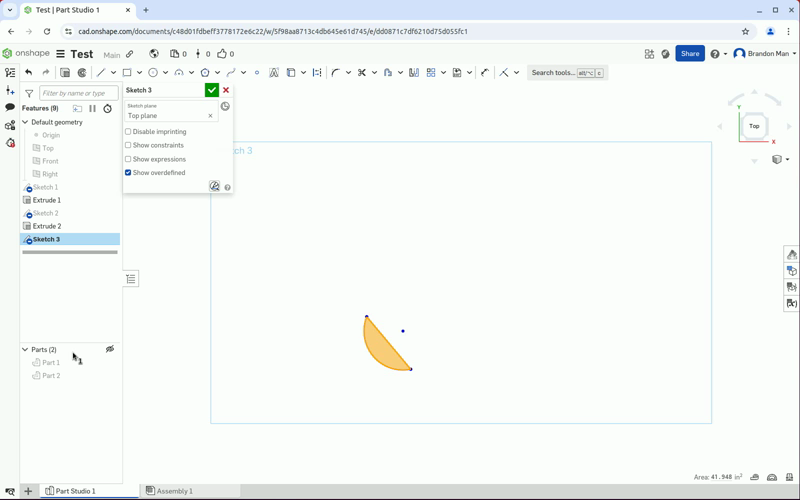
key(shift+y)
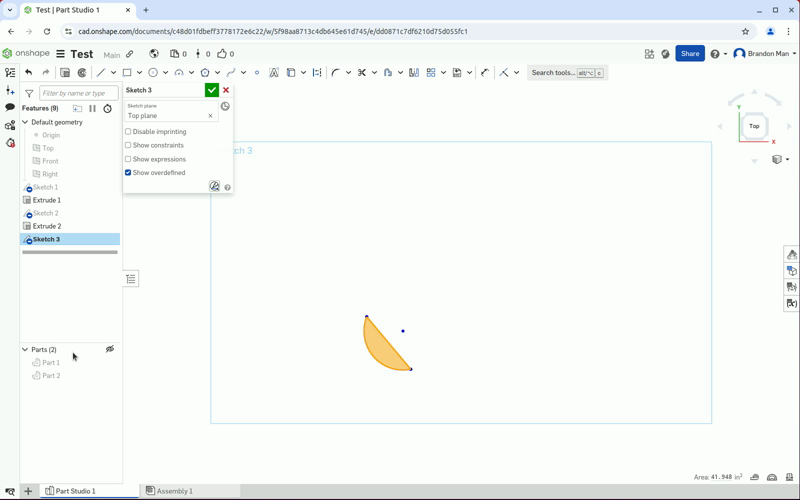
key(shift+e)
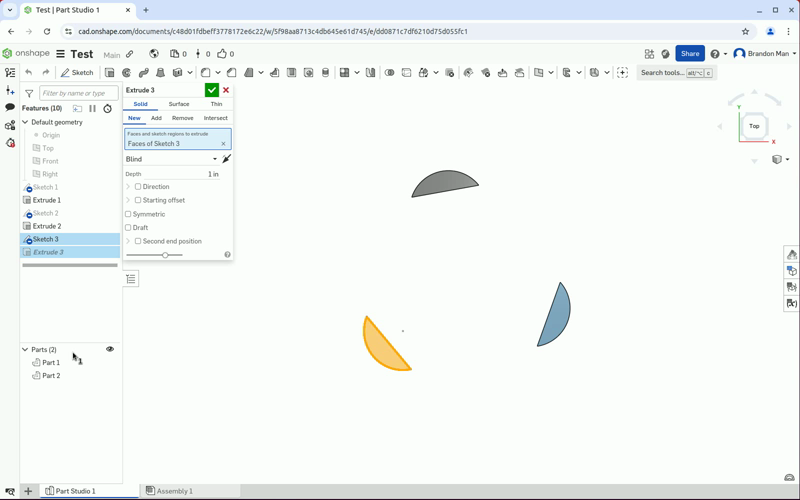
mouse_move(143, 106)
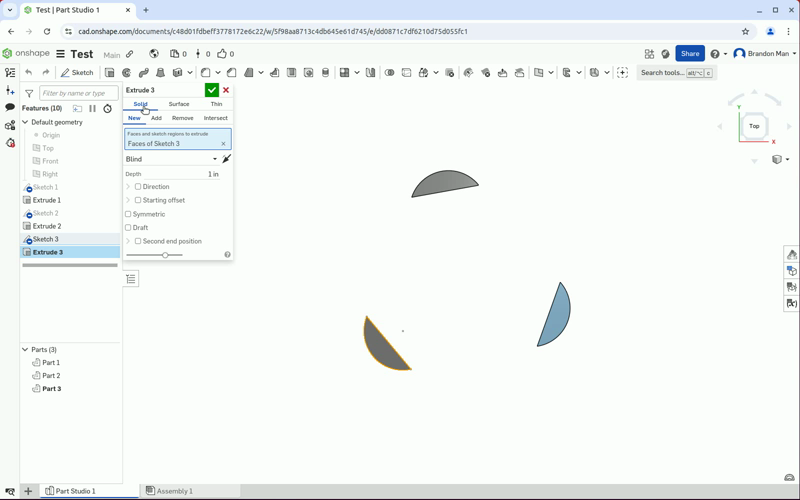
click(143, 106)
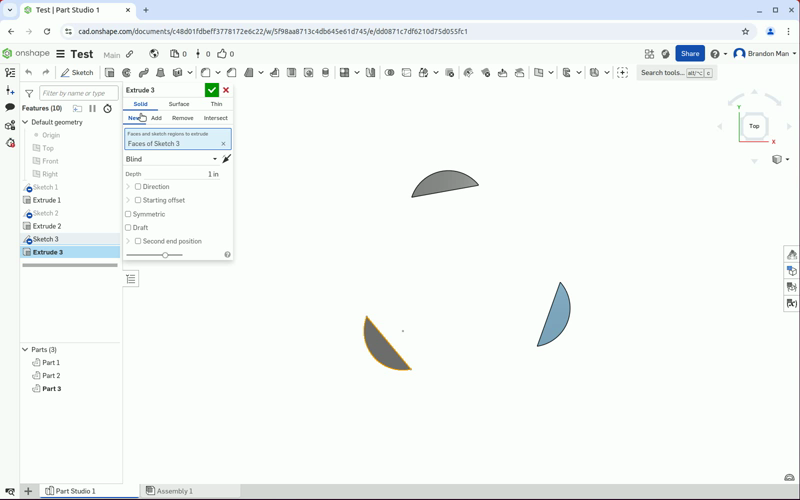
mouse_move(137, 120)
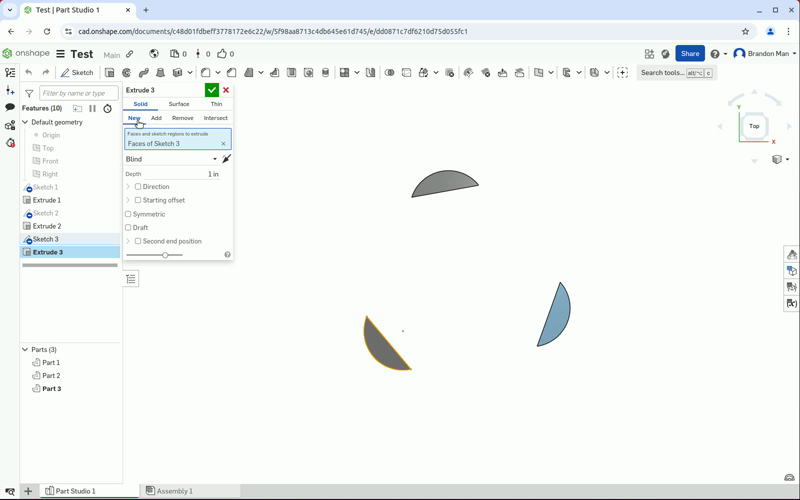
click(137, 120)
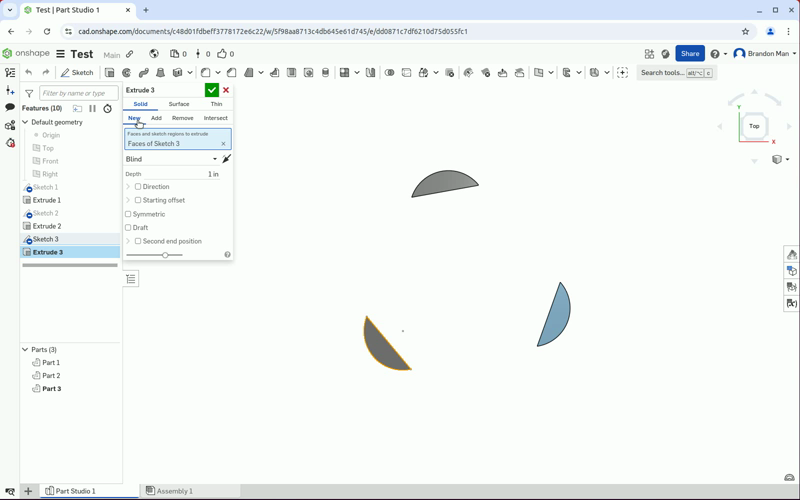
key(tab, 4)
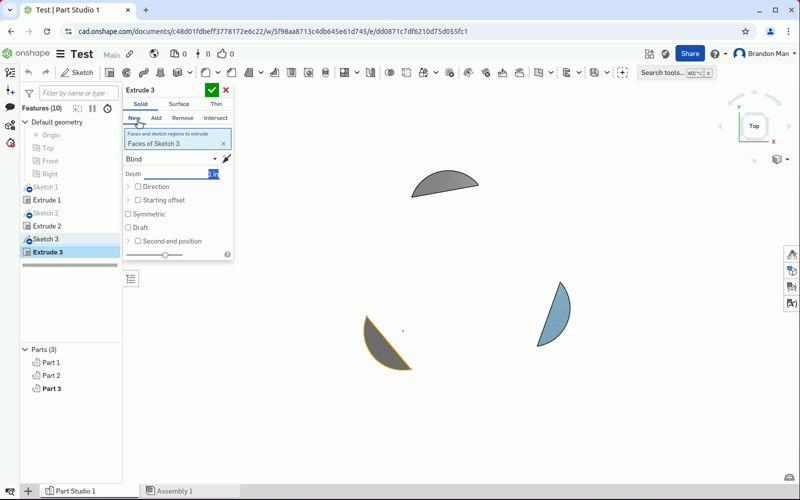
text(14.202)
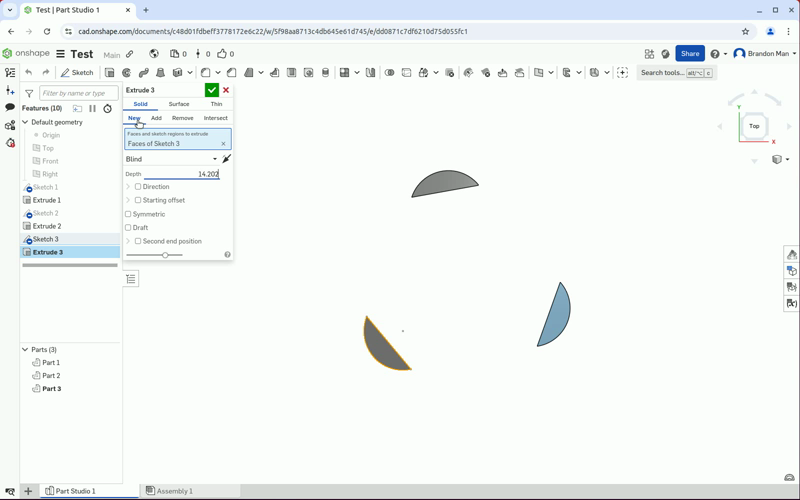
key(enter)
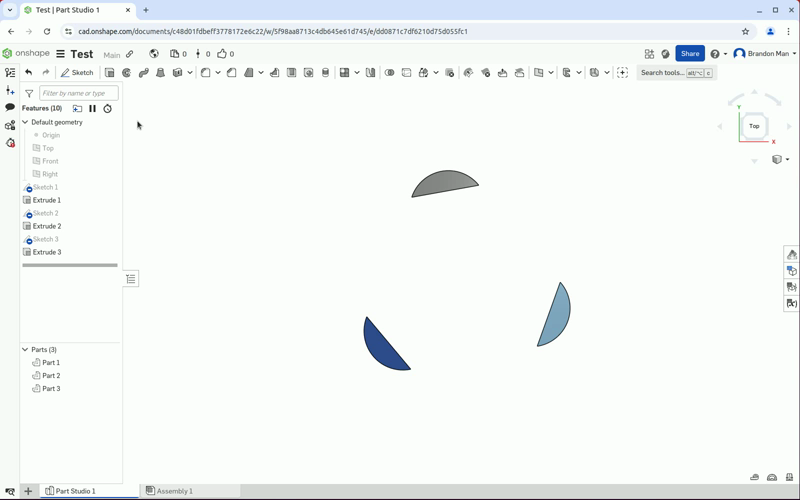
key(shift+h)
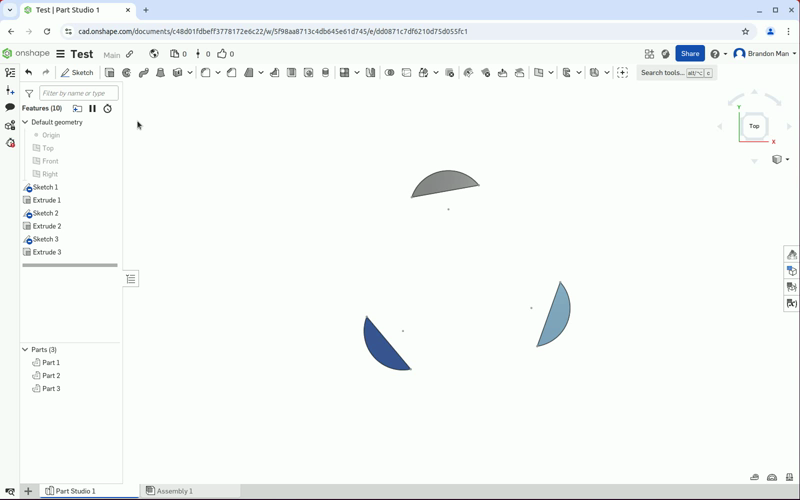
key(shift+h)
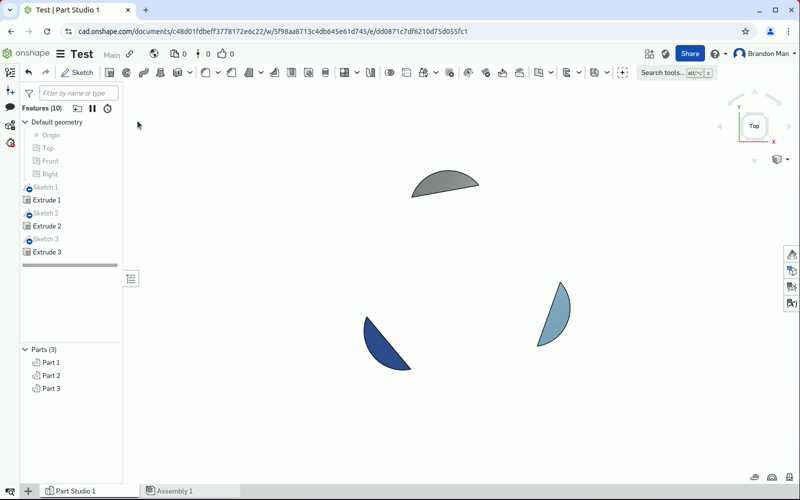
mouse_move(73, 189)
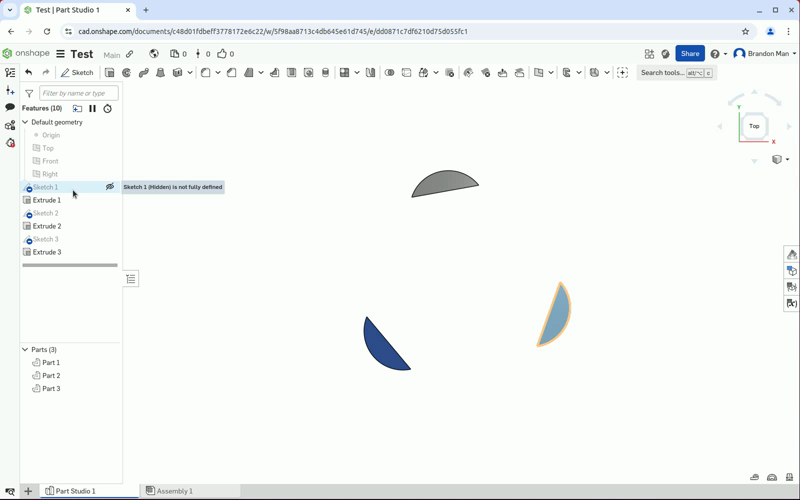
click(73, 189)
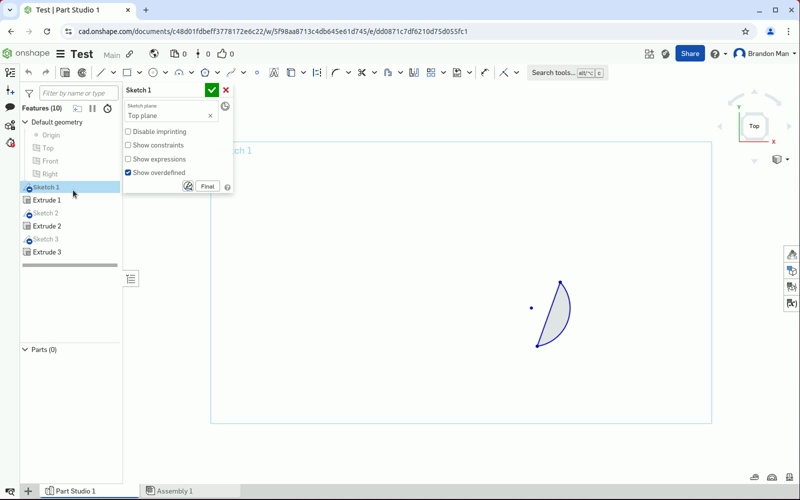
mouse_move(229, 92)
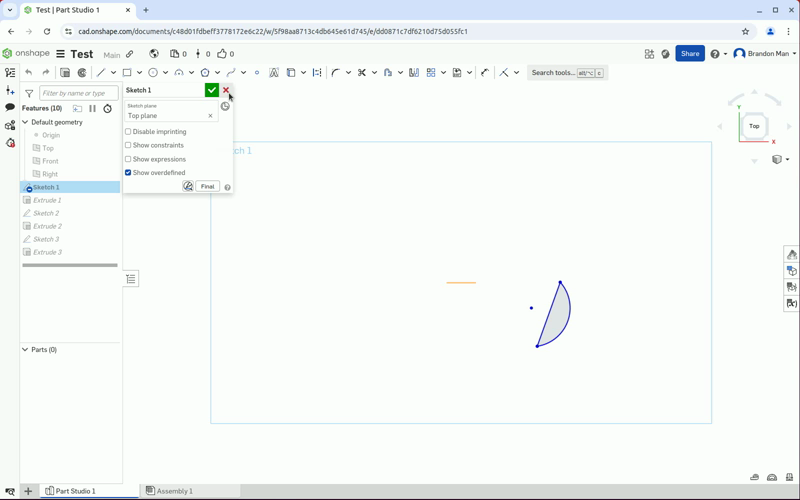
click(229, 92)
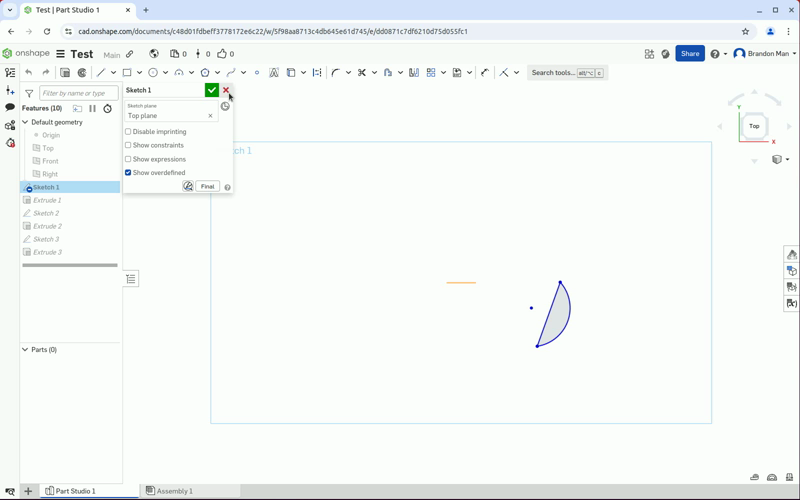
key(shift+s)
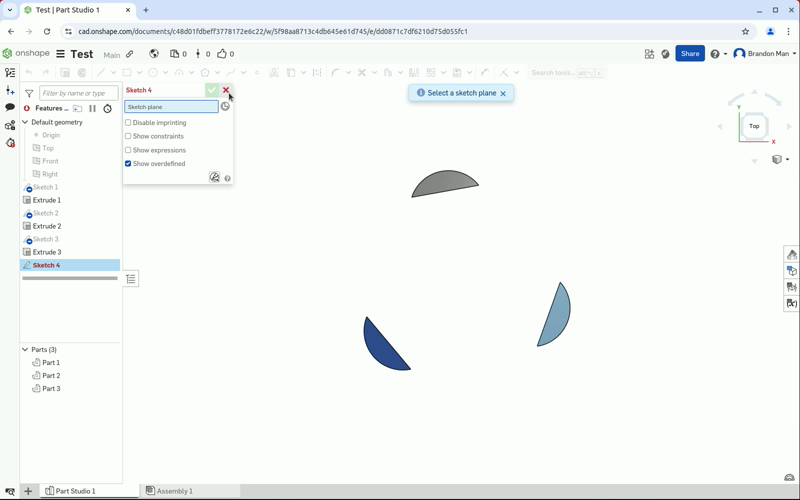
mouse_move(73, 150)
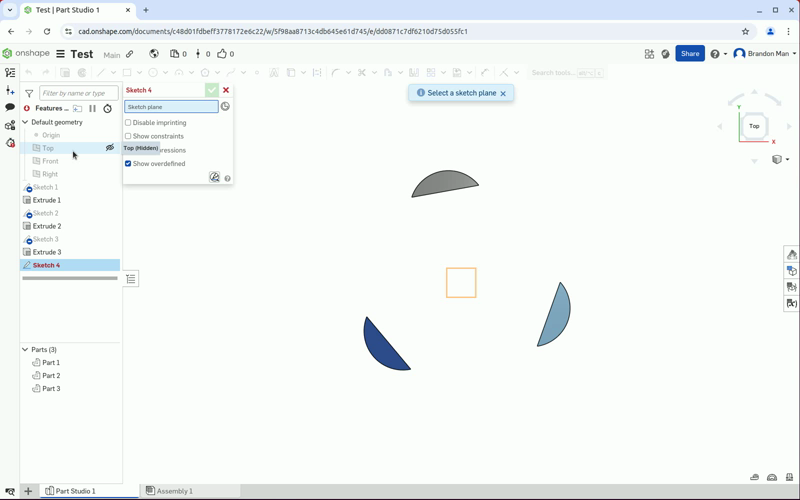
click(73, 150)
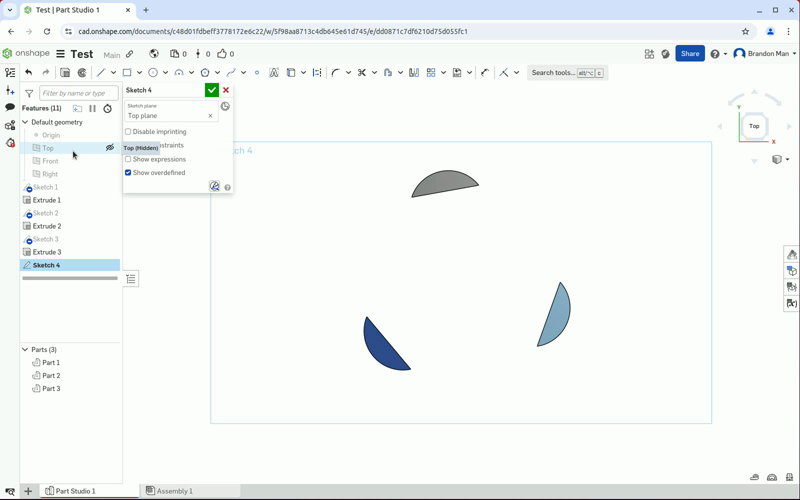
mouse_move(73, 352)
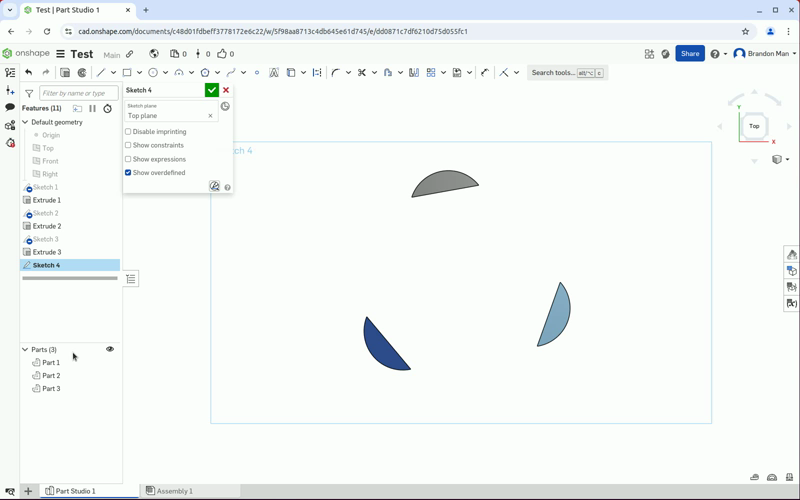
key(y)
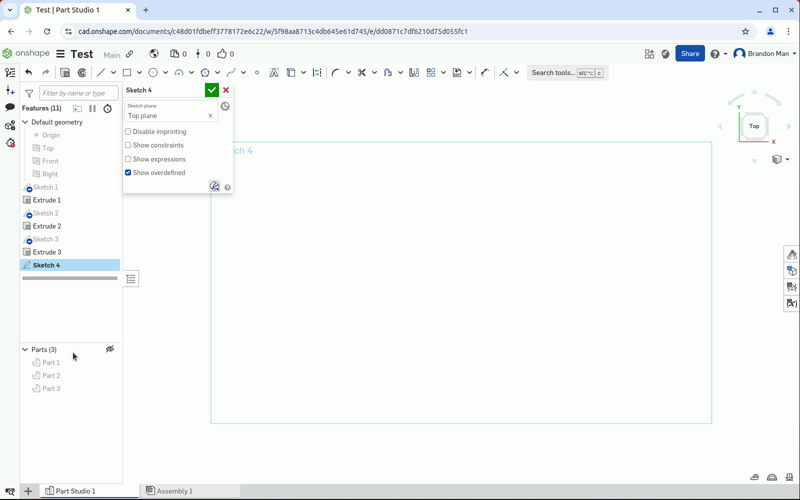
key(l)
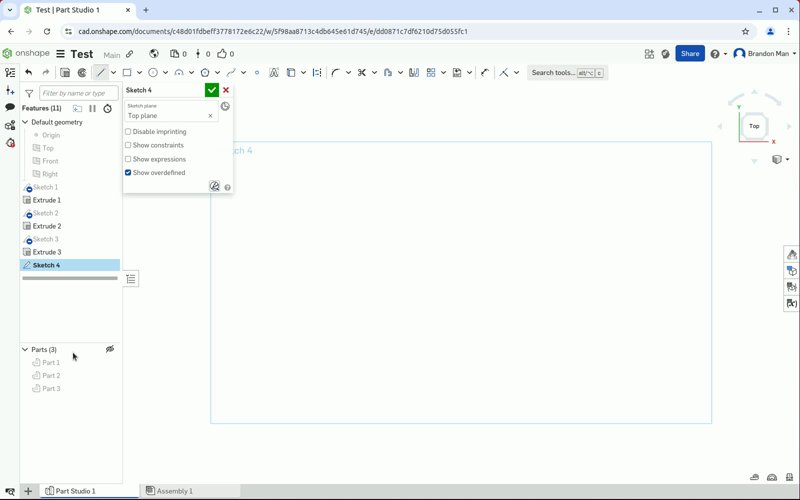
key_down(shift)
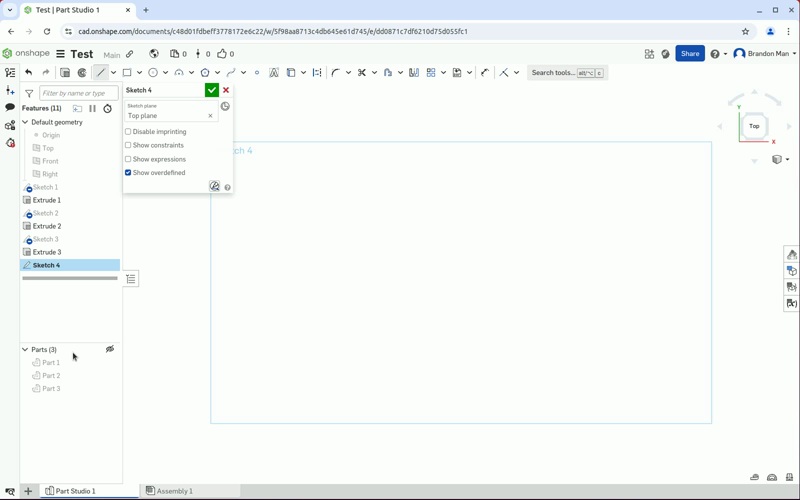
mouse_move(366, 316)
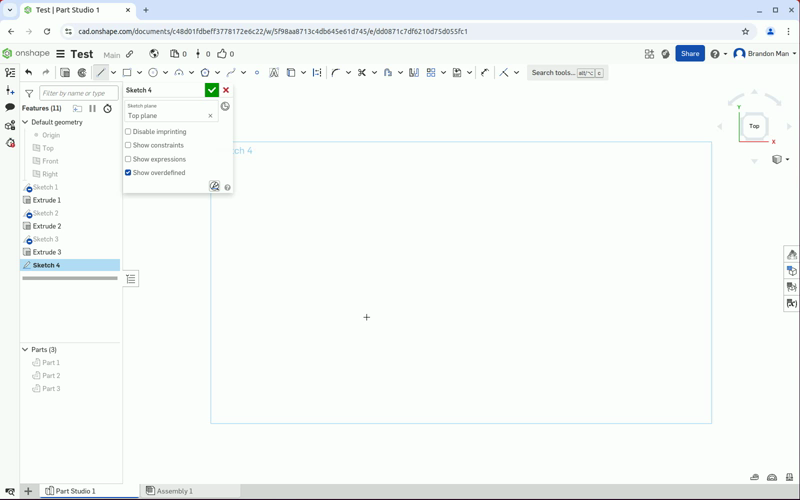
click(366, 316)
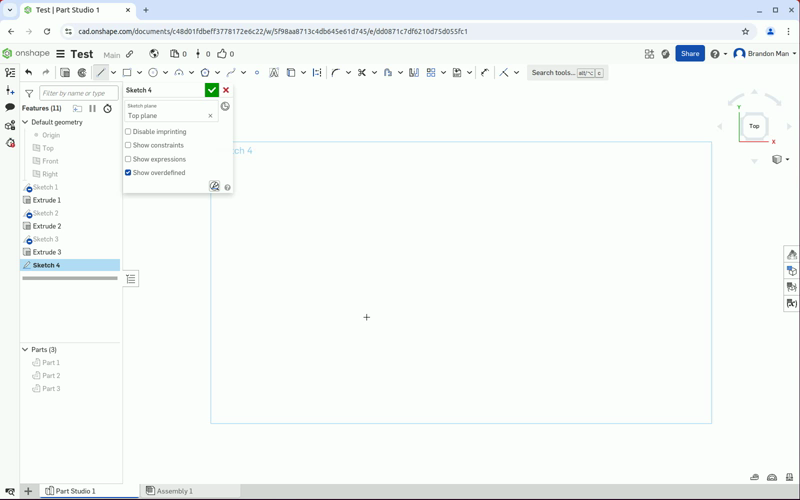
key_up(shift)
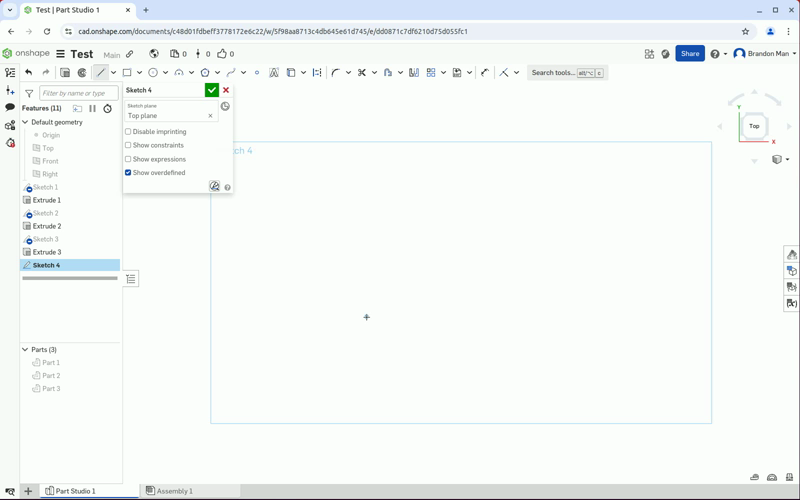
key_down(shift)
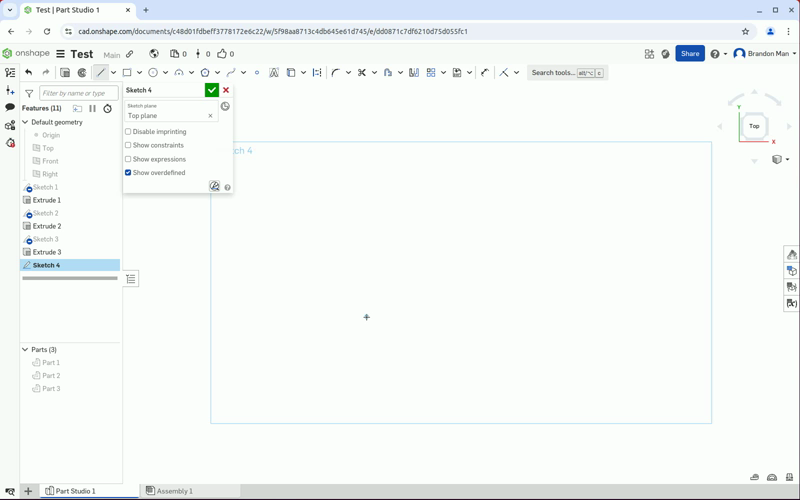
mouse_move(411, 369)
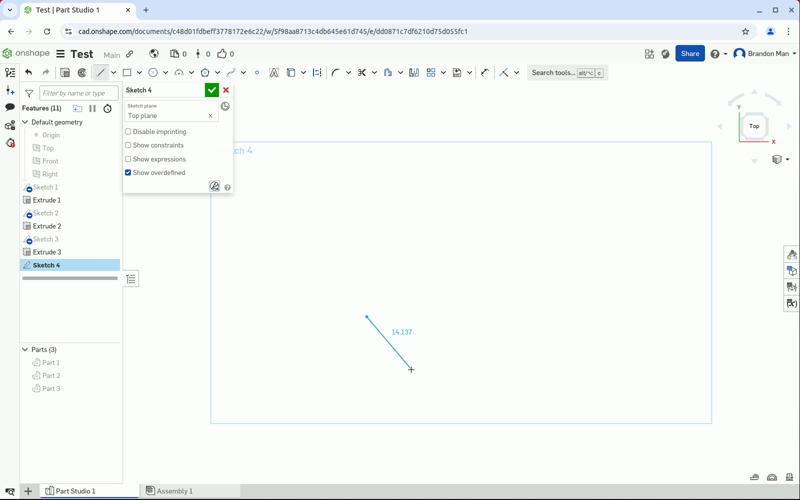
click(411, 369)
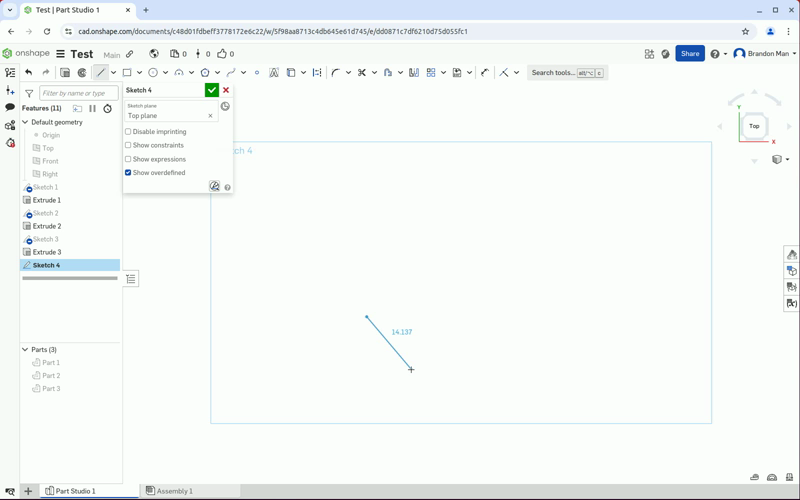
key_up(shift)
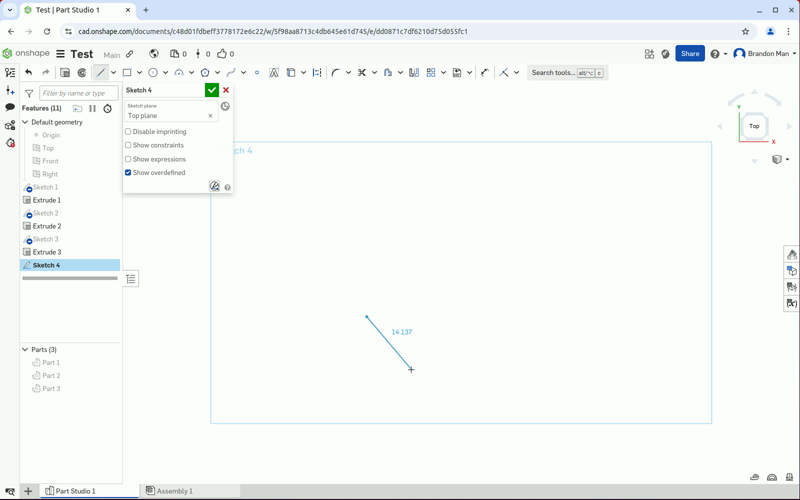
key_down(shift)
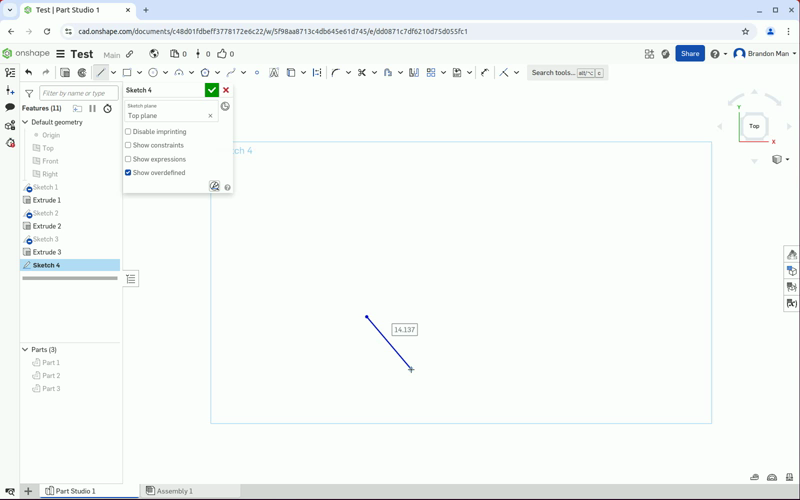
mouse_move(477, 379)
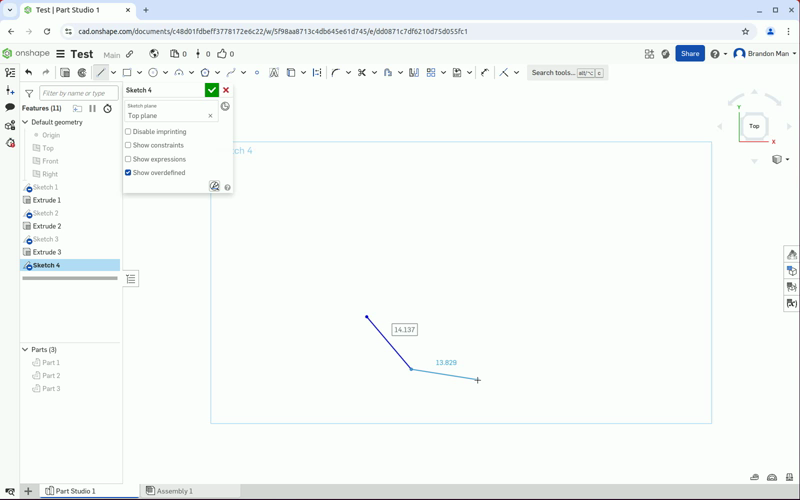
click(477, 379)
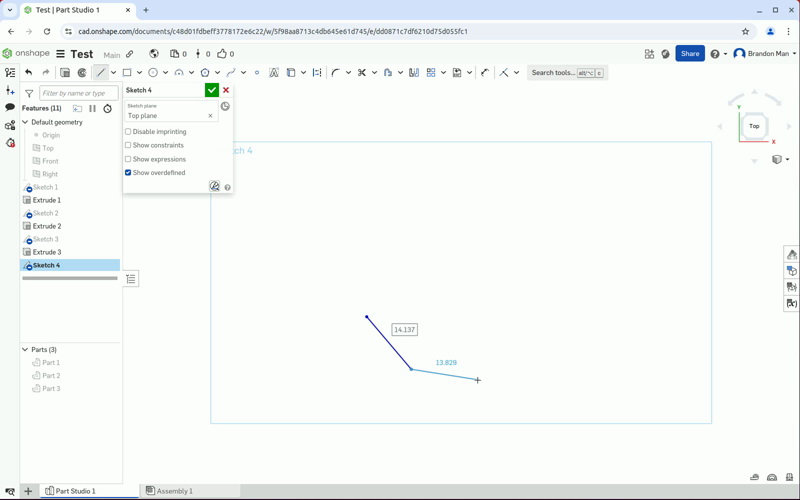
key_up(shift)
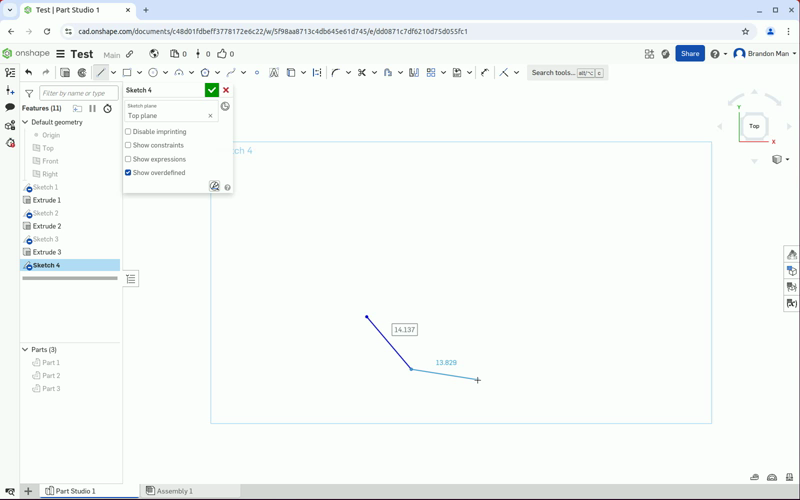
key(esc)
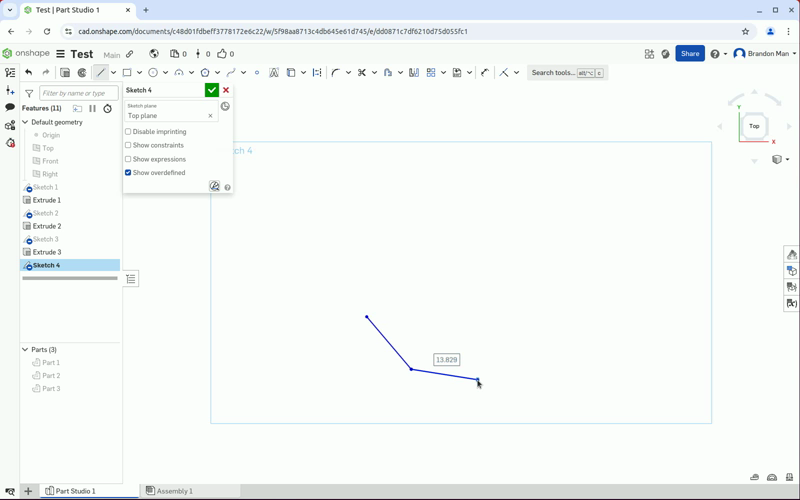
key(a)
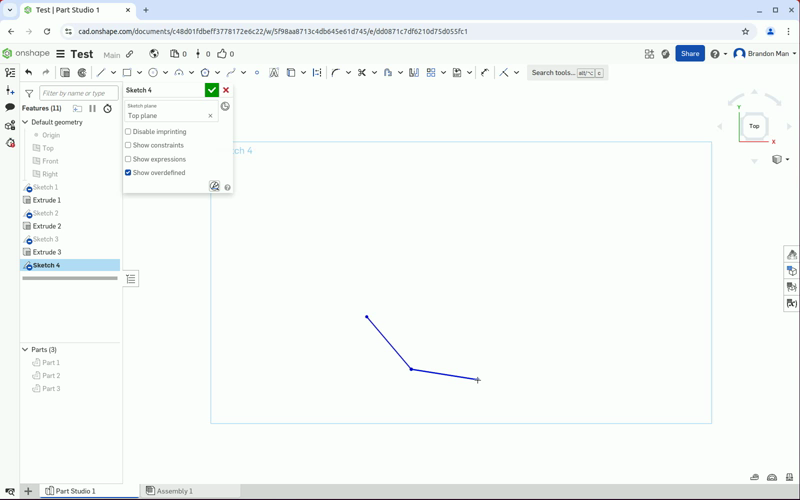
mouse_move(477, 379)
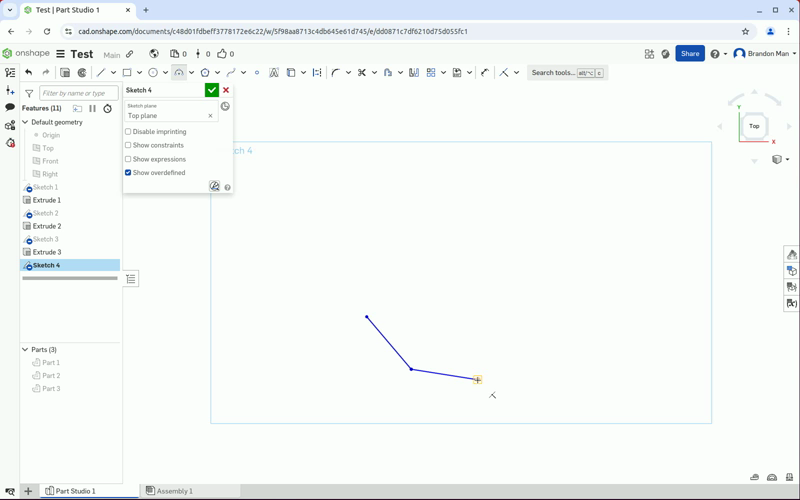
click(477, 379)
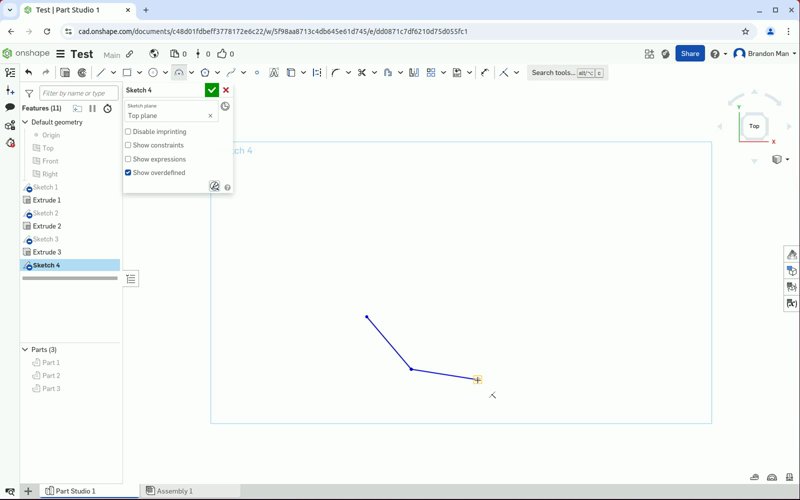
key_down(shift)
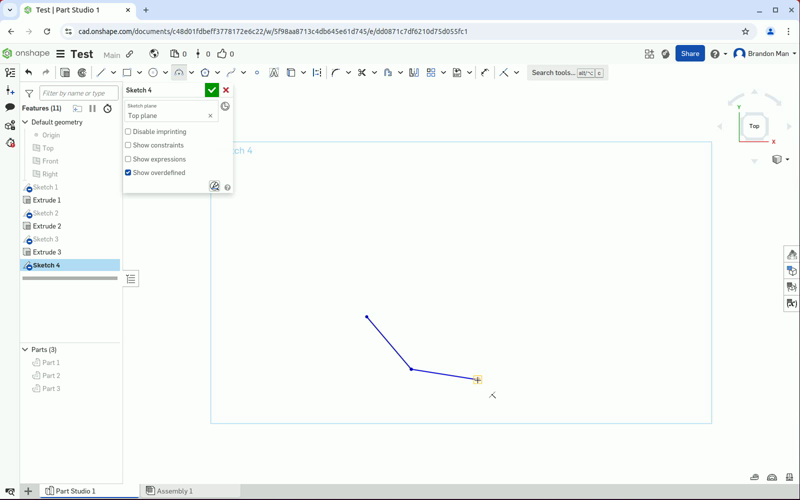
mouse_move(536, 347)
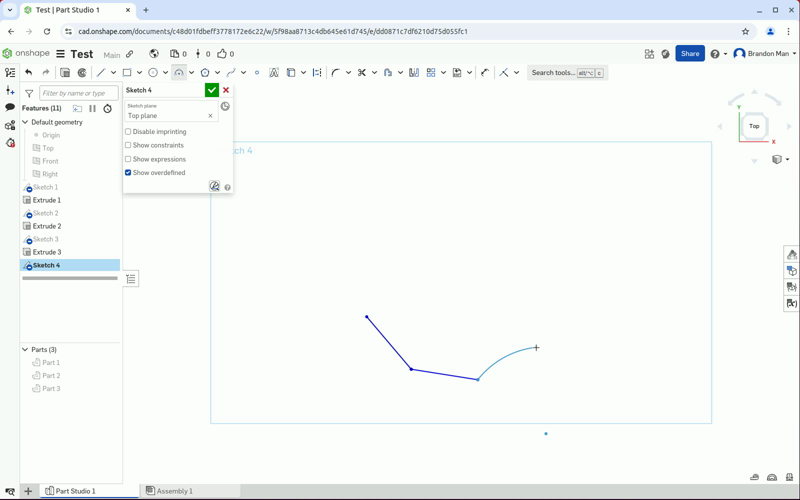
click(536, 347)
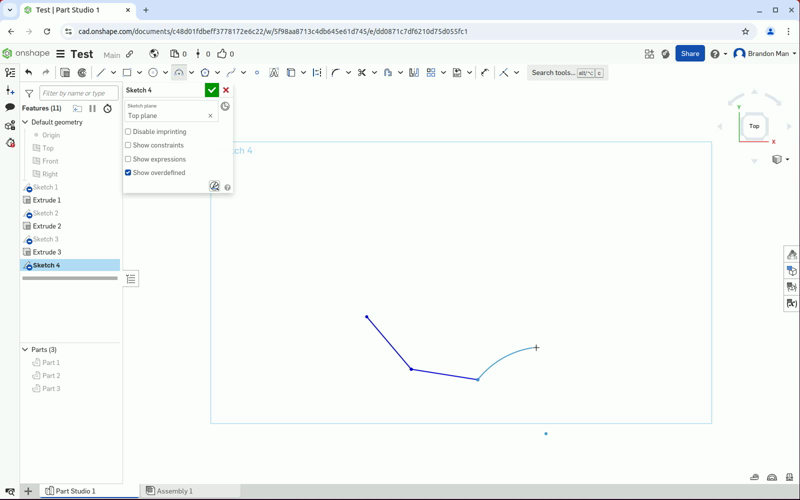
mouse_move(495, 342)
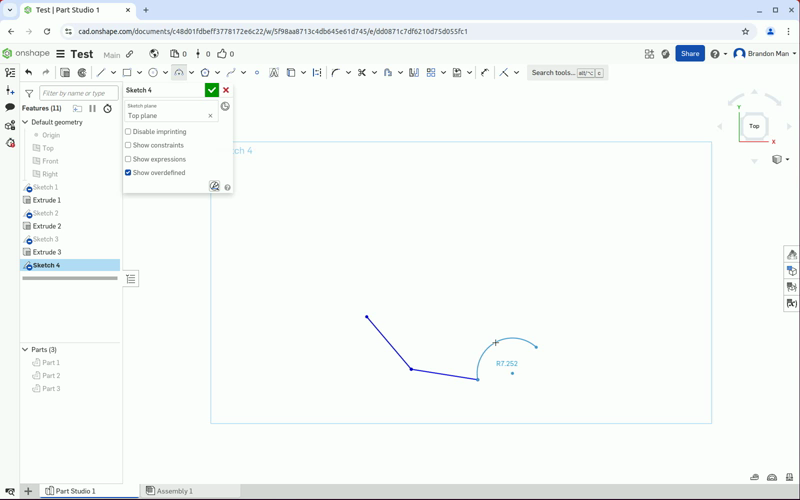
click(495, 342)
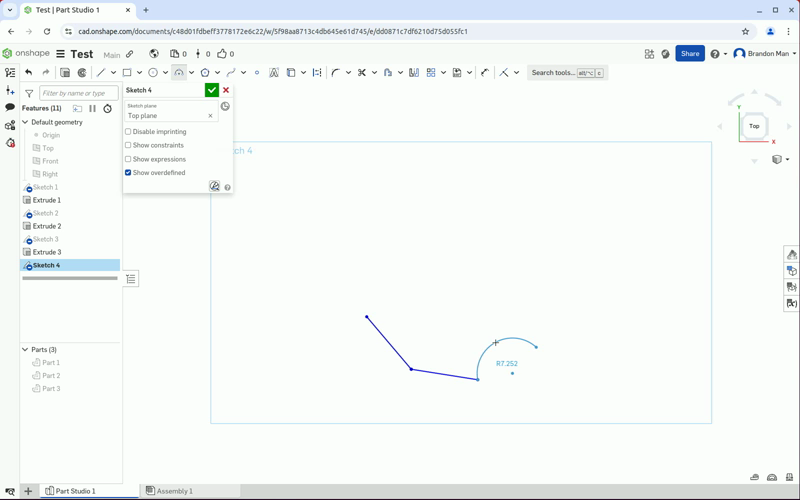
key_up(shift)
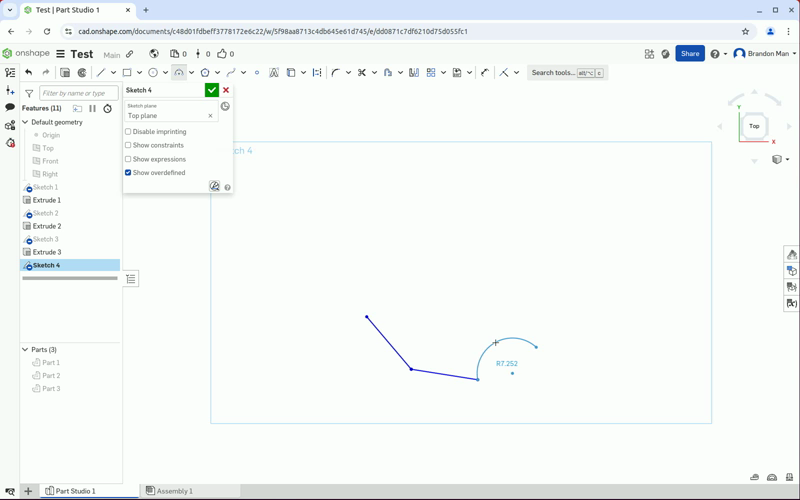
key(esc)
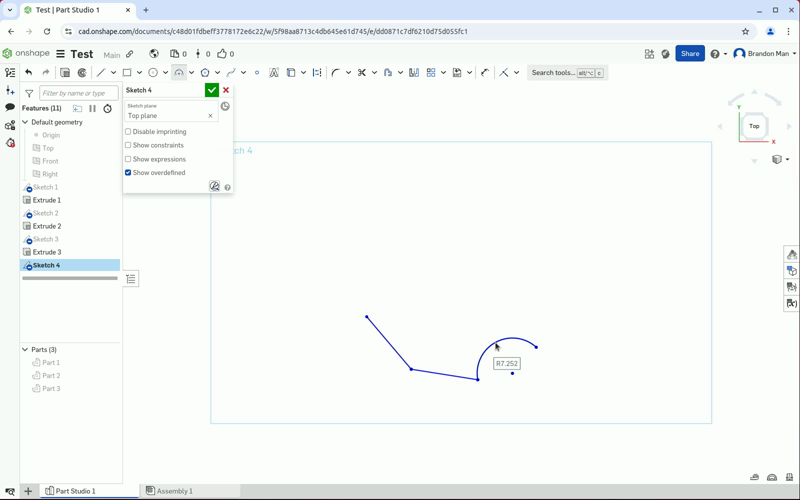
key(l)
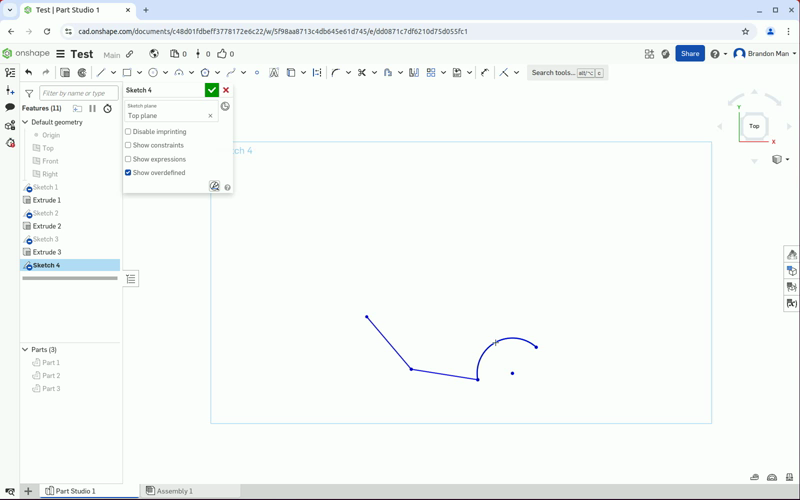
mouse_move(536, 347)
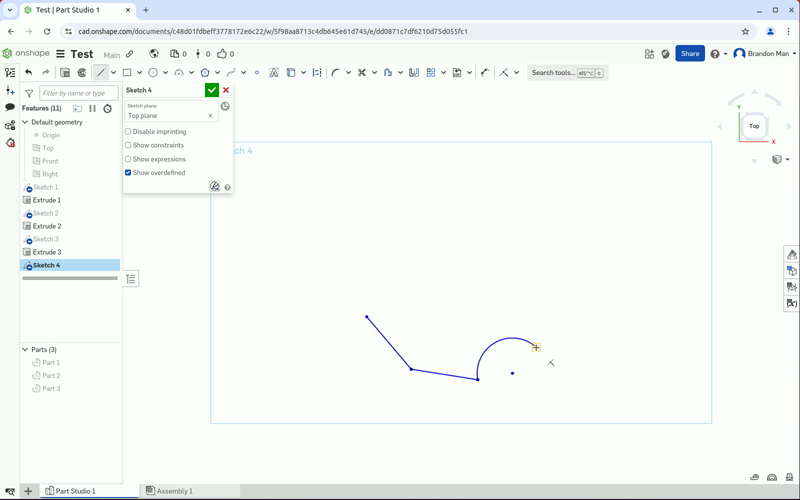
click(536, 347)
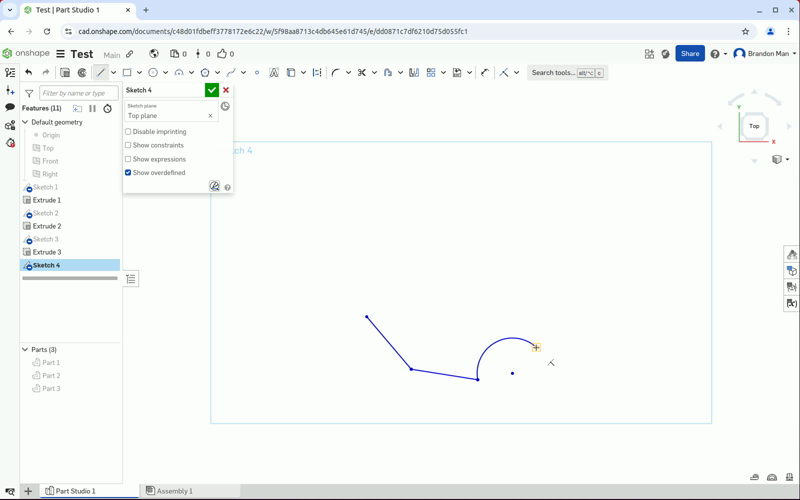
key_down(shift)
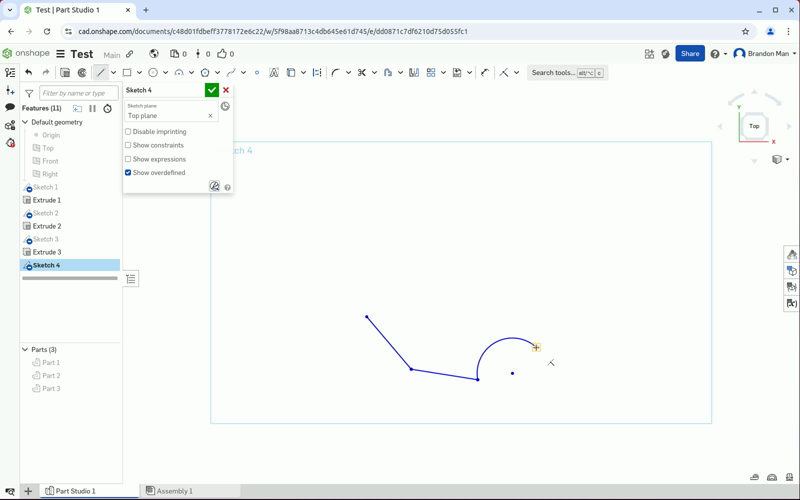
mouse_move(558, 282)
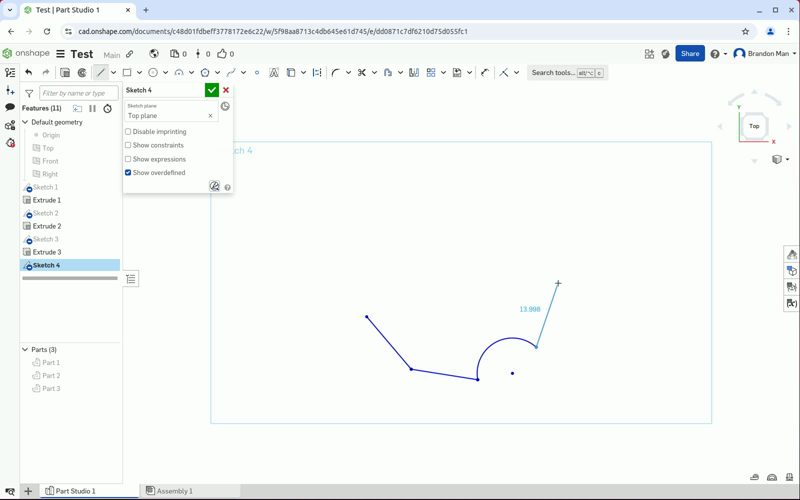
click(558, 282)
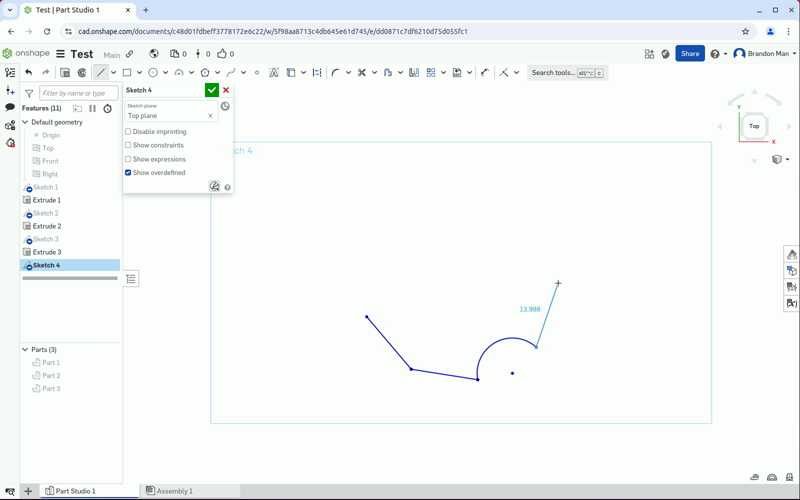
key_up(shift)
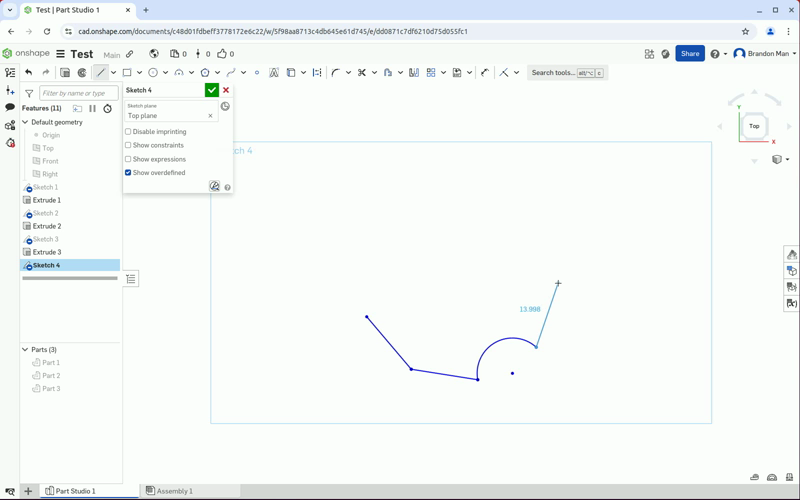
key_down(shift)
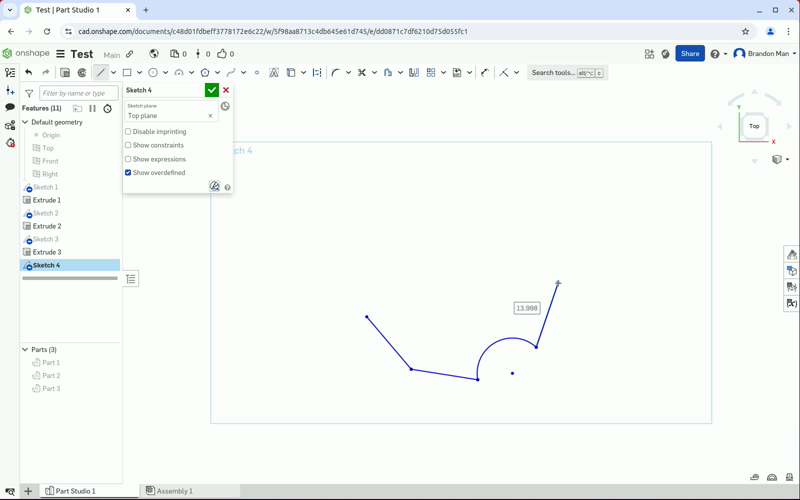
mouse_move(536, 220)
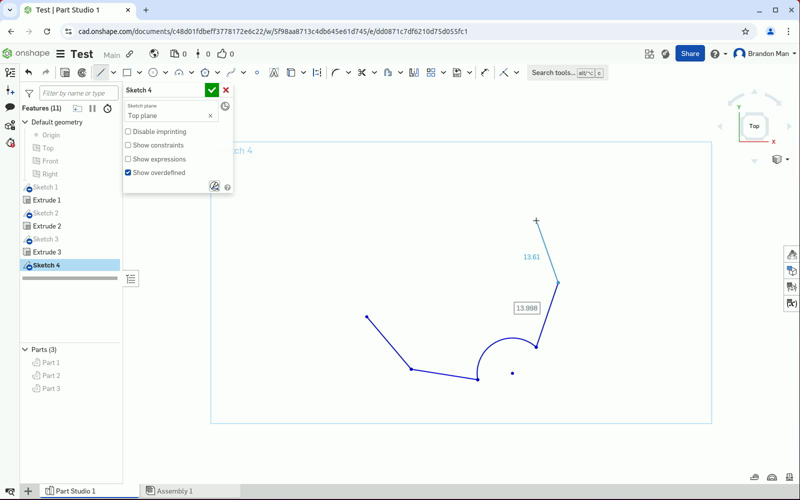
click(536, 220)
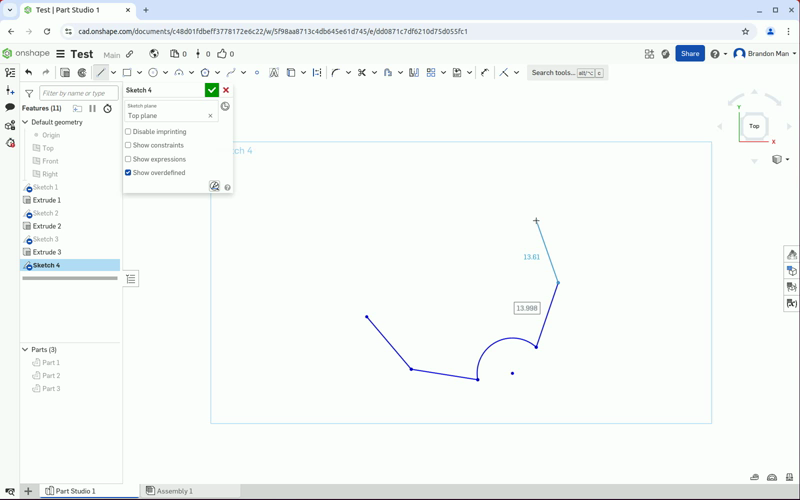
key_up(shift)
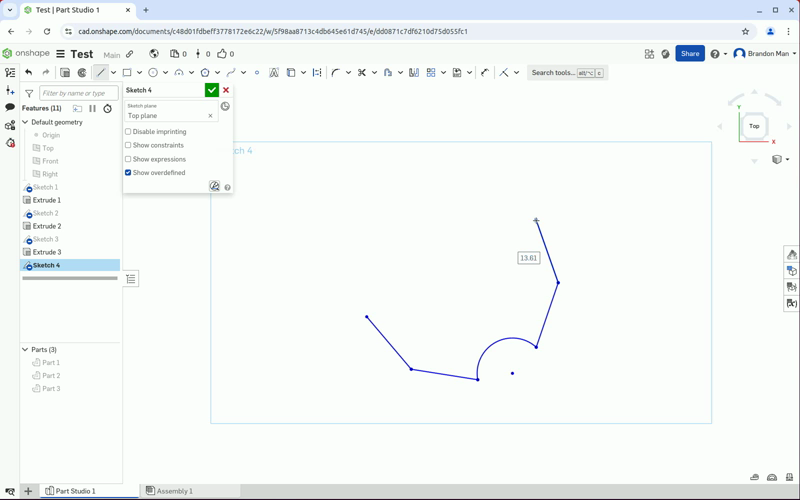
key(esc)
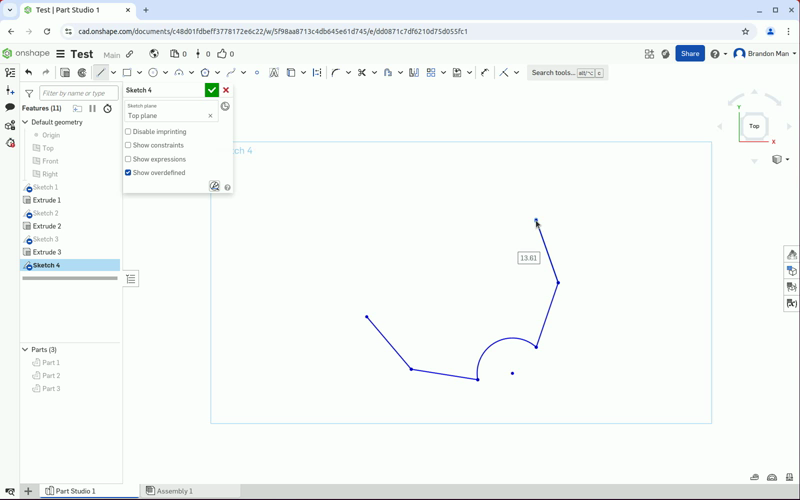
key(a)
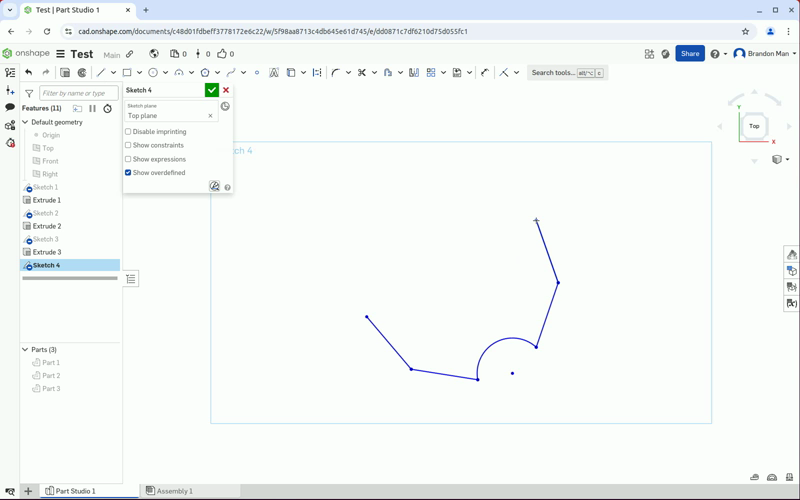
mouse_move(536, 220)
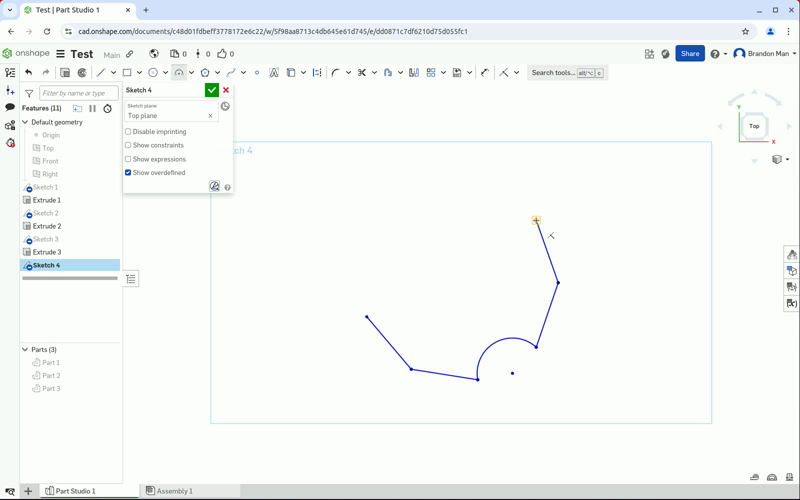
click(536, 220)
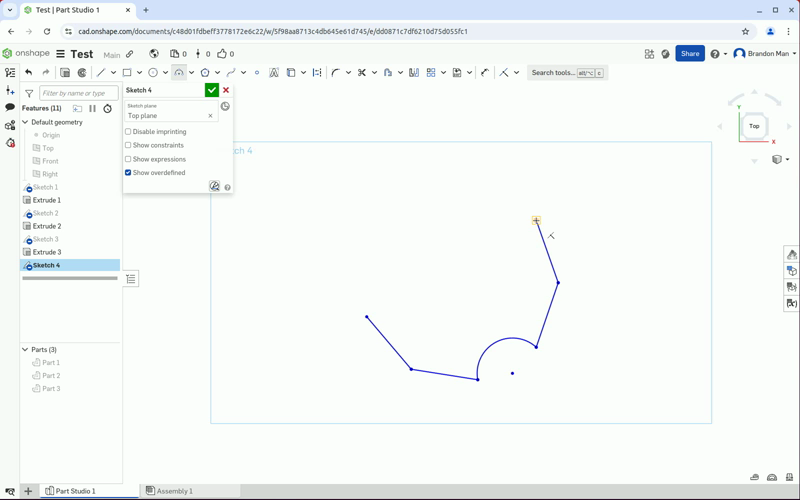
key_down(shift)
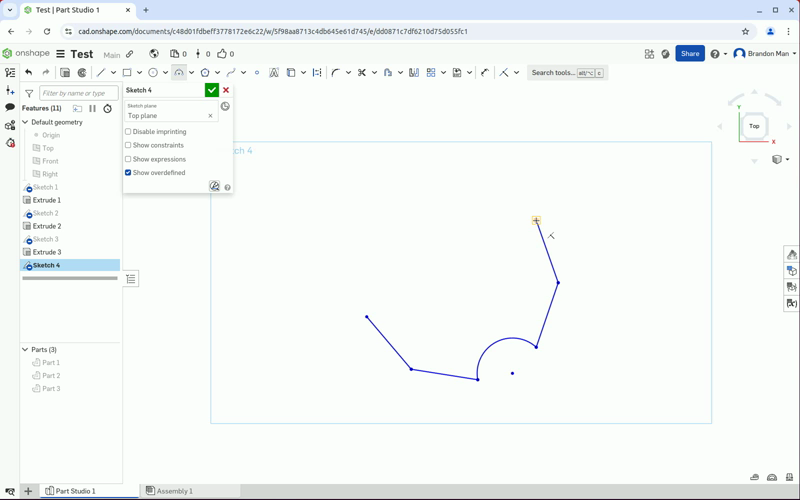
mouse_move(477, 186)
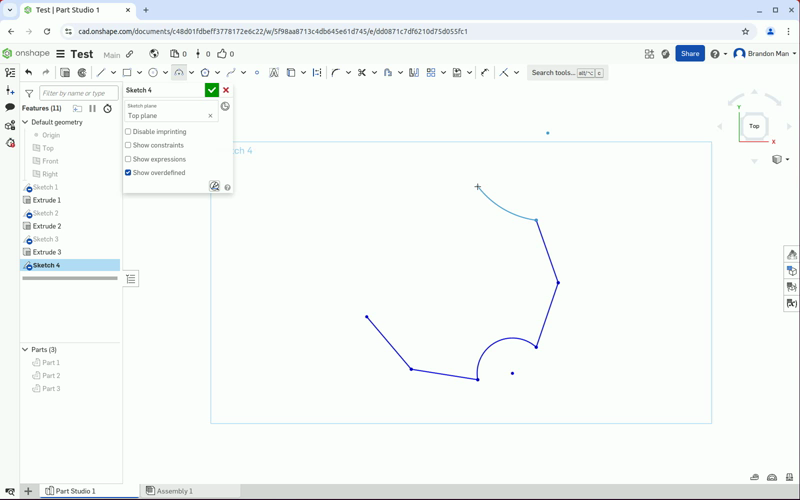
click(477, 186)
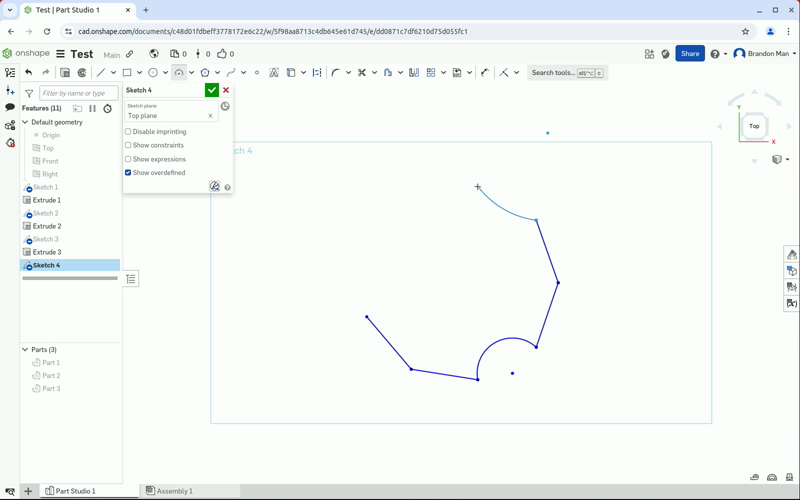
mouse_move(494, 224)
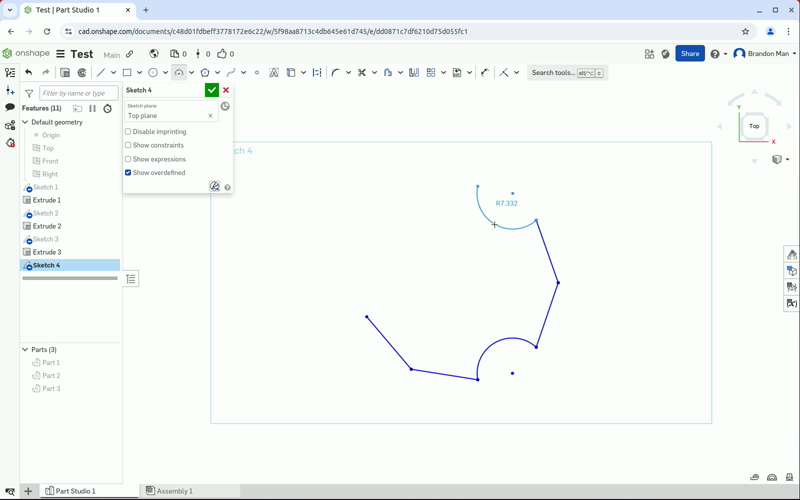
click(494, 224)
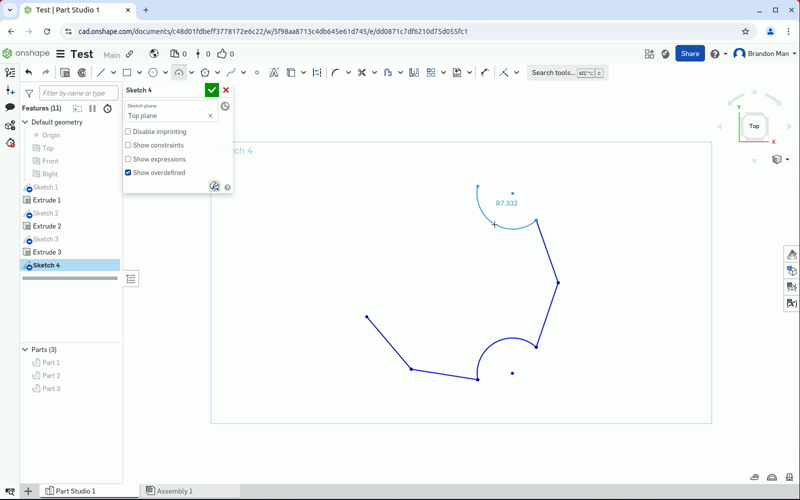
key_up(shift)
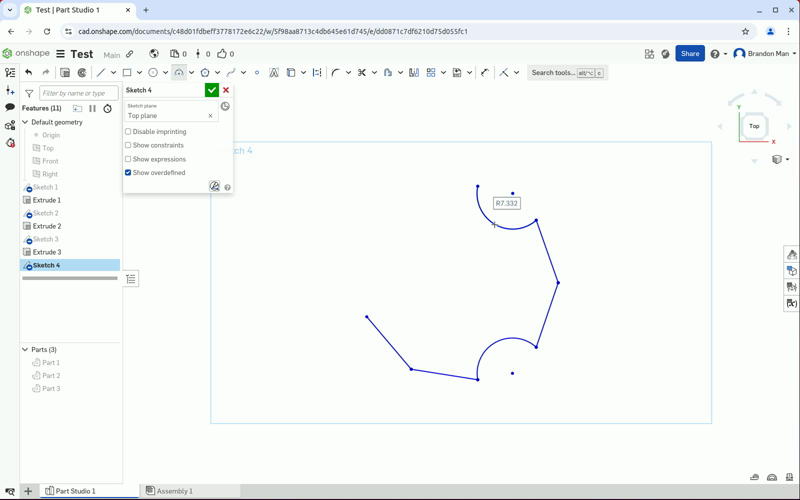
key(esc)
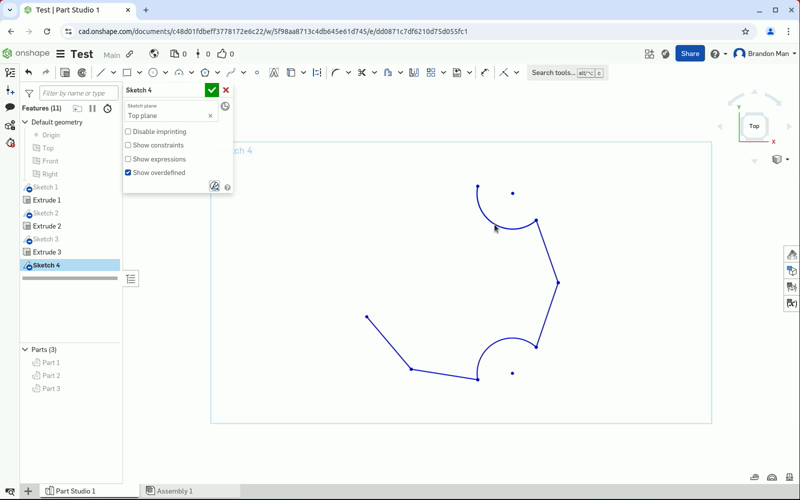
key(l)
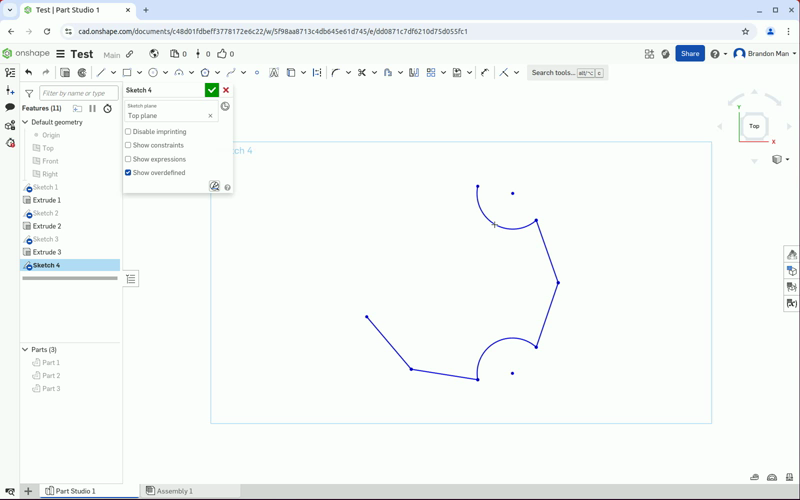
mouse_move(477, 186)
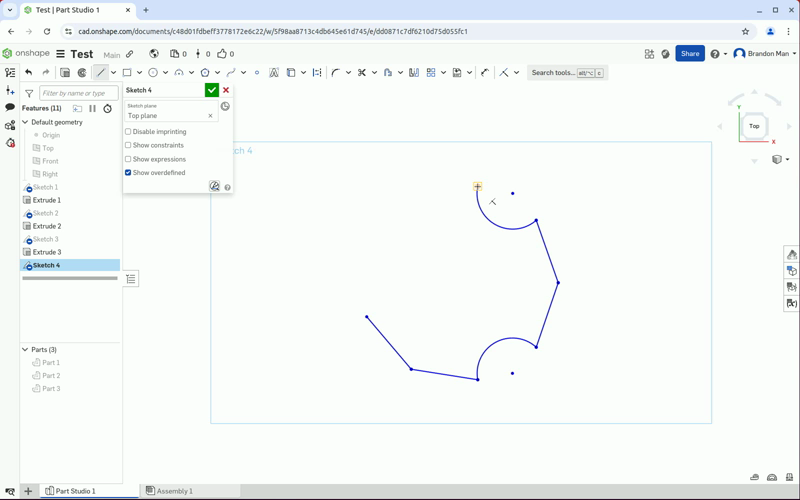
click(477, 186)
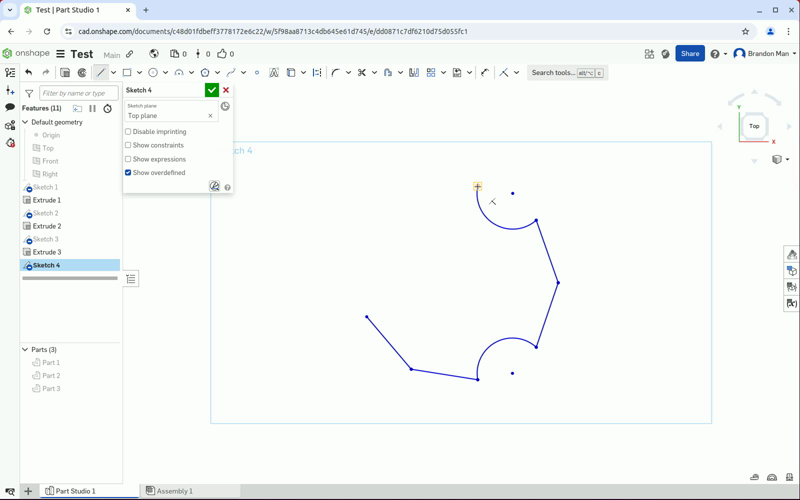
key_down(shift)
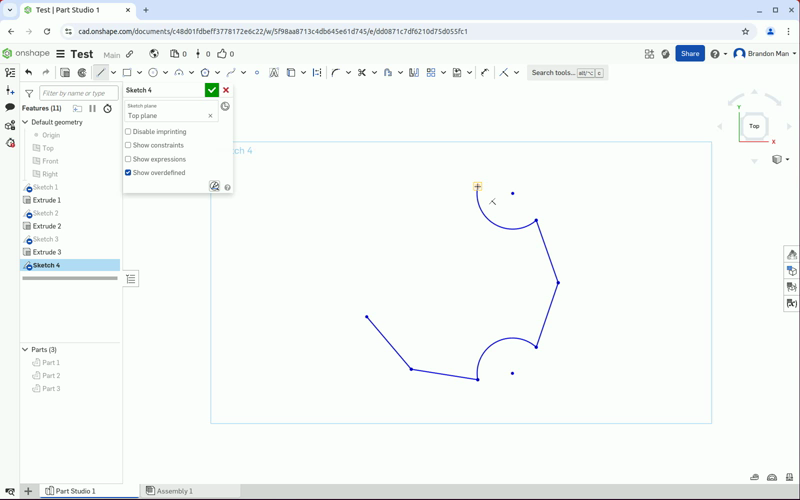
mouse_move(411, 198)
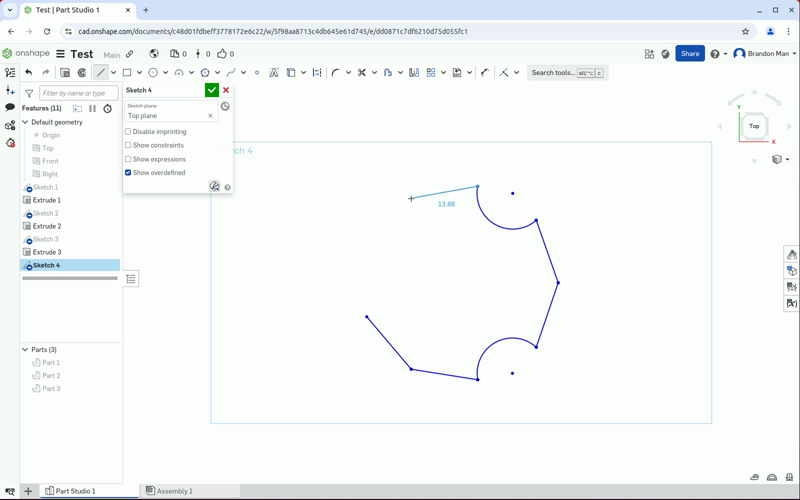
click(411, 198)
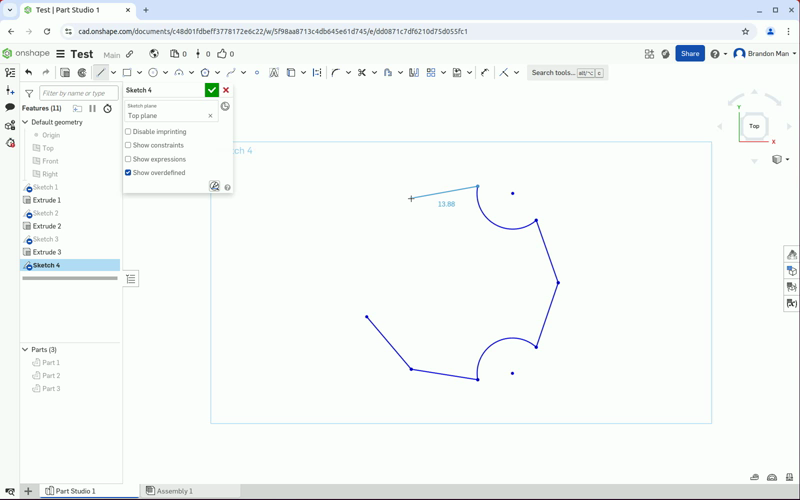
key_up(shift)
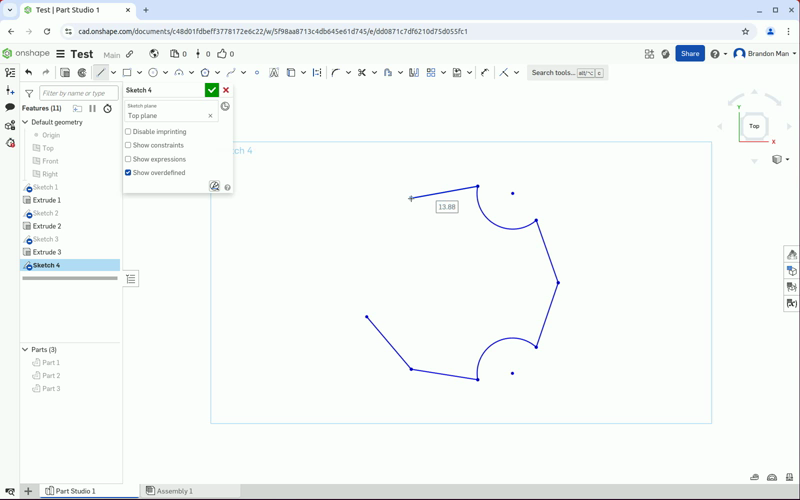
key_down(shift)
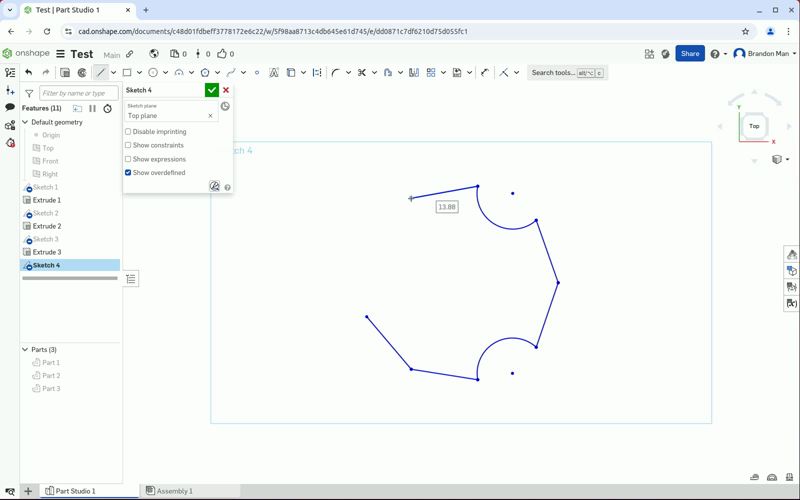
mouse_move(366, 248)
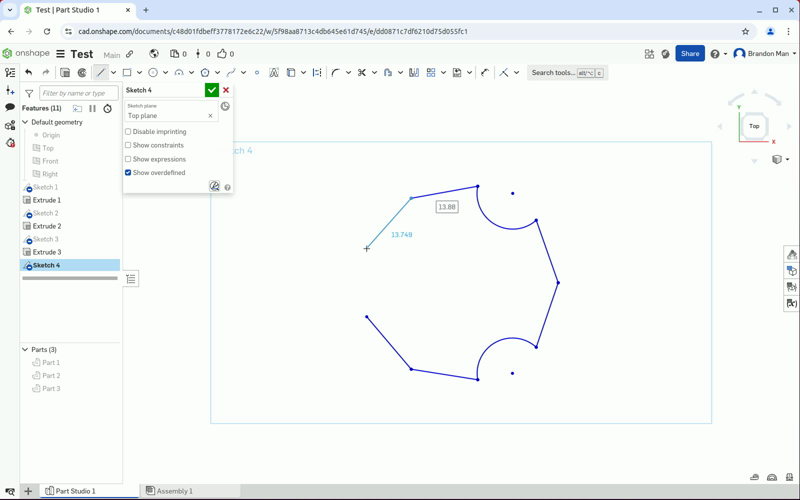
click(366, 248)
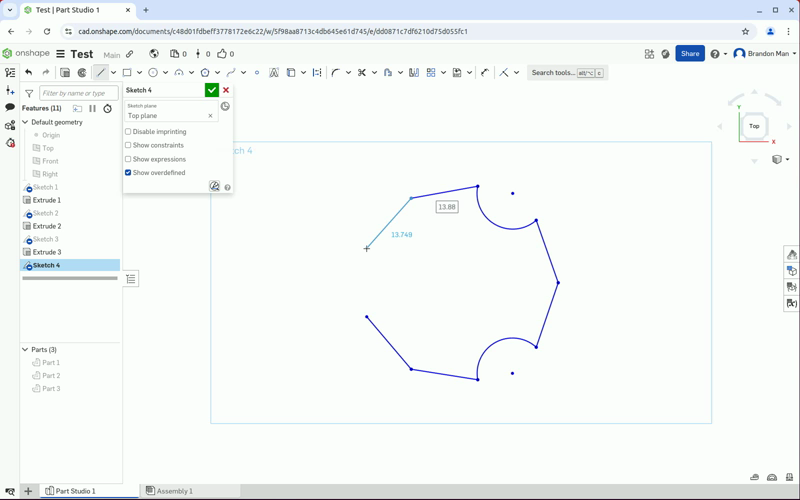
key_up(shift)
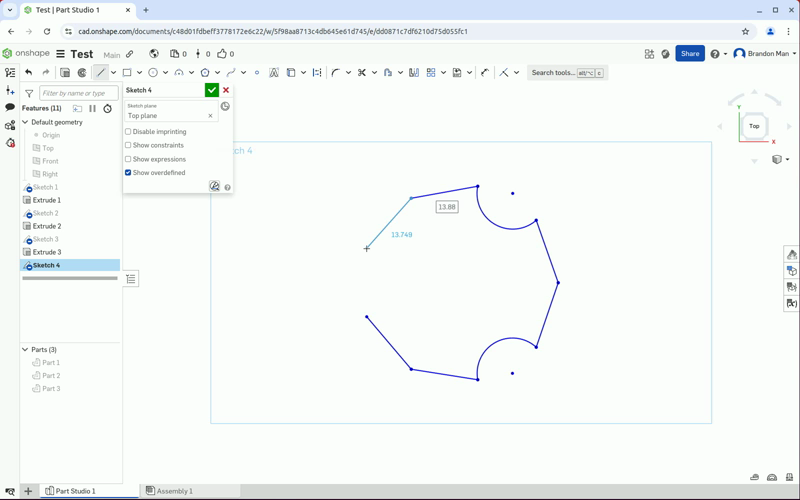
key(esc)
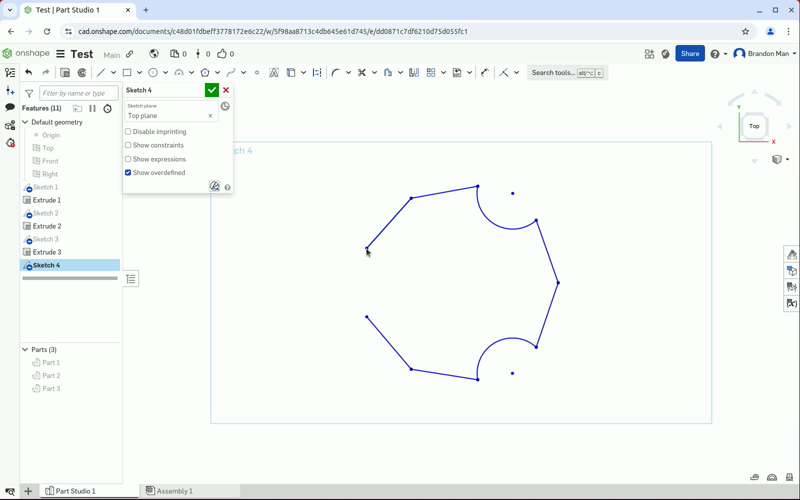
key(a)
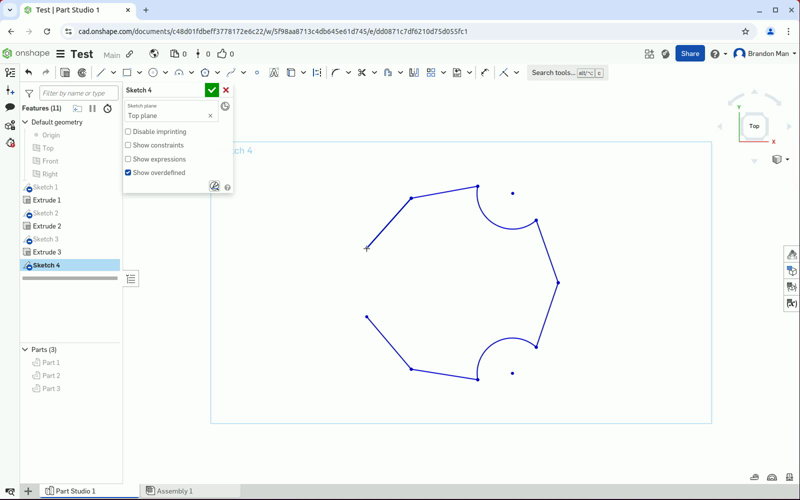
mouse_move(366, 248)
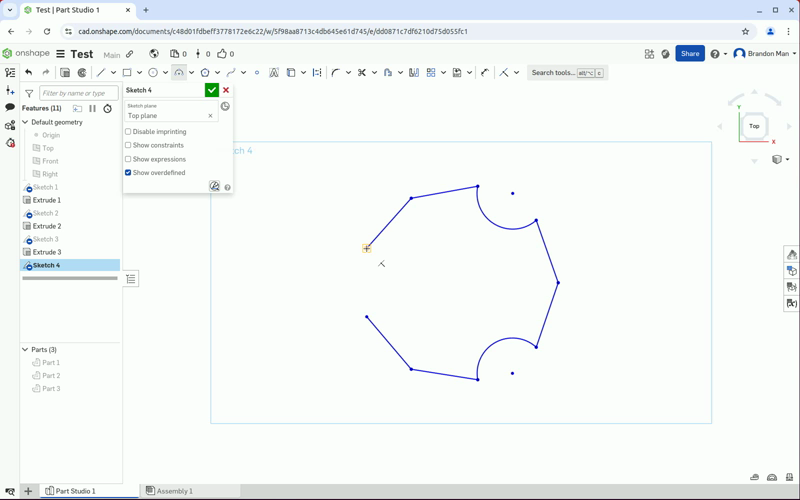
click(366, 248)
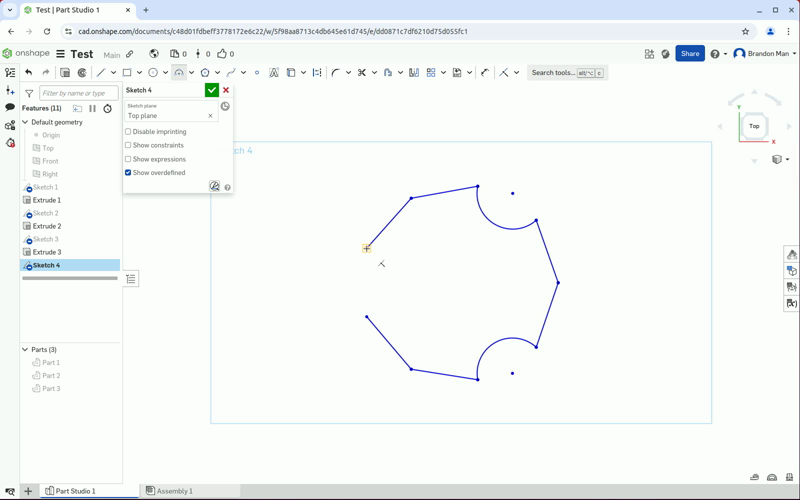
mouse_move(366, 316)
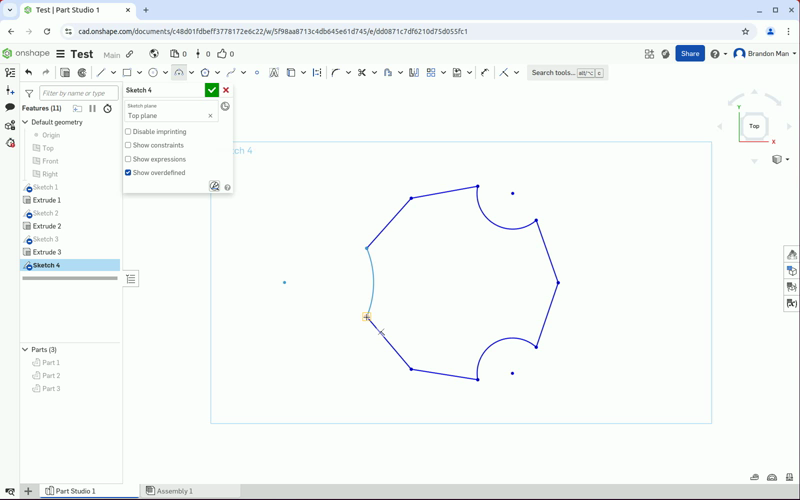
click(366, 316)
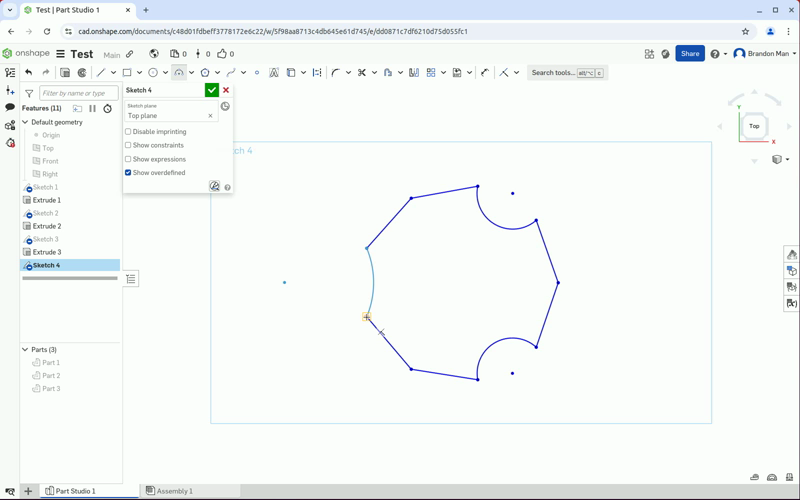
key_down(shift)
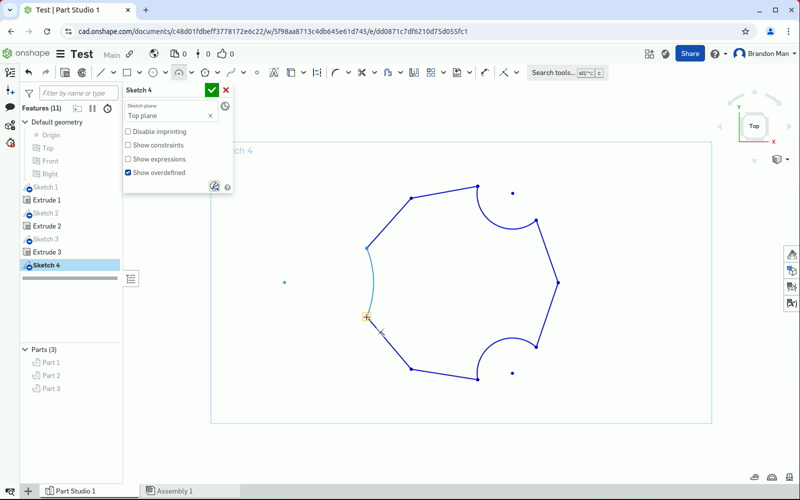
mouse_move(391, 282)
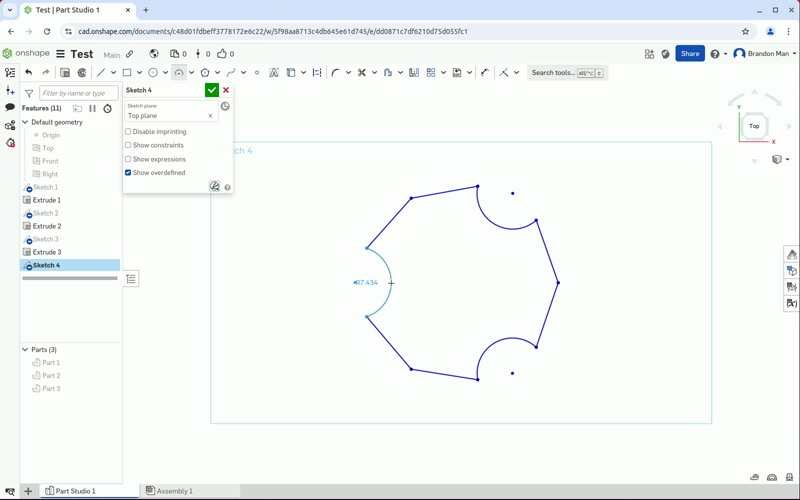
click(391, 282)
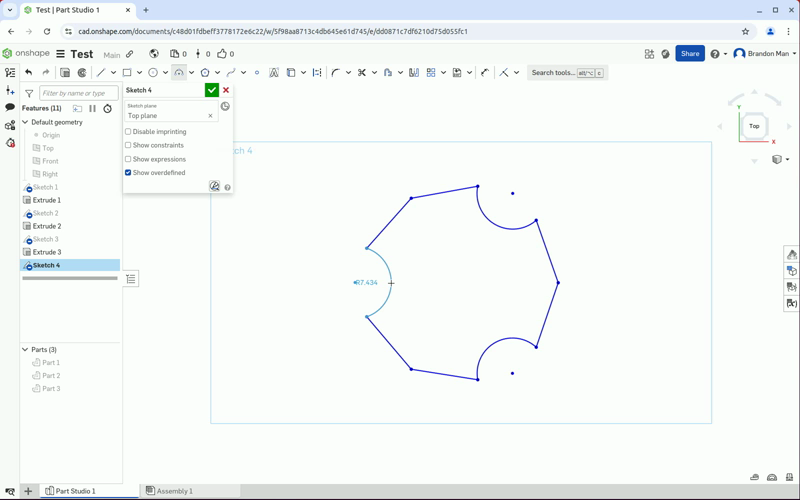
key_up(shift)
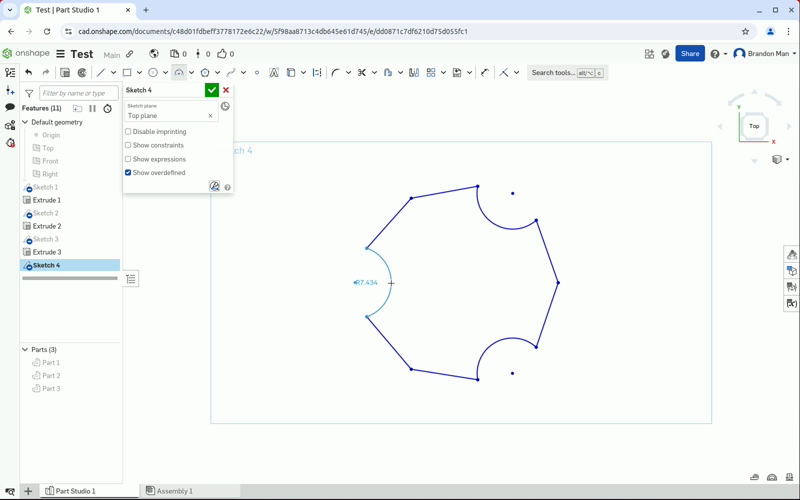
key(esc)
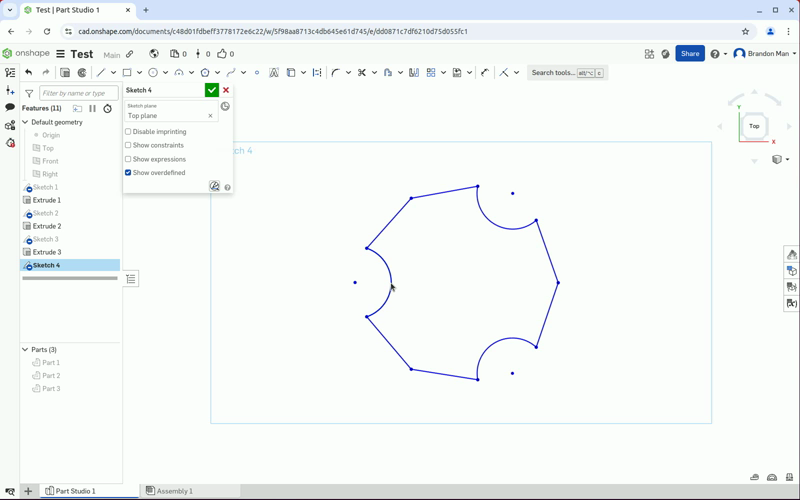
key(l)
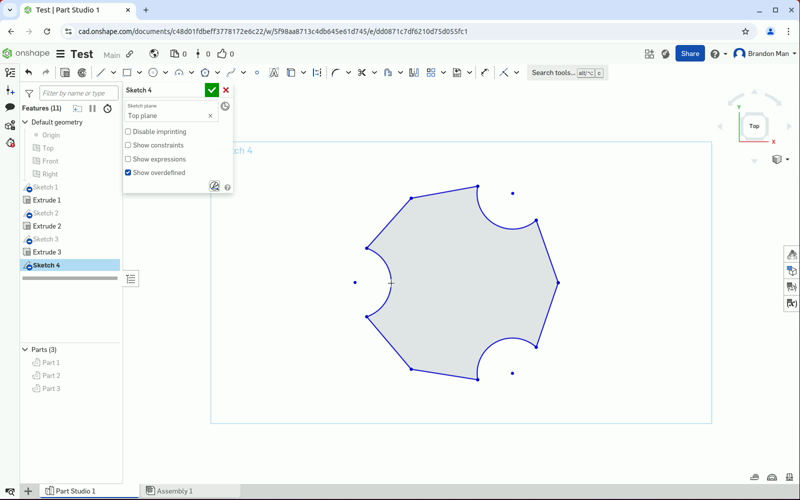
key_down(shift)
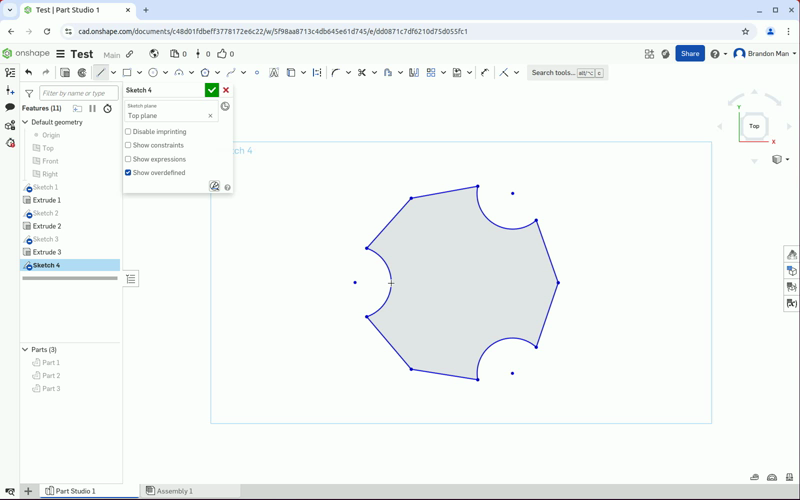
mouse_move(425, 303)
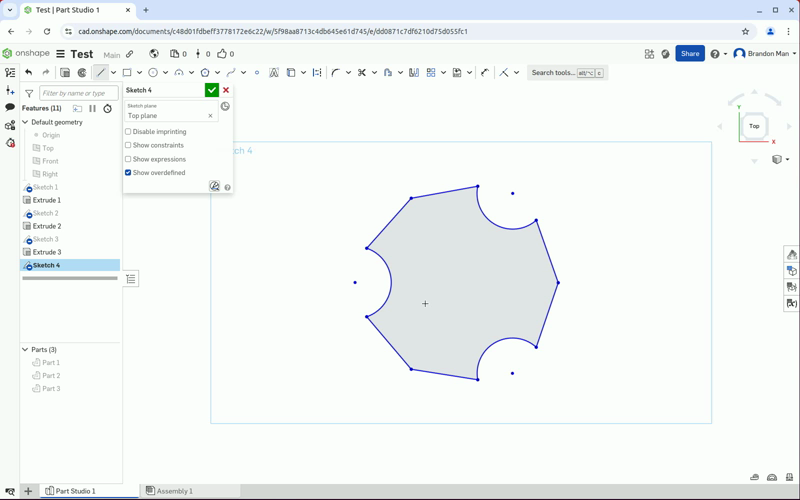
click(425, 303)
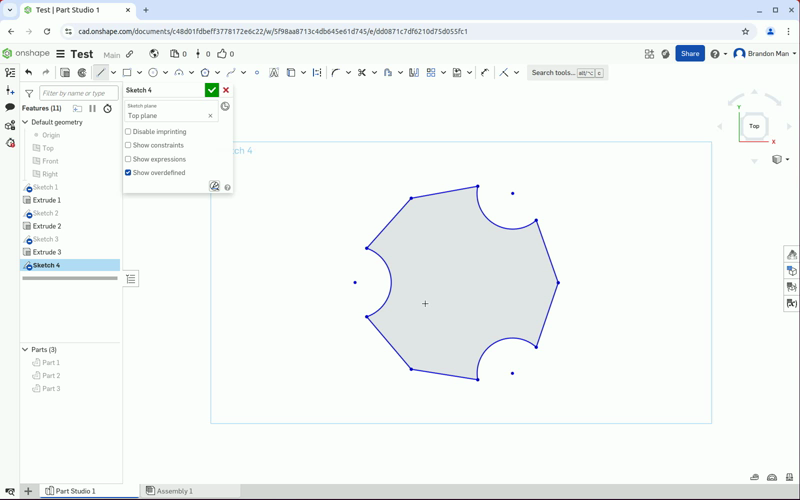
key_up(shift)
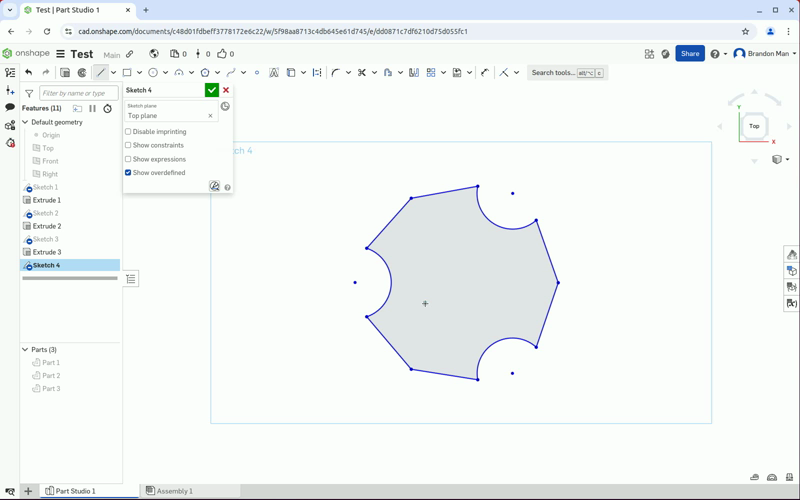
key_down(shift)
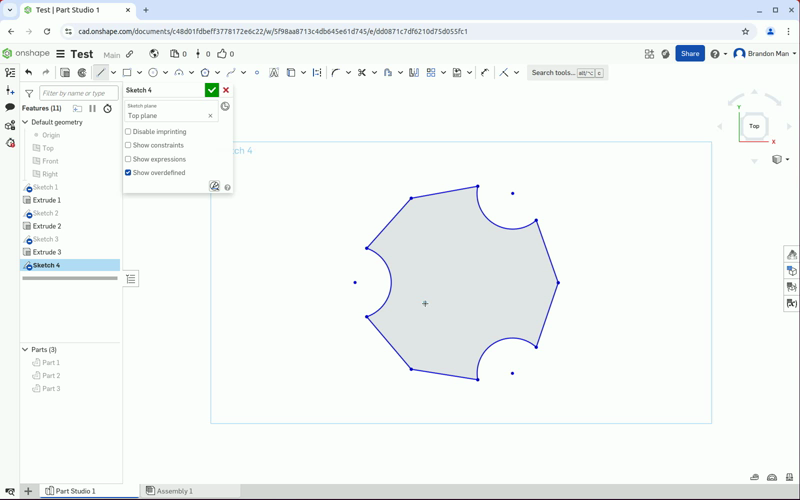
mouse_move(455, 303)
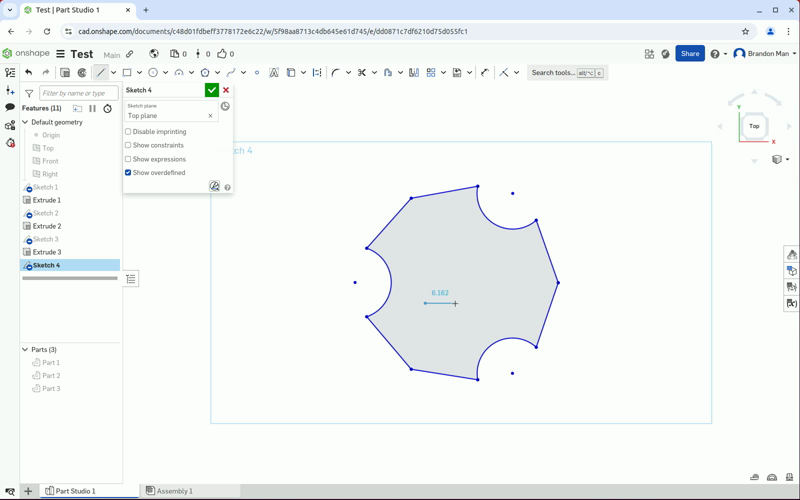
mouse_move(459, 323)
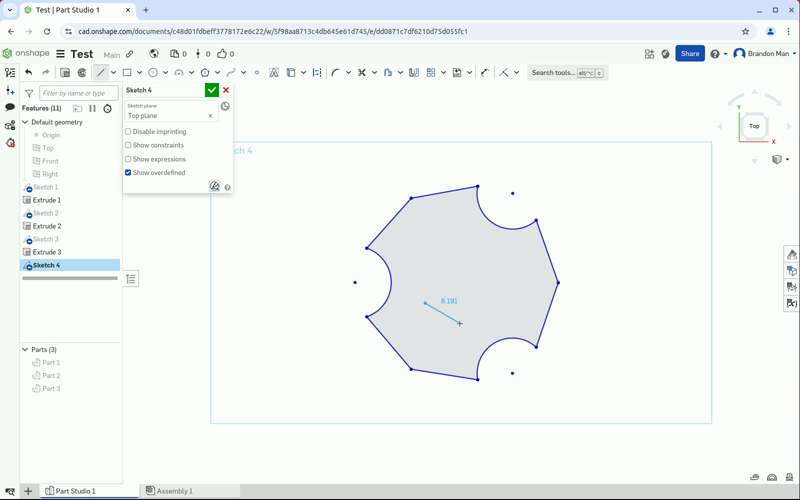
click(459, 323)
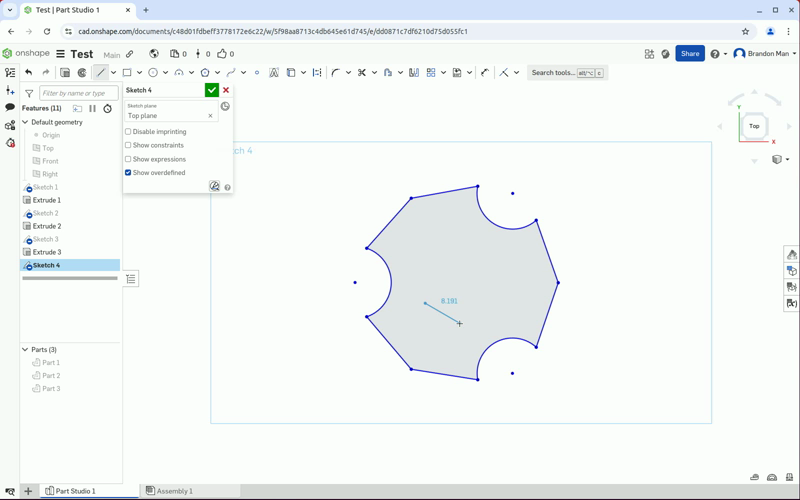
key_up(shift)
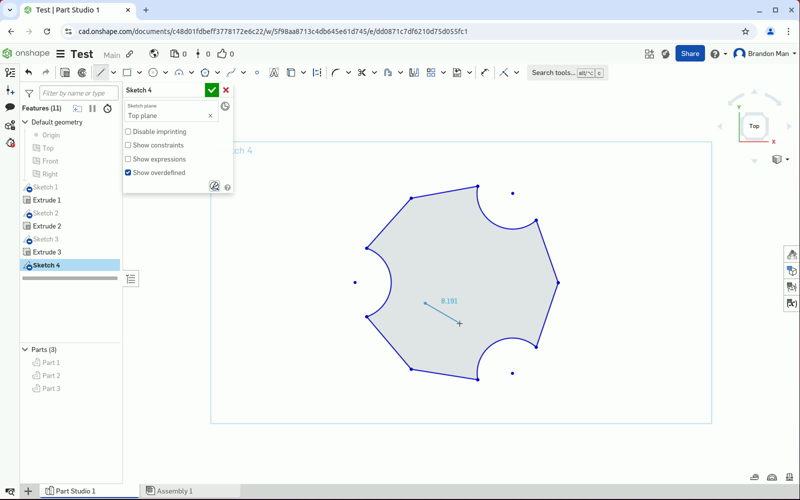
key_down(shift)
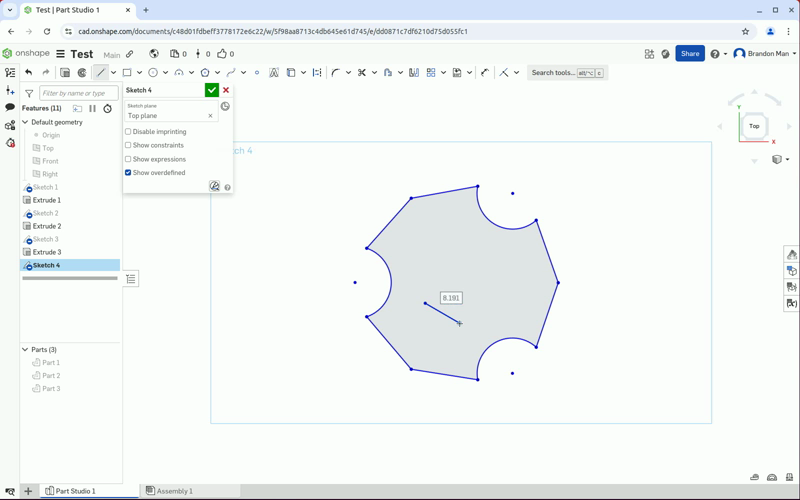
mouse_move(489, 323)
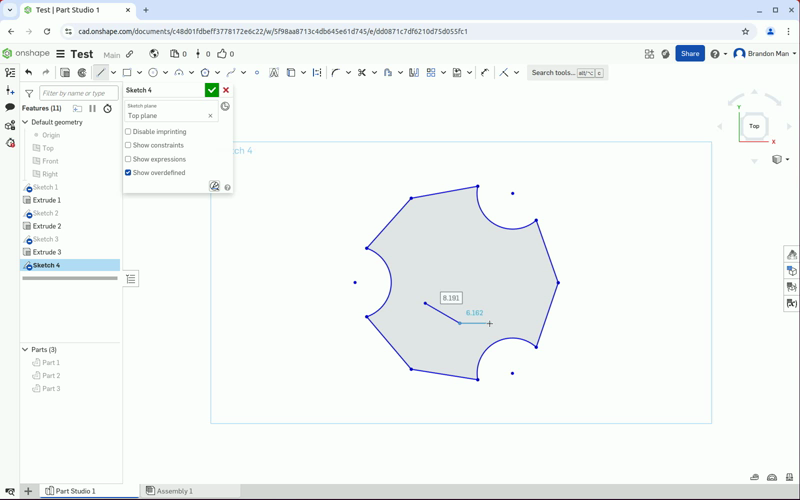
mouse_move(493, 303)
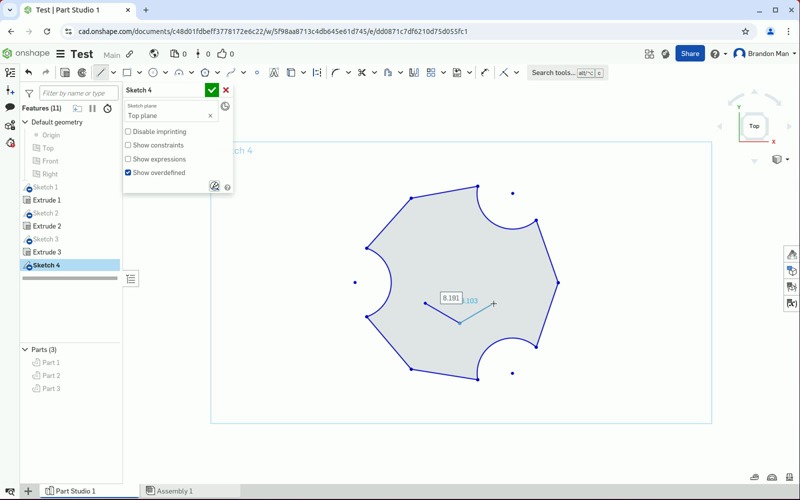
click(493, 303)
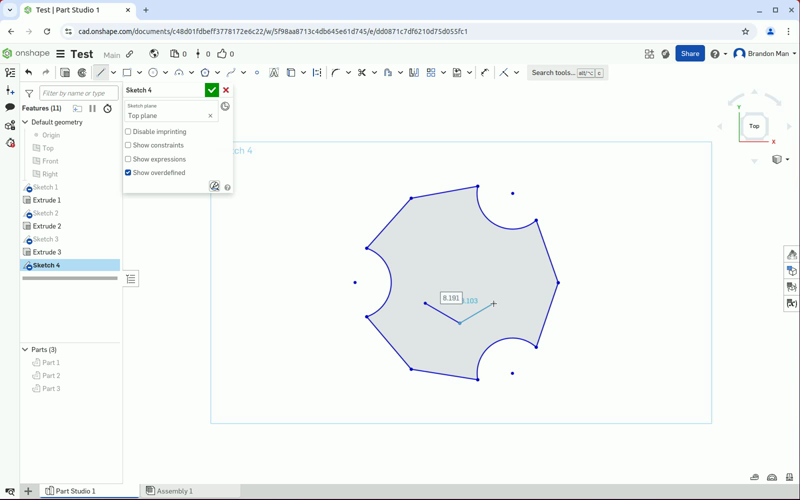
key_up(shift)
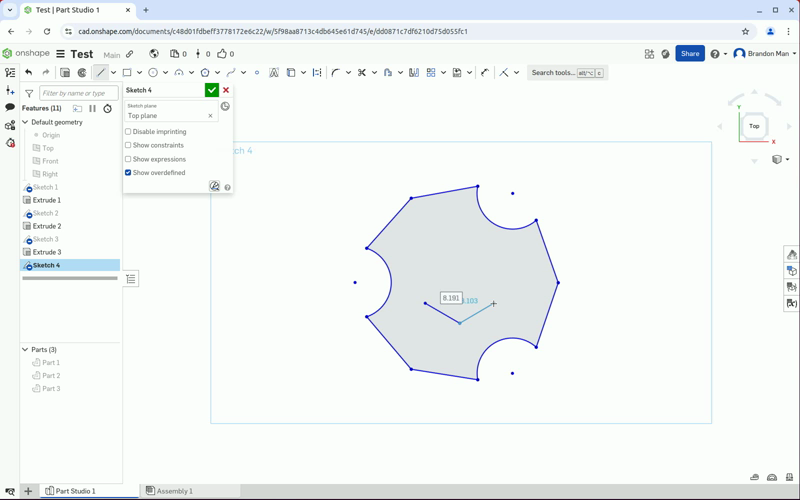
key_down(shift)
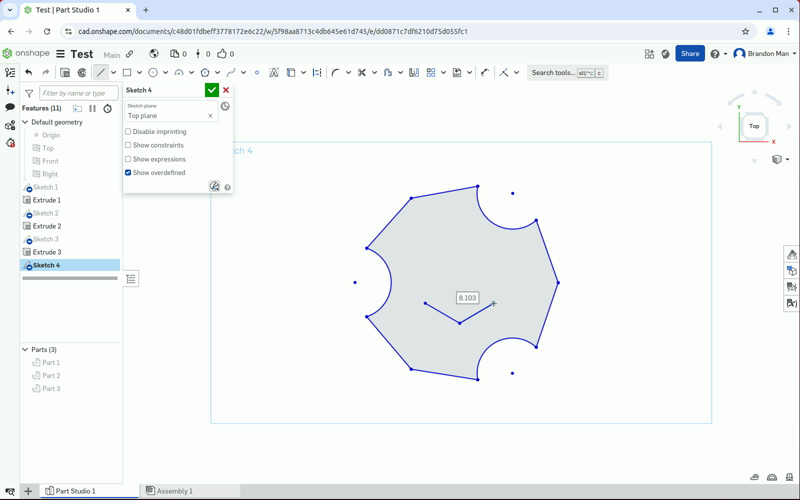
mouse_move(523, 303)
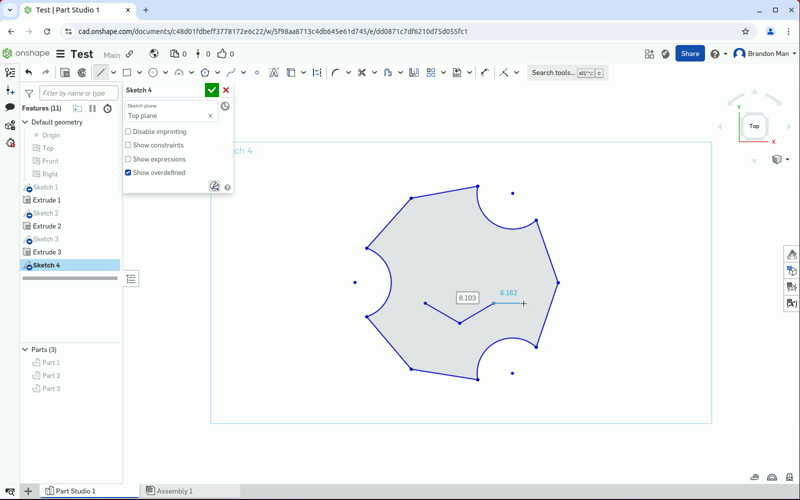
mouse_move(493, 262)
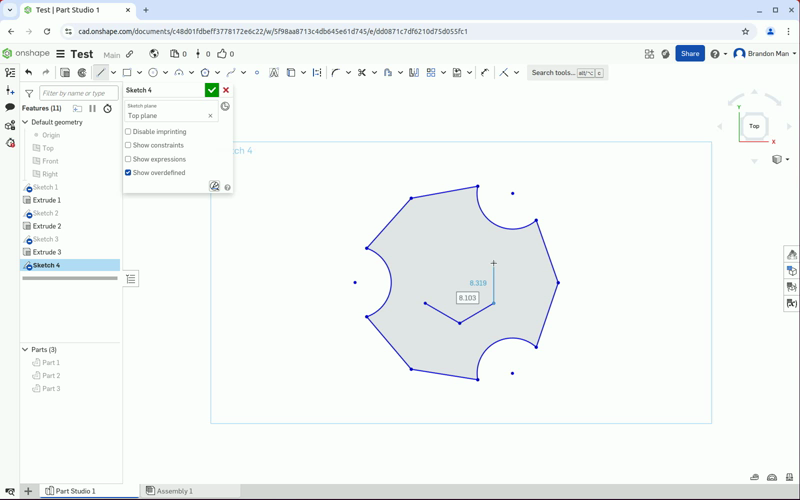
click(493, 262)
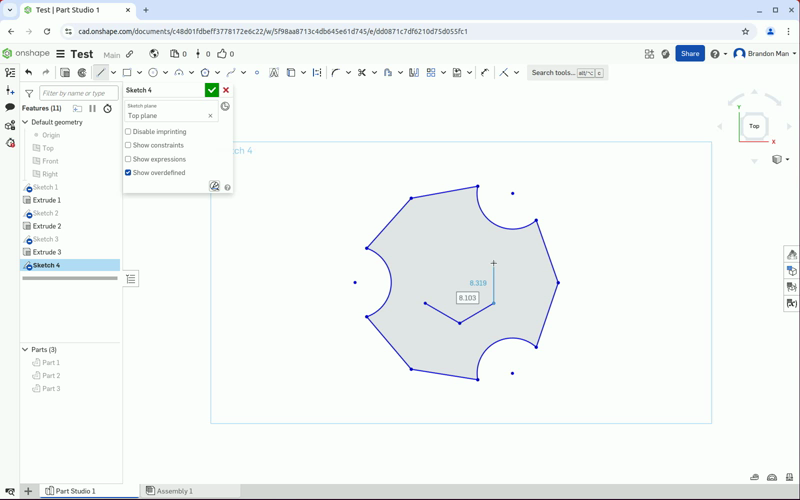
key_up(shift)
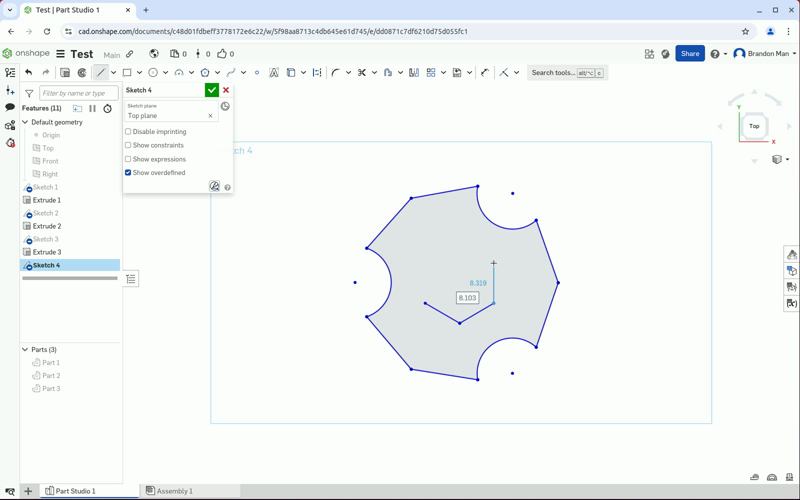
key_down(shift)
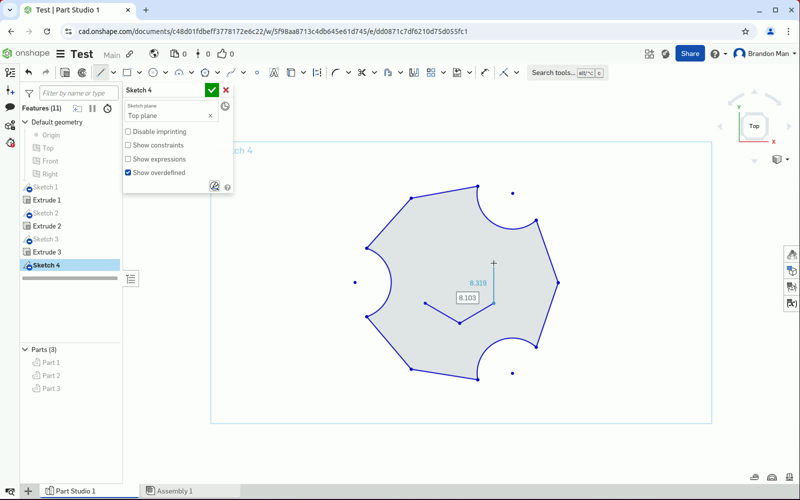
mouse_move(523, 262)
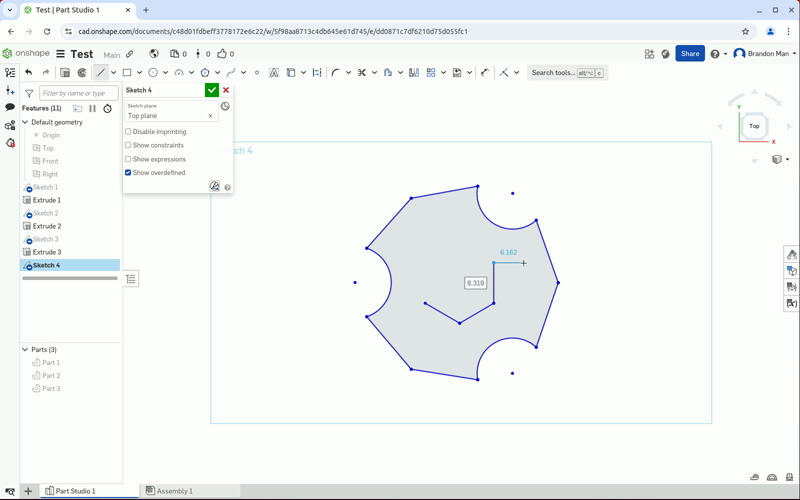
mouse_move(459, 244)
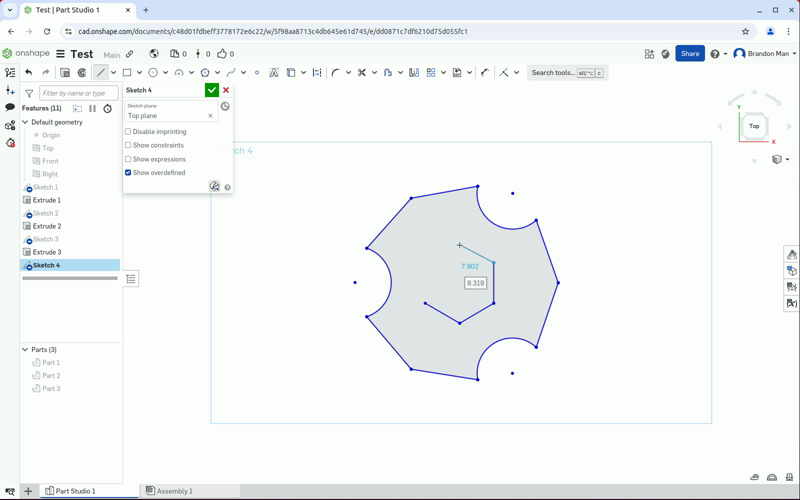
click(459, 244)
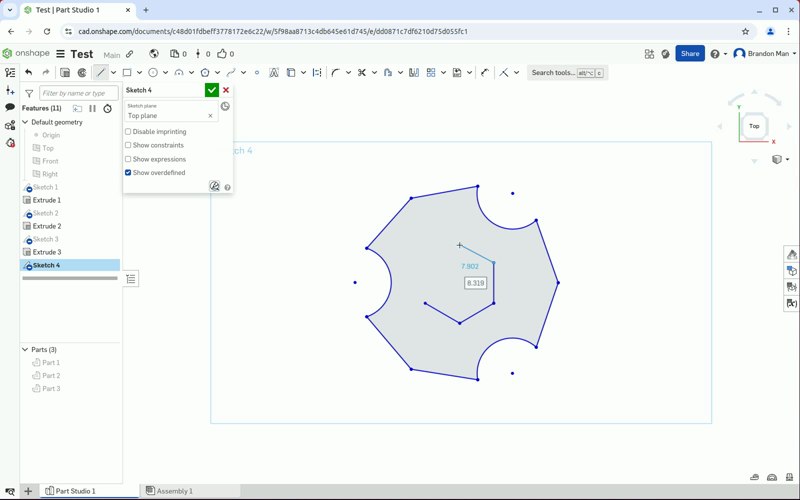
key_up(shift)
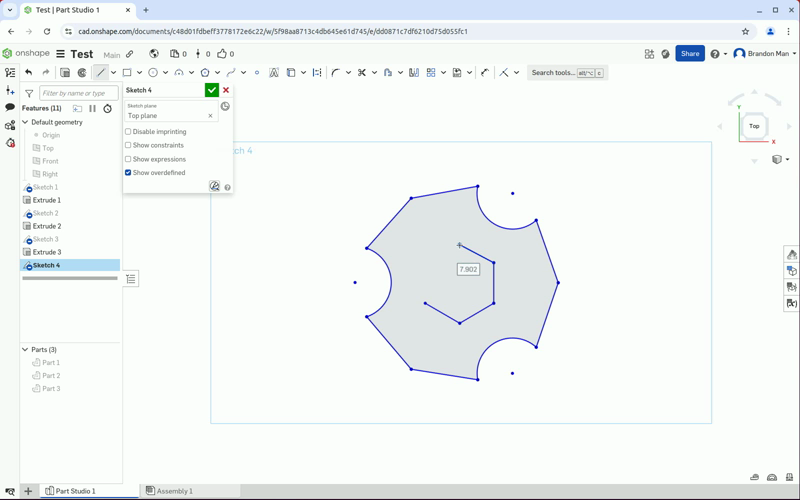
key_down(shift)
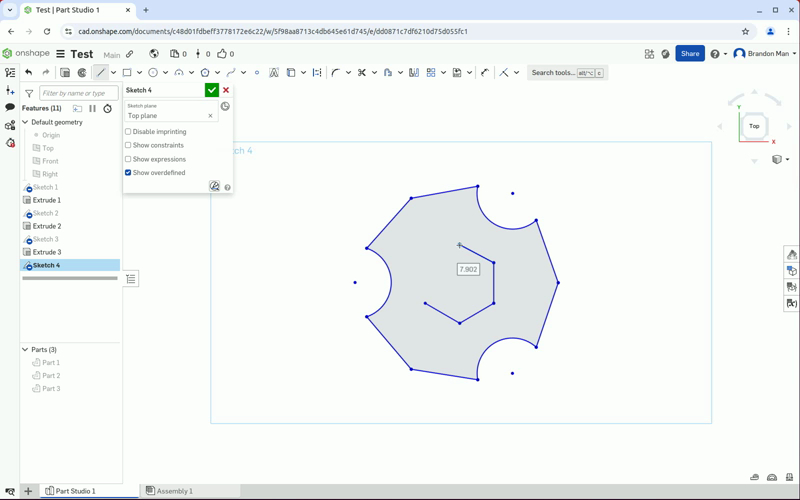
mouse_move(489, 244)
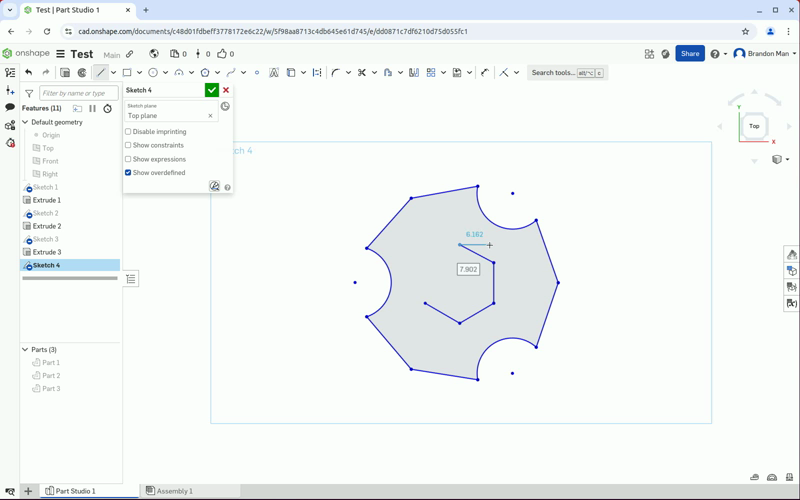
mouse_move(425, 262)
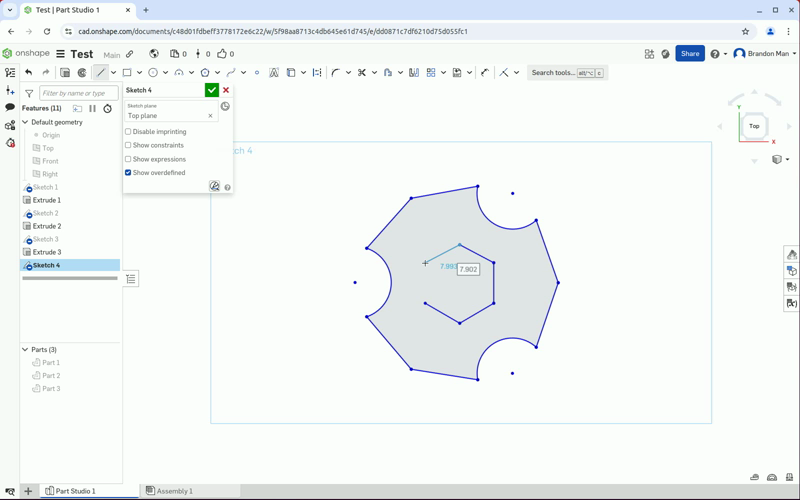
click(425, 262)
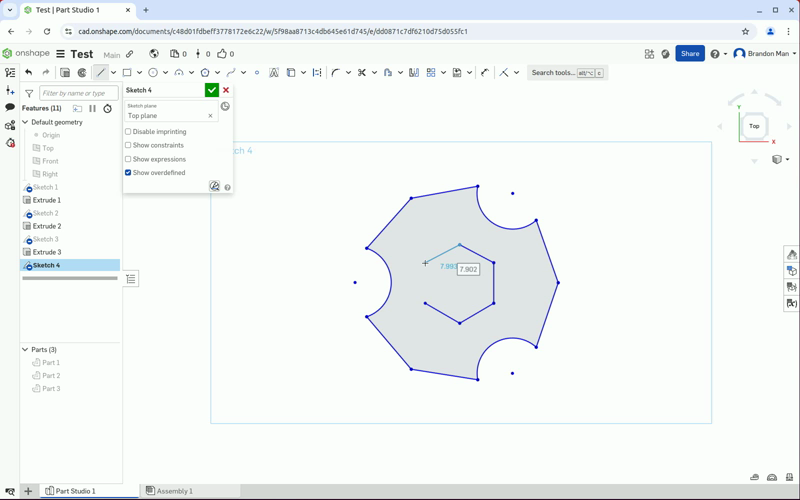
key_up(shift)
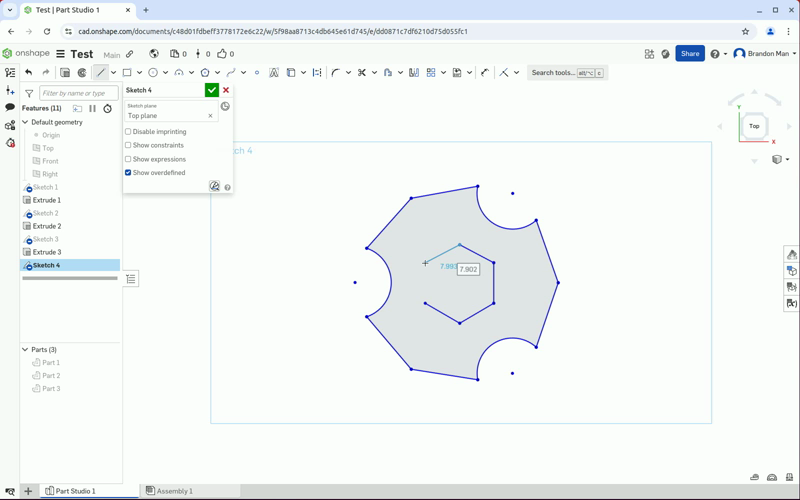
mouse_move(455, 262)
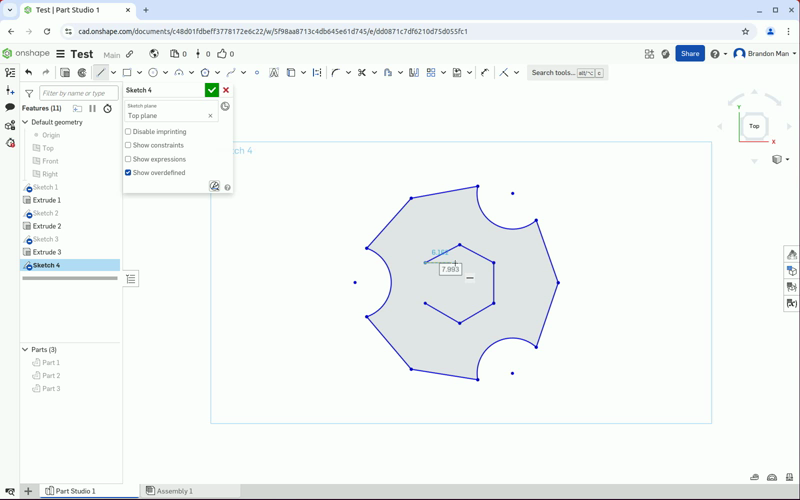
key_down(shift)
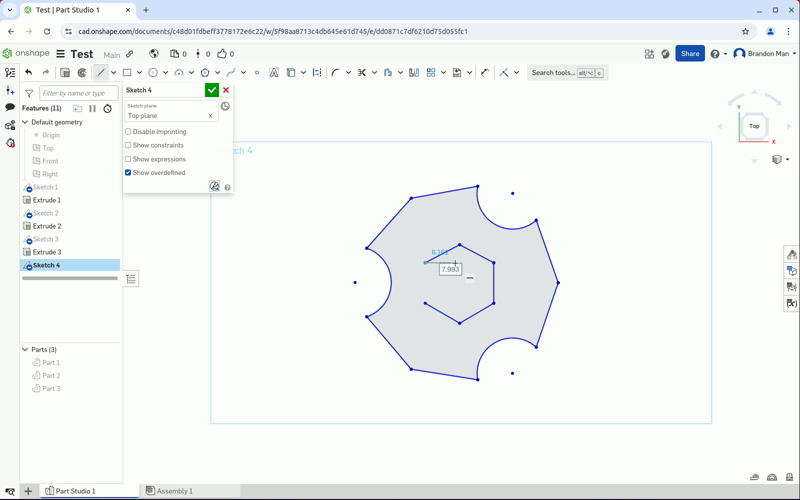
mouse_move(425, 303)
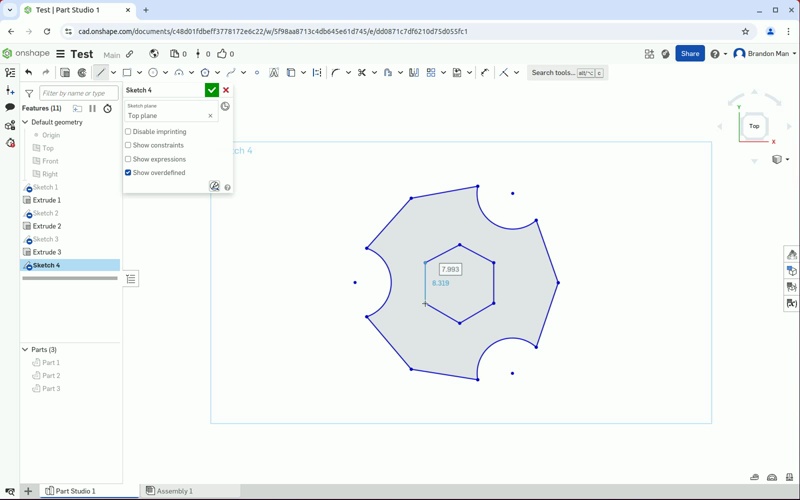
key_up(shift)
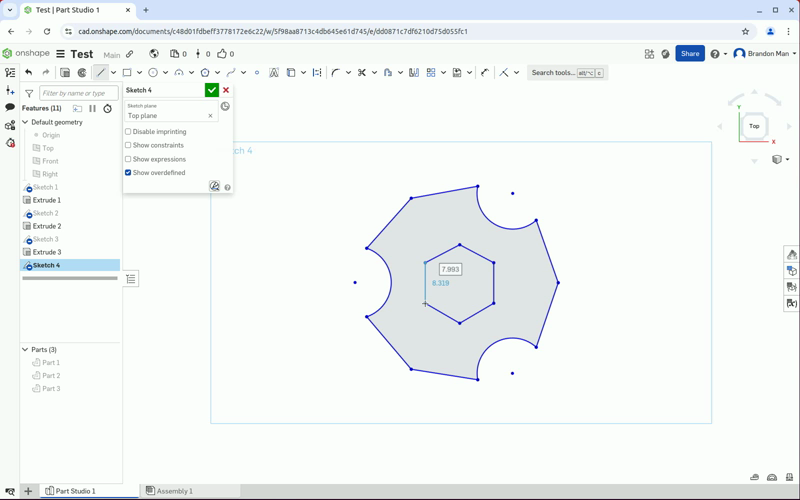
click(425, 303)
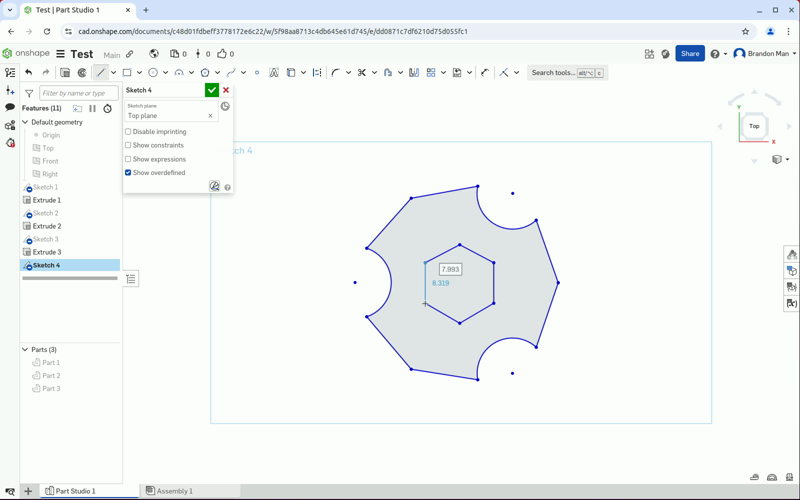
key(esc)
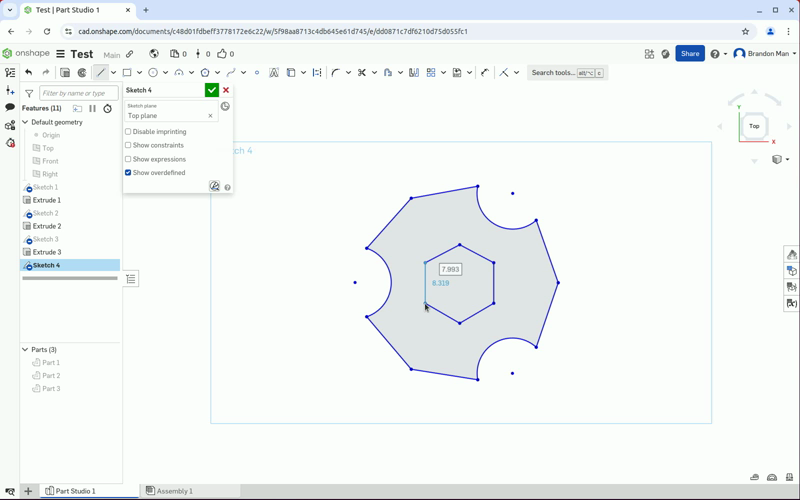
mouse_move(394, 239)
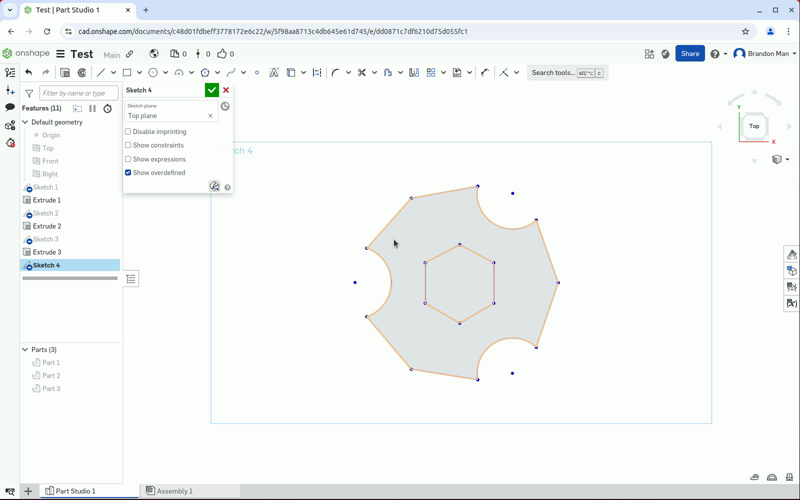
click(394, 239)
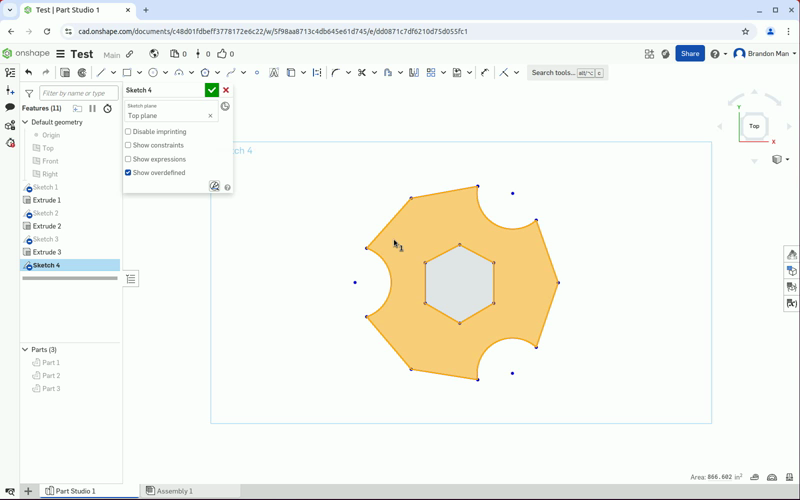
mouse_move(73, 352)
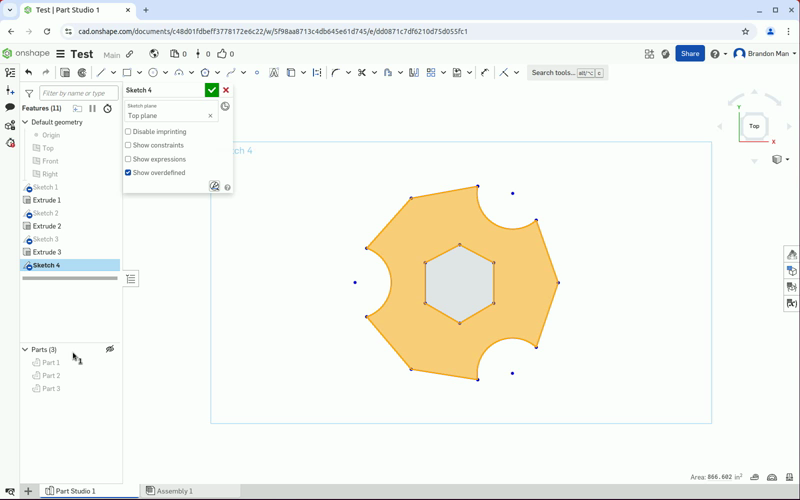
key(shift+y)
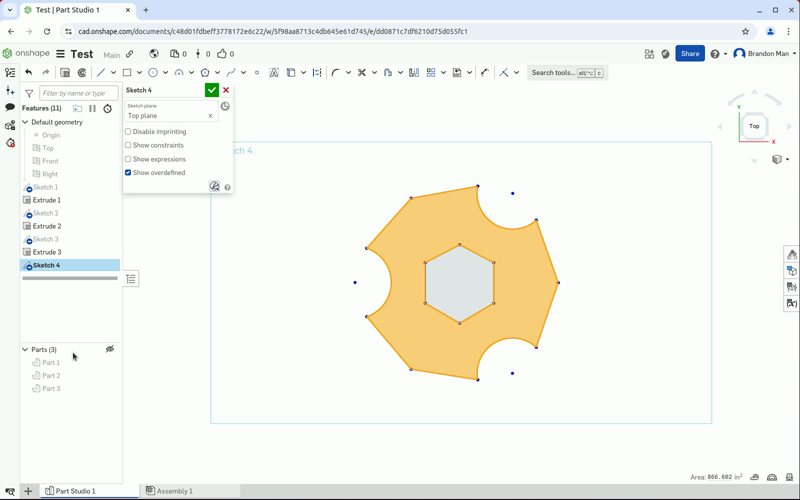
key(shift+e)
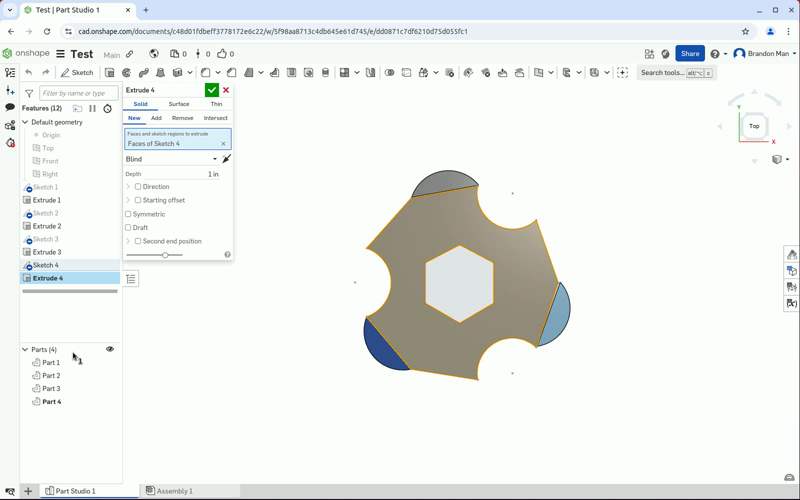
mouse_move(143, 106)
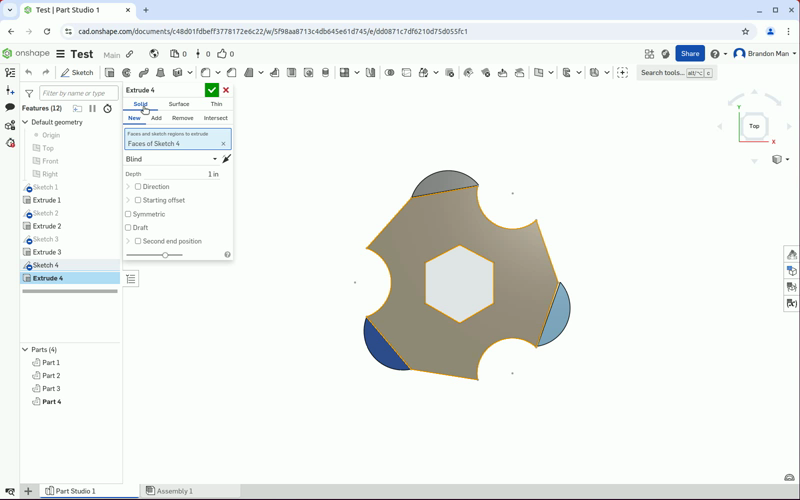
click(143, 106)
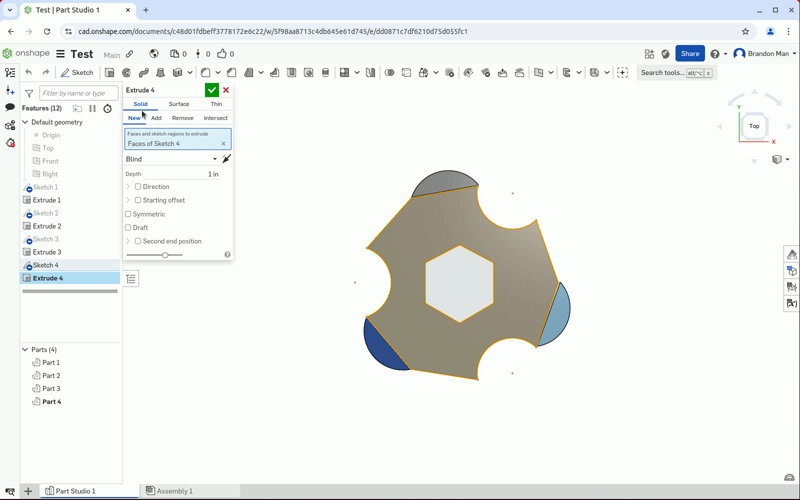
mouse_move(137, 120)
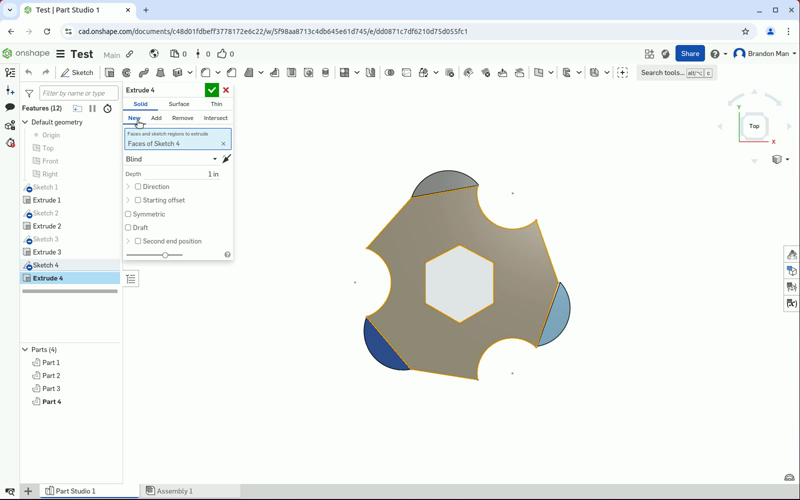
click(137, 120)
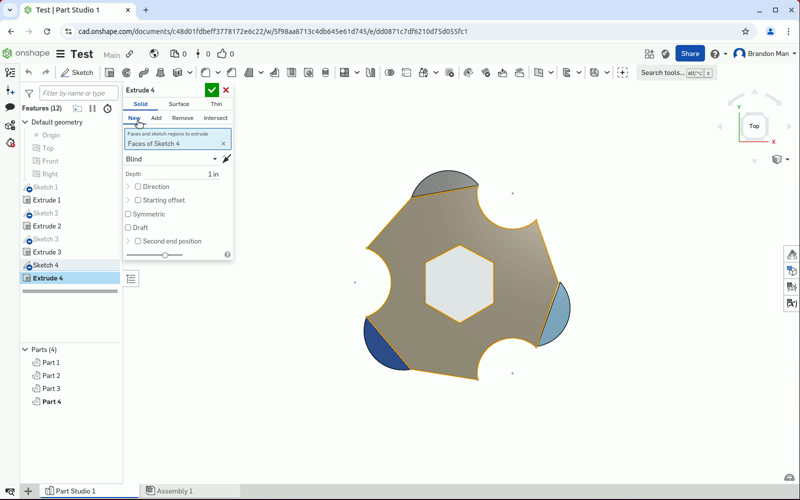
key(tab, 4)
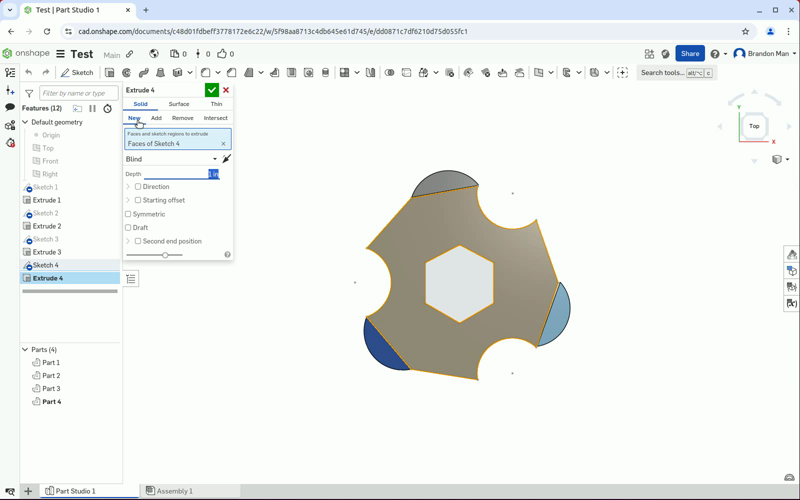
text(14.202)
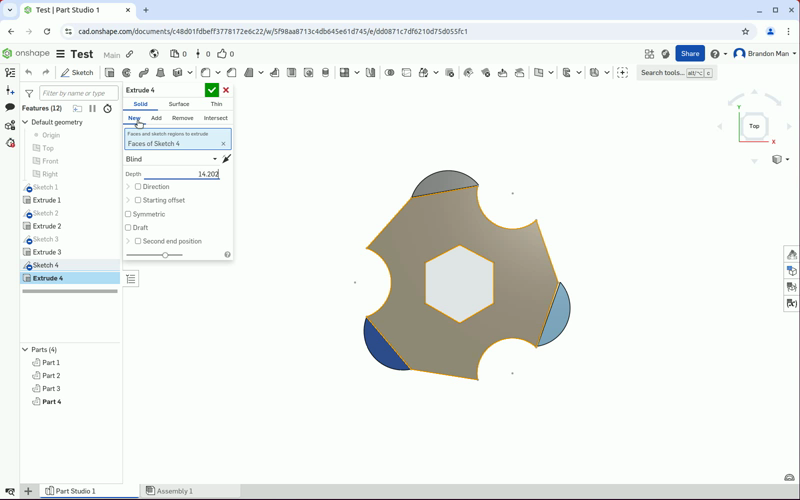
key(enter)
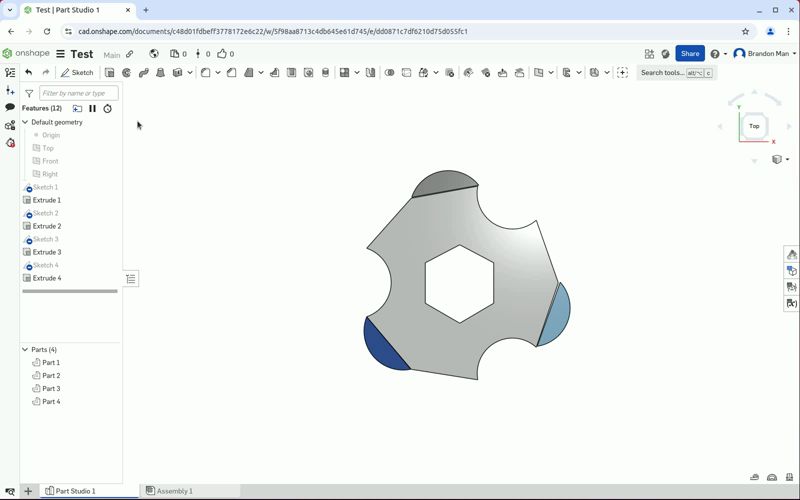
key(shift+h)
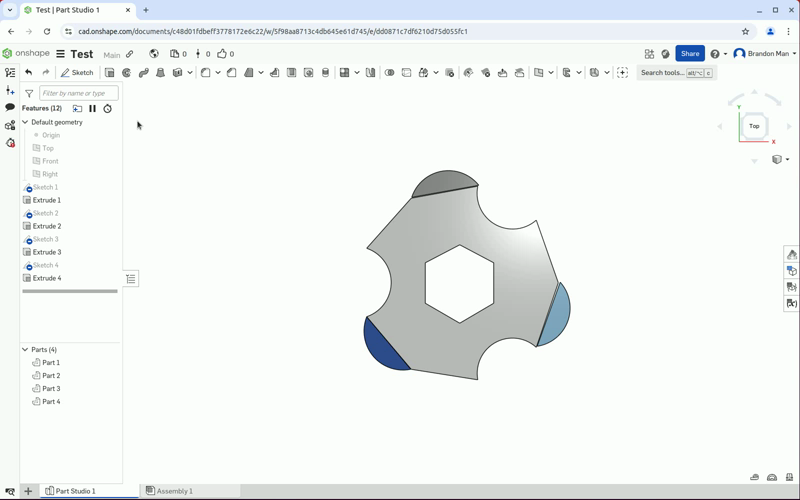
key(shift+h)
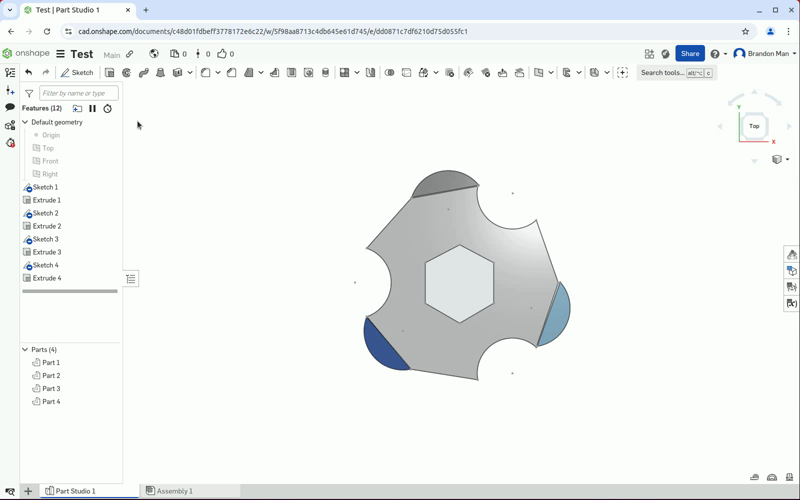
key(shift+7)
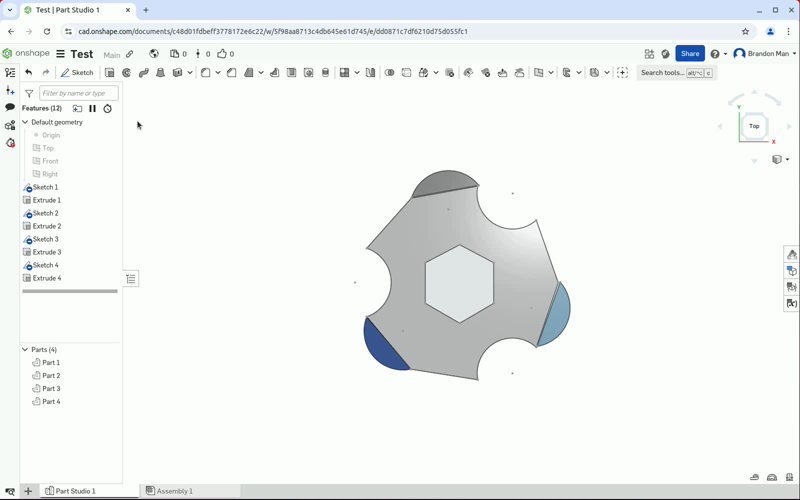
key(up, 3)
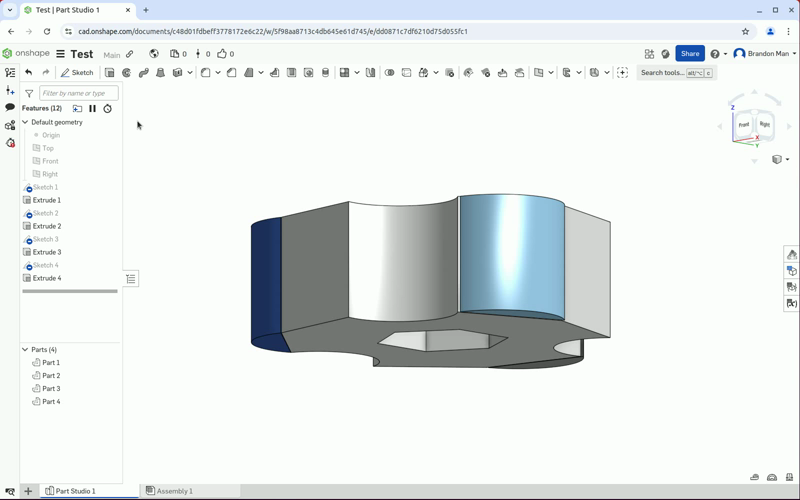
key(left, 3)
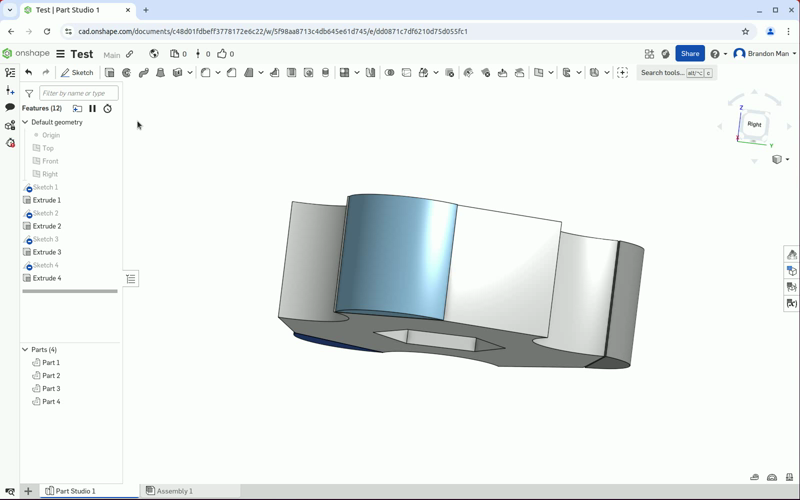
key(right, 3)
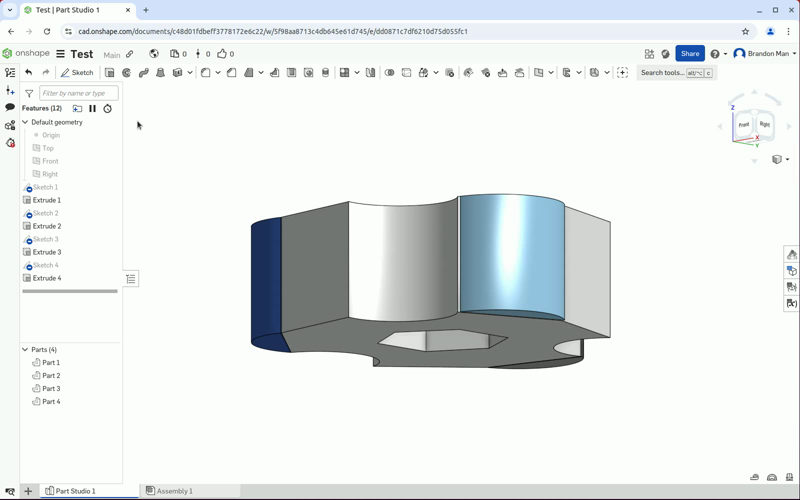
key(down, 3)
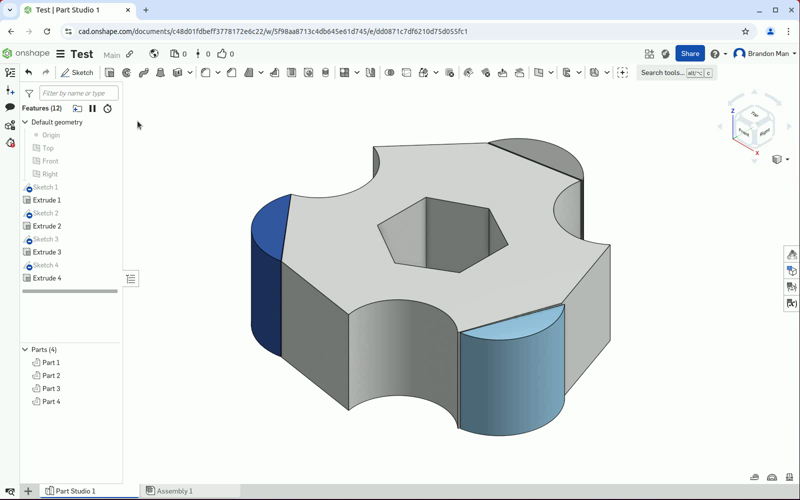
mouse_move(73, 189)
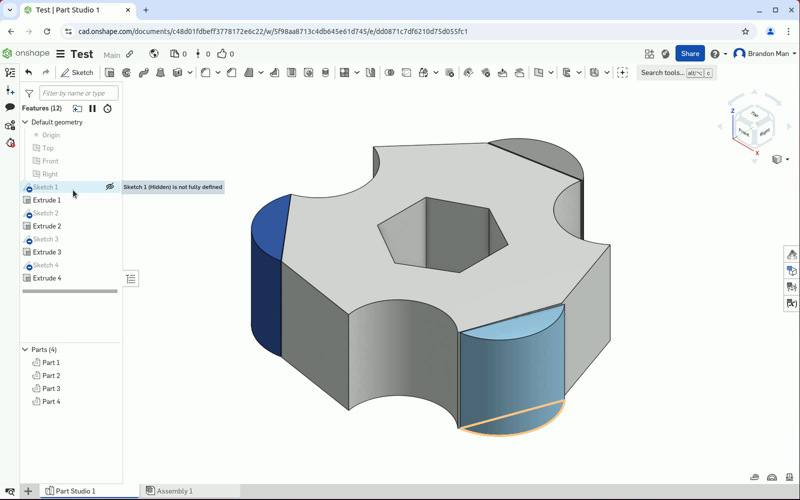
click(73, 189)